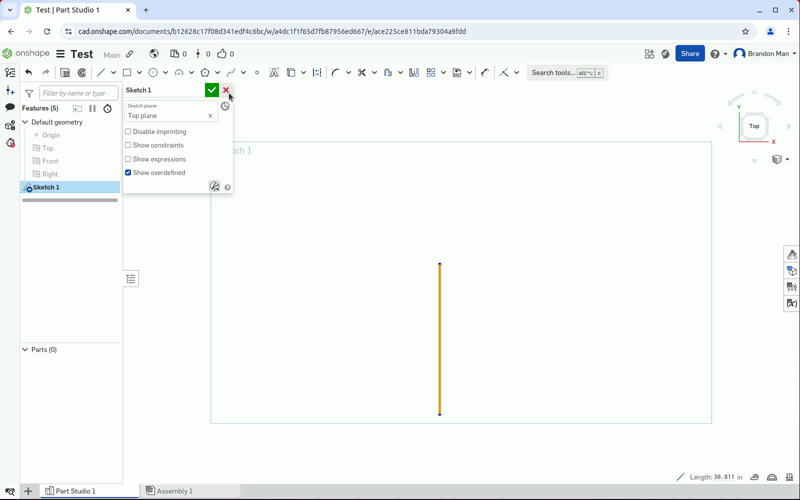
key(shift+h)
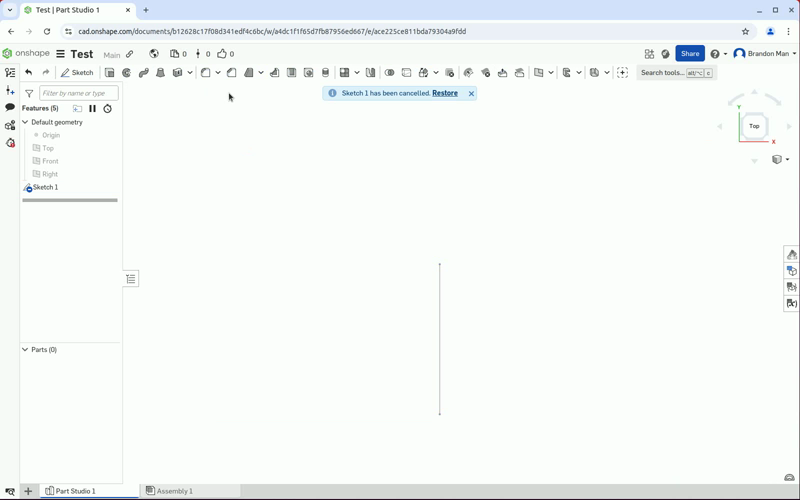
key(shift+s)
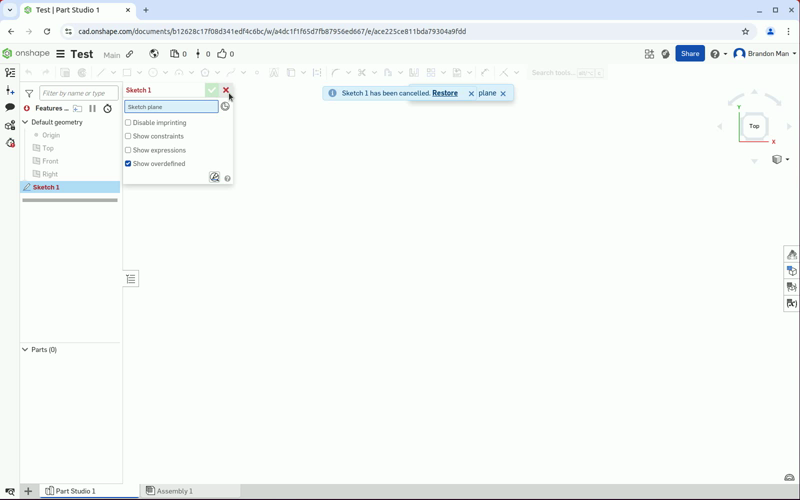
mouse_move(73, 150)
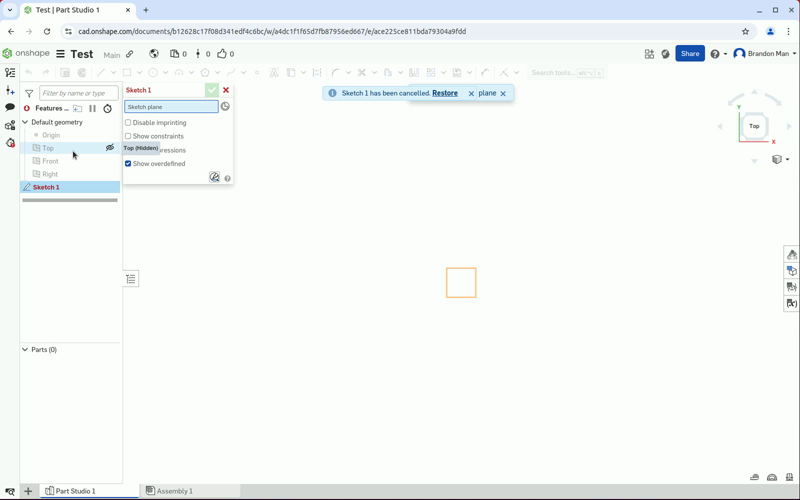
click(73, 150)
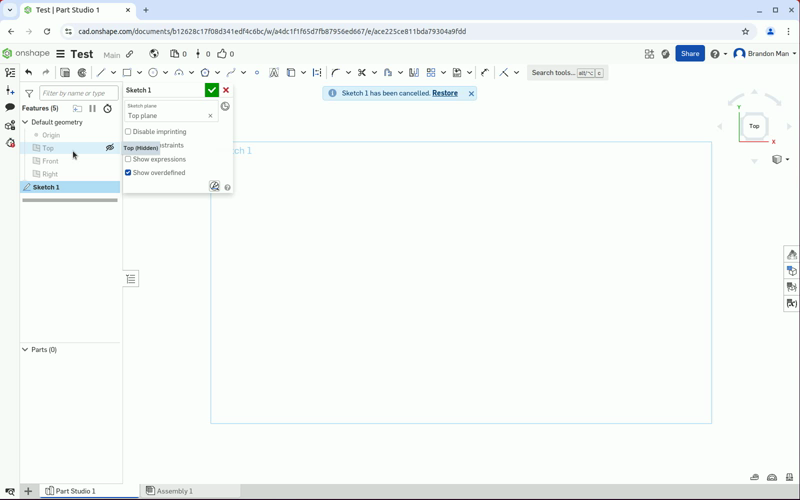
mouse_move(73, 352)
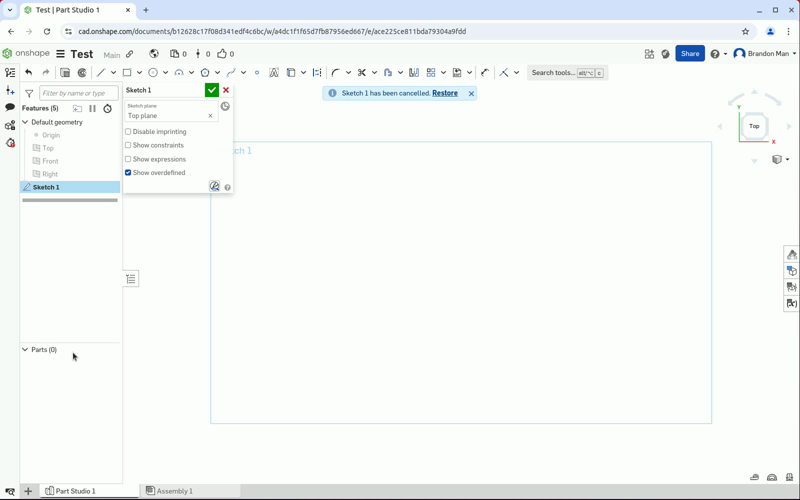
key(y)
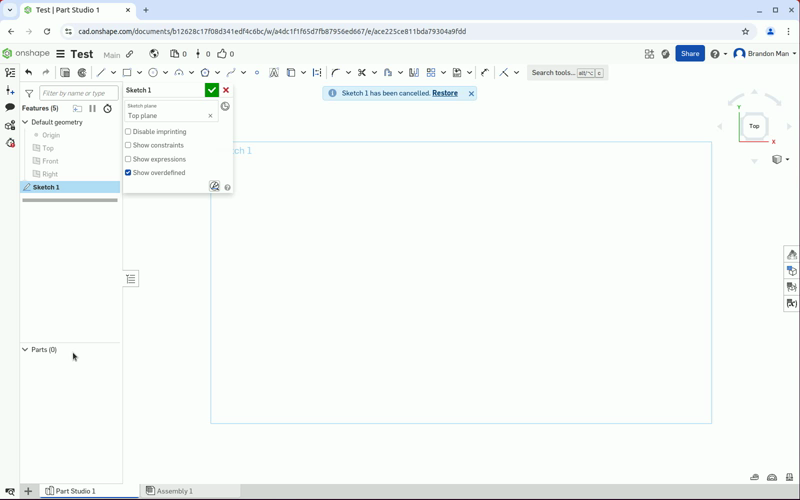
key(l)
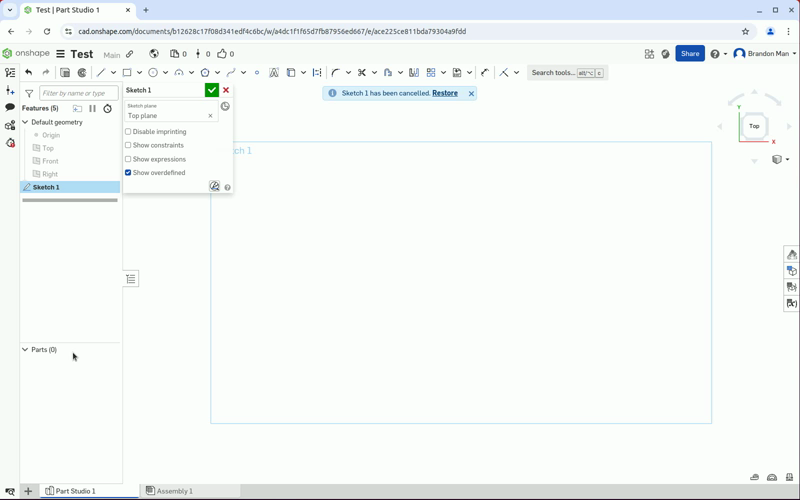
key_down(shift)
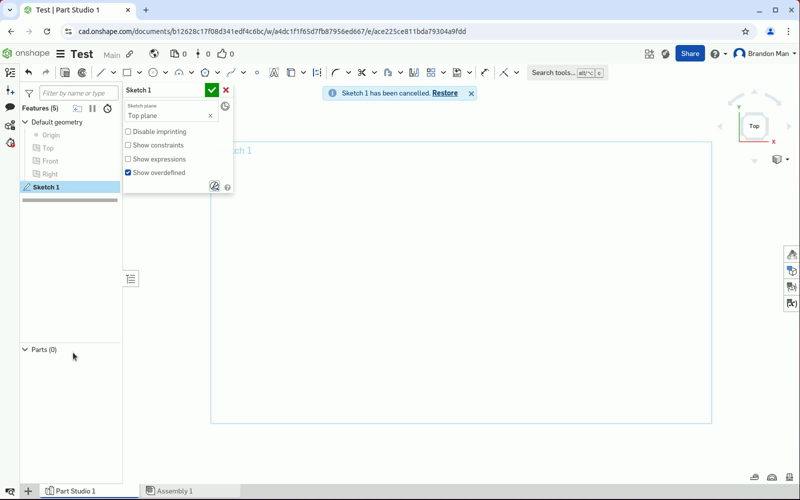
mouse_move(438, 305)
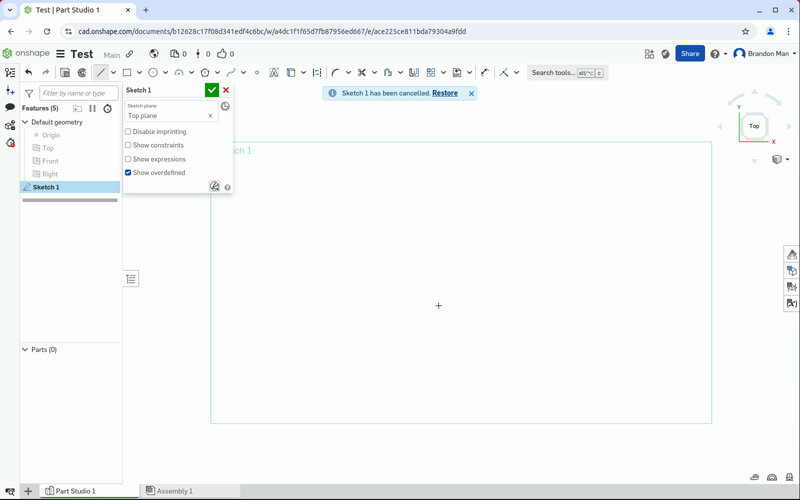
click(438, 305)
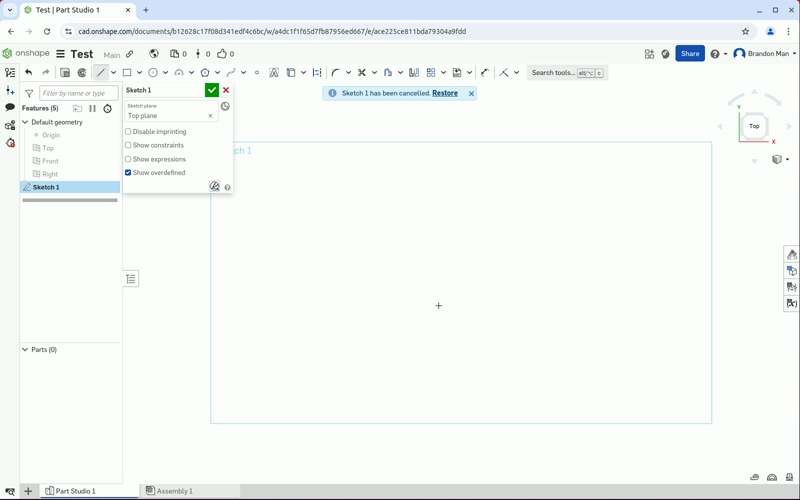
key_up(shift)
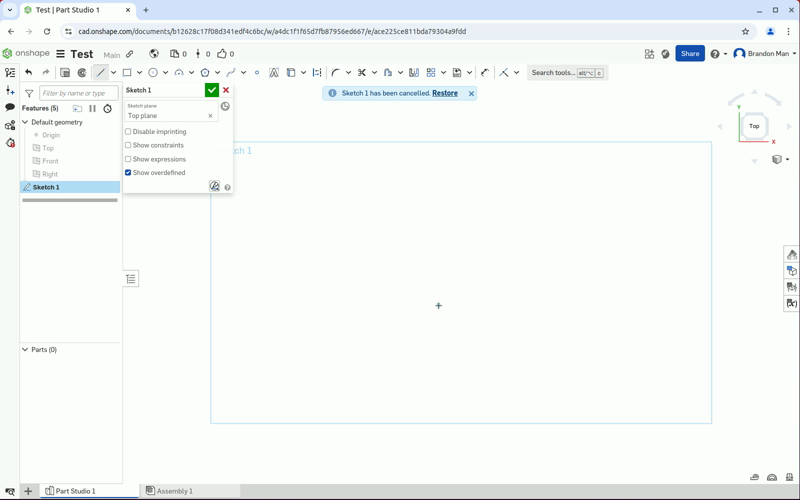
key_down(shift)
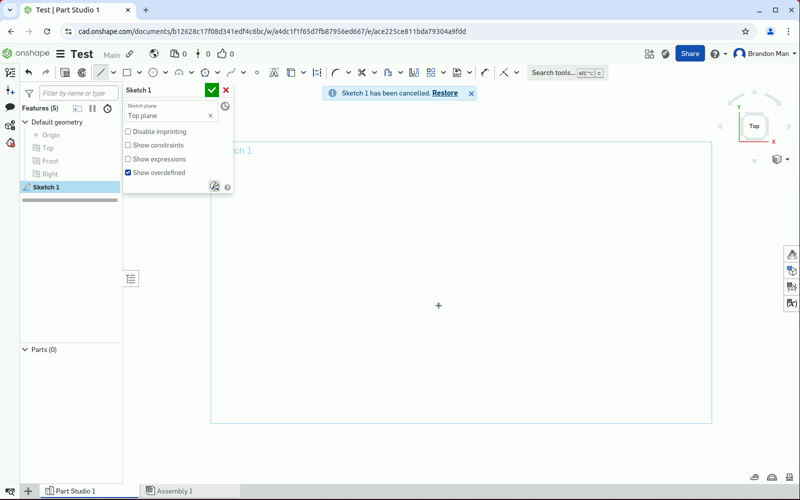
mouse_move(468, 305)
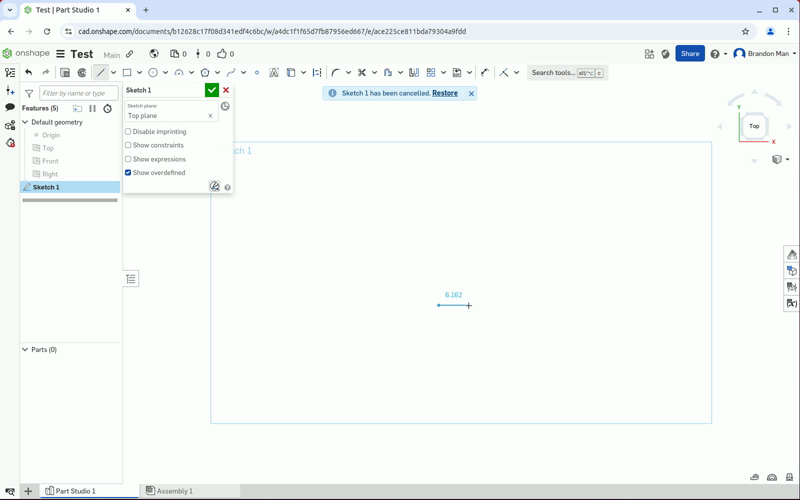
mouse_move(483, 305)
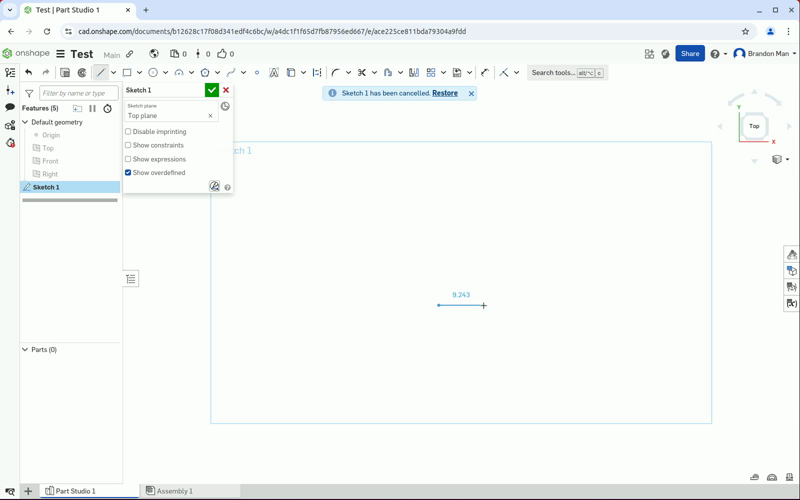
click(483, 305)
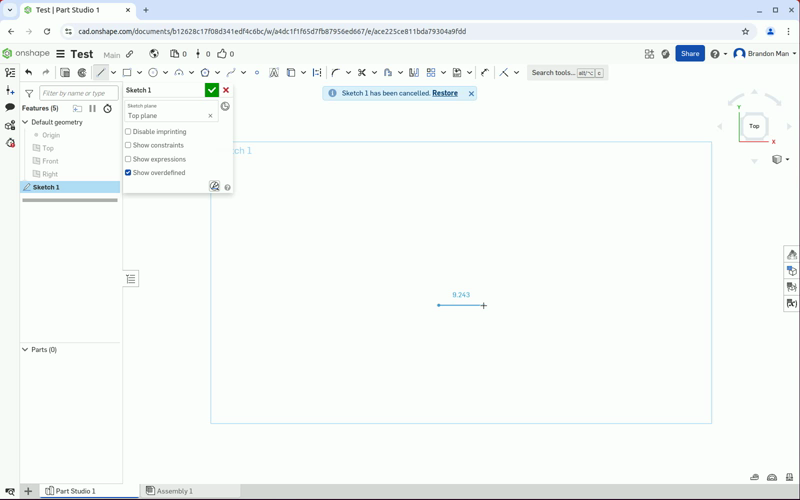
key_up(shift)
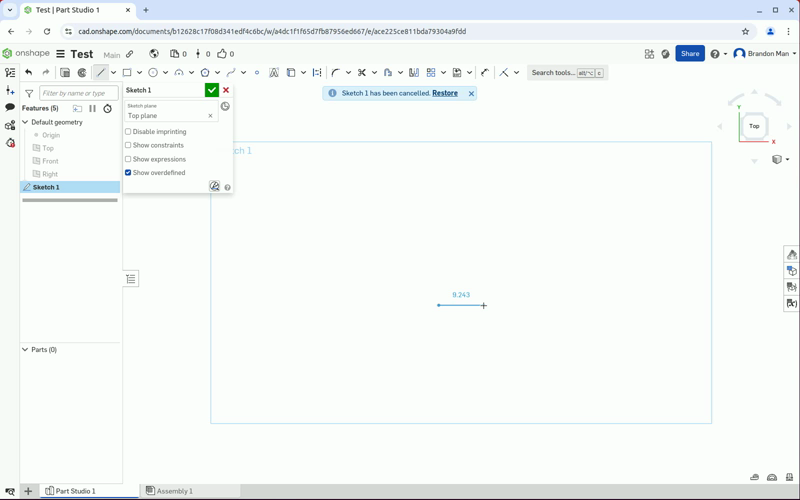
key_down(shift)
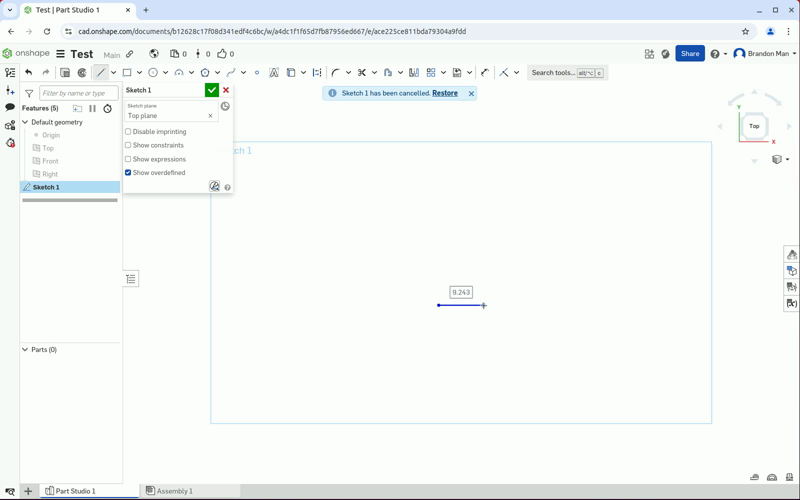
mouse_move(513, 305)
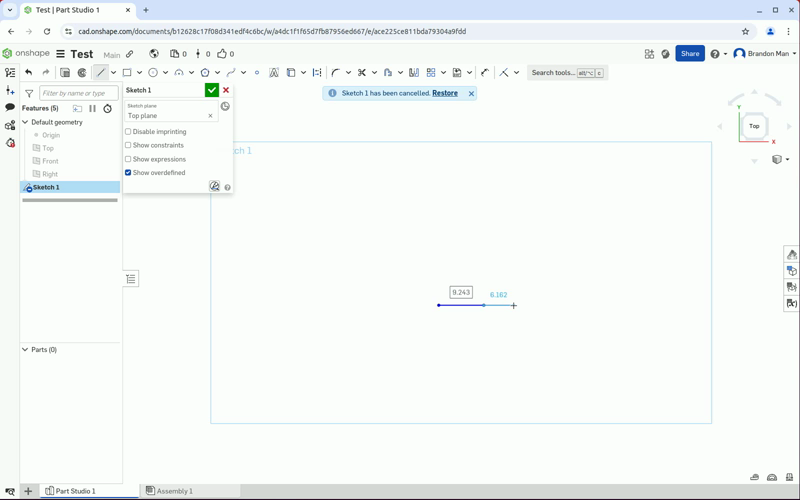
mouse_move(483, 261)
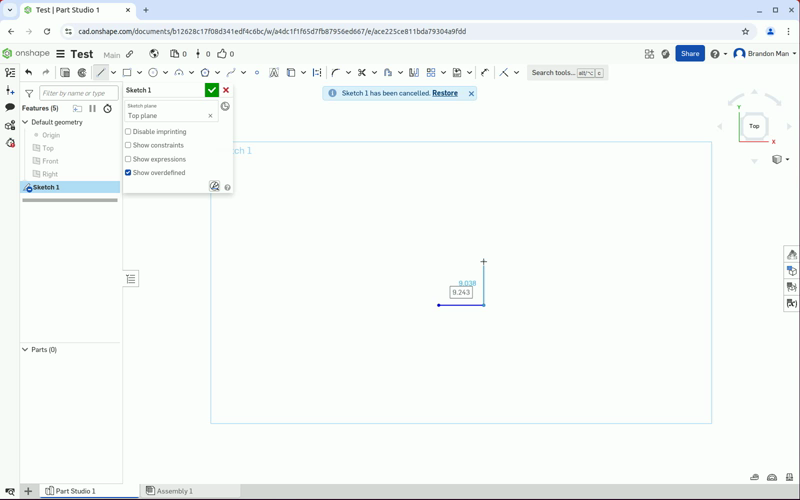
click(483, 261)
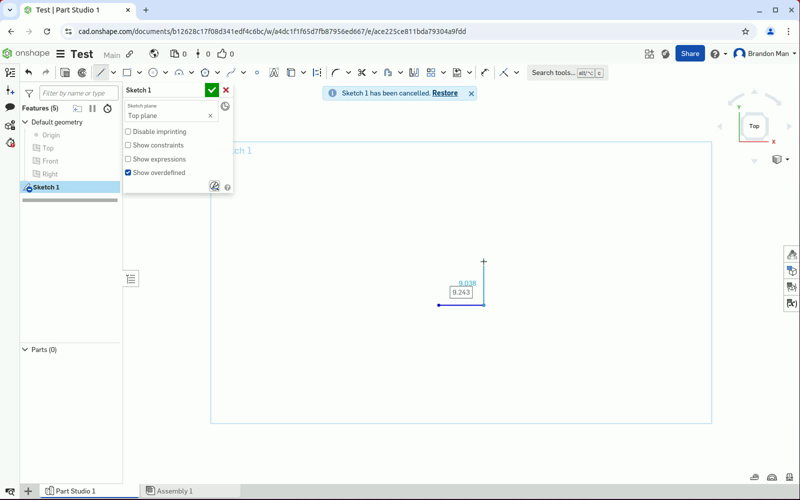
key_up(shift)
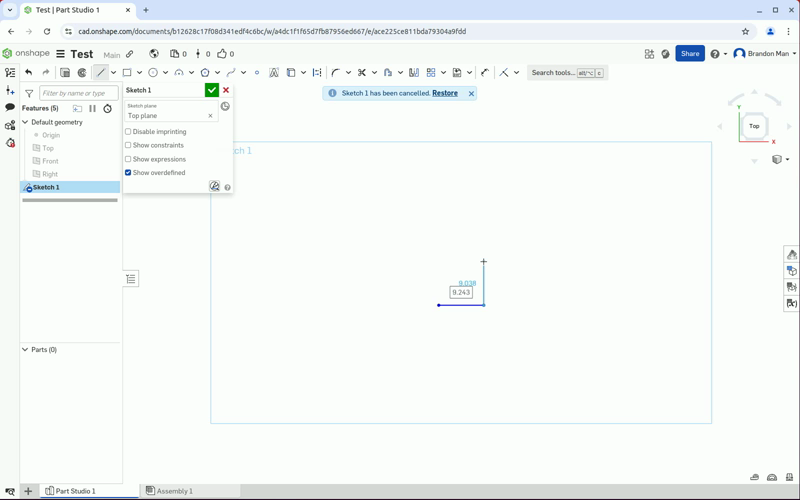
key_down(shift)
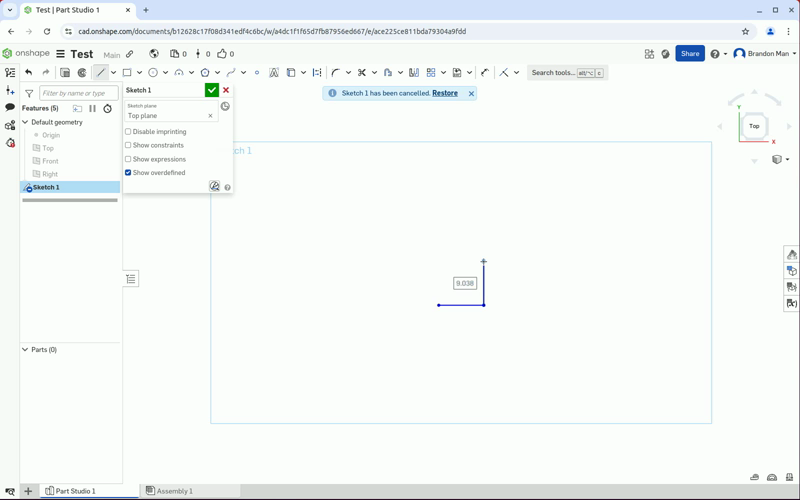
mouse_move(513, 261)
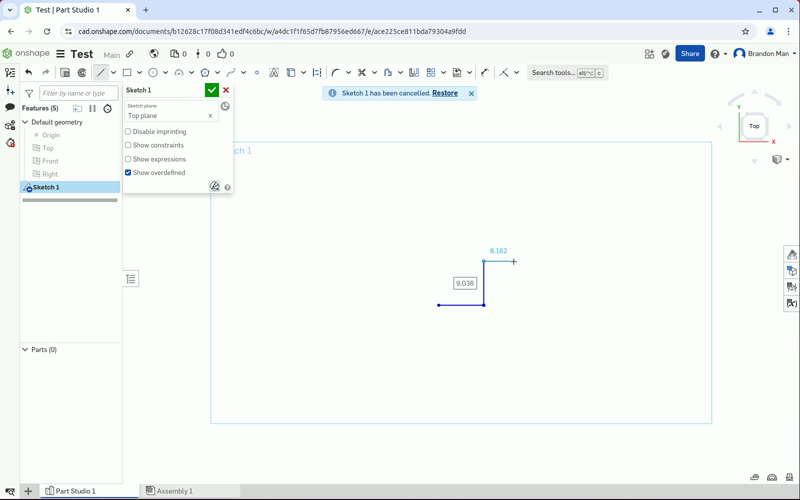
mouse_move(438, 261)
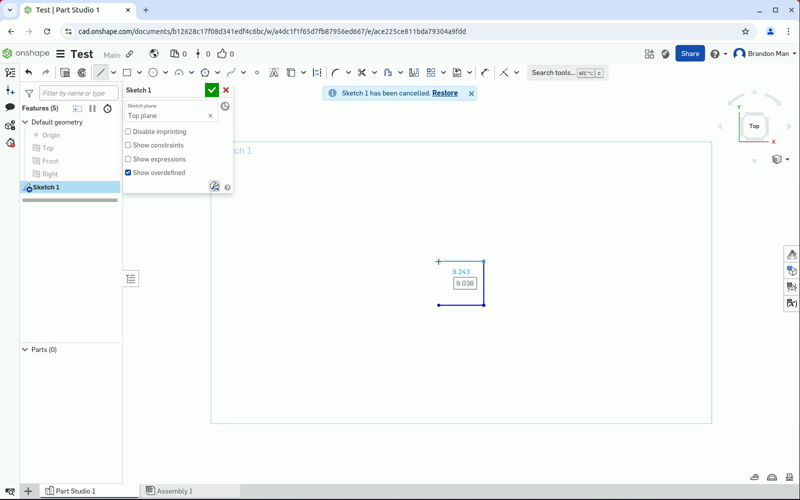
click(438, 261)
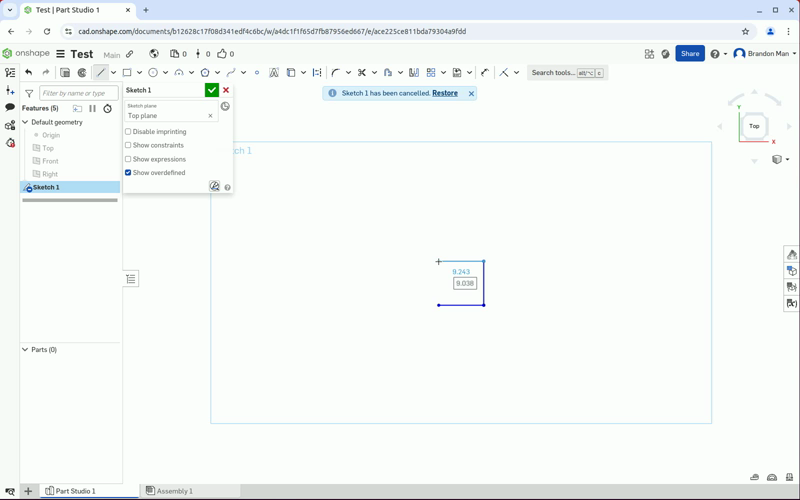
key_up(shift)
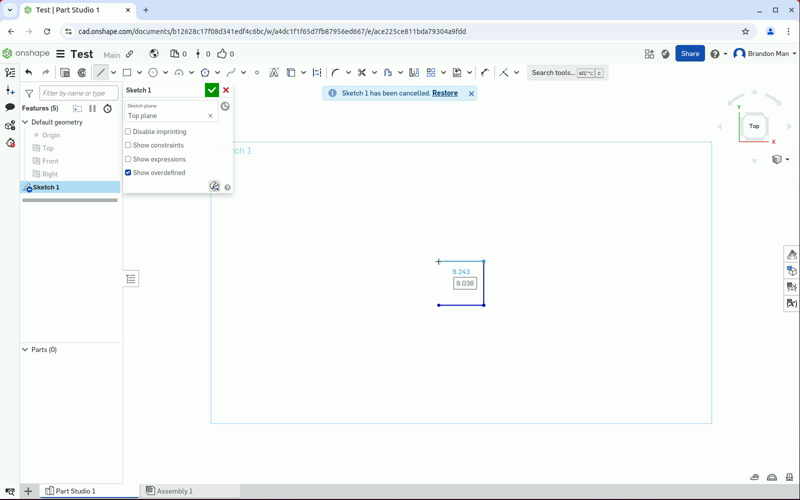
mouse_move(468, 261)
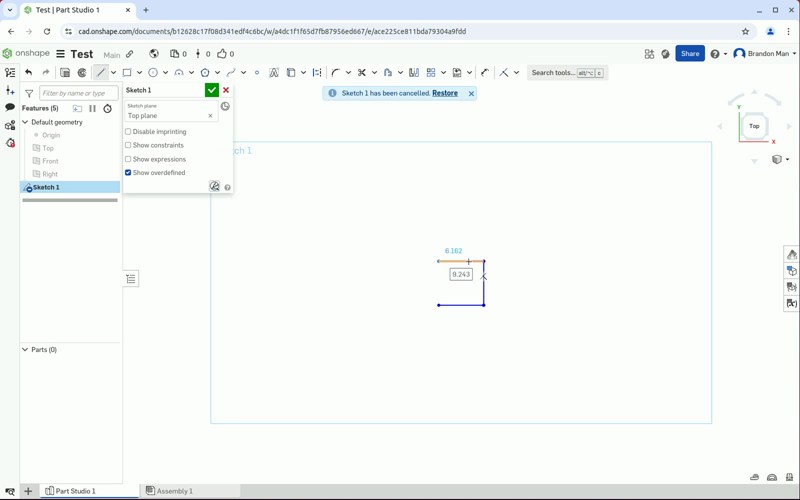
key_down(shift)
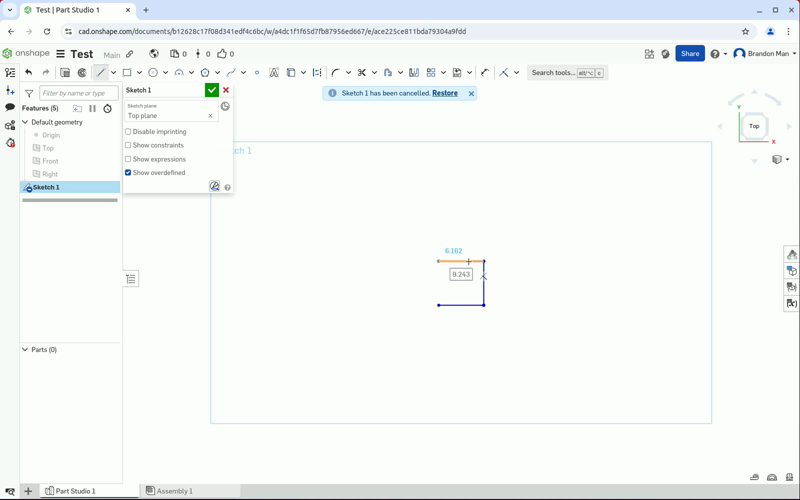
mouse_move(438, 305)
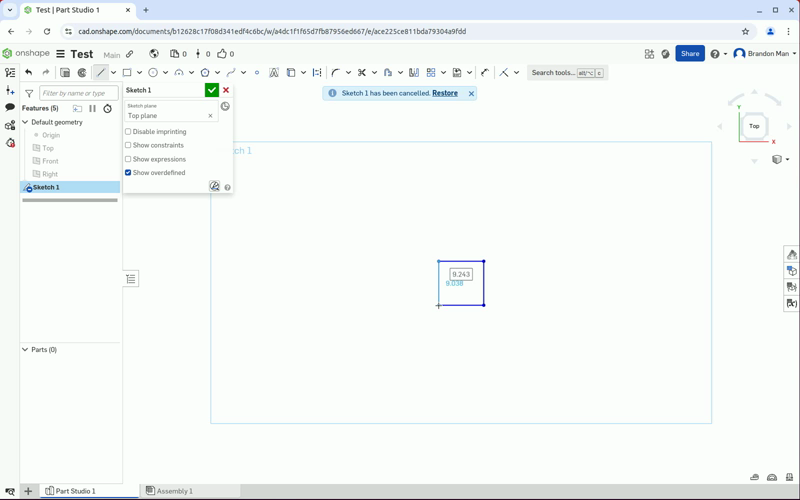
key_up(shift)
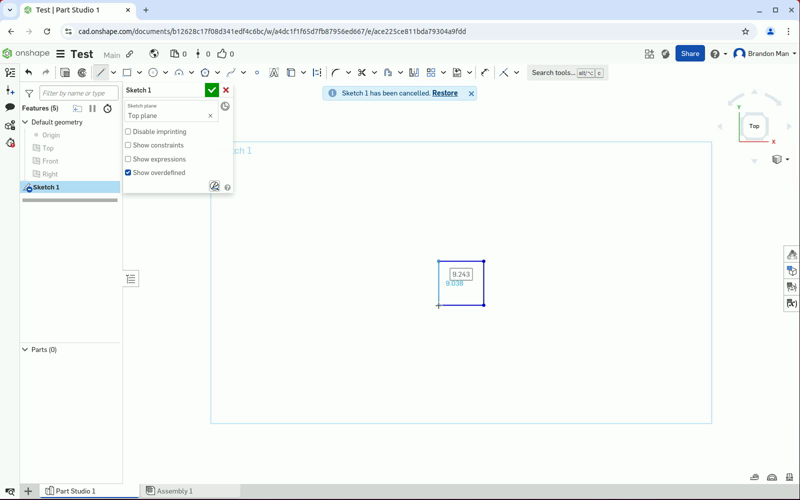
click(438, 305)
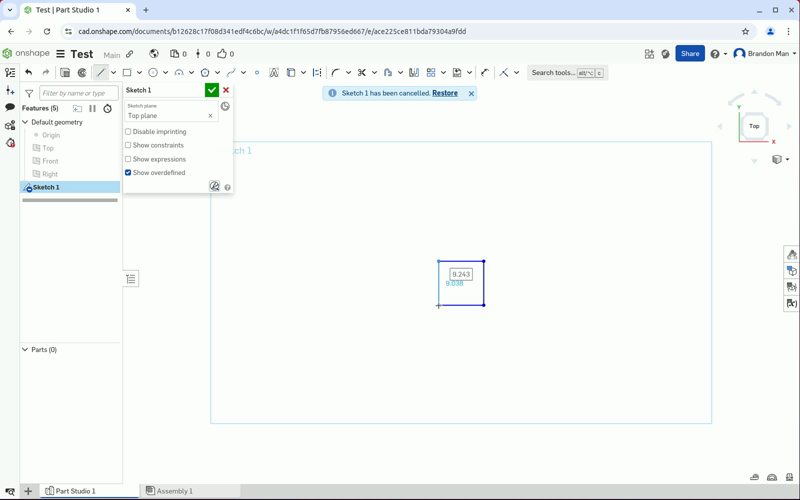
key(esc)
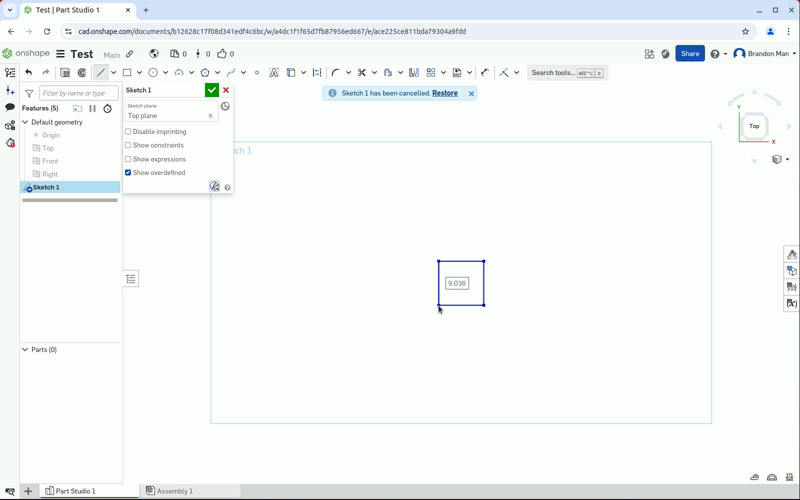
mouse_move(459, 264)
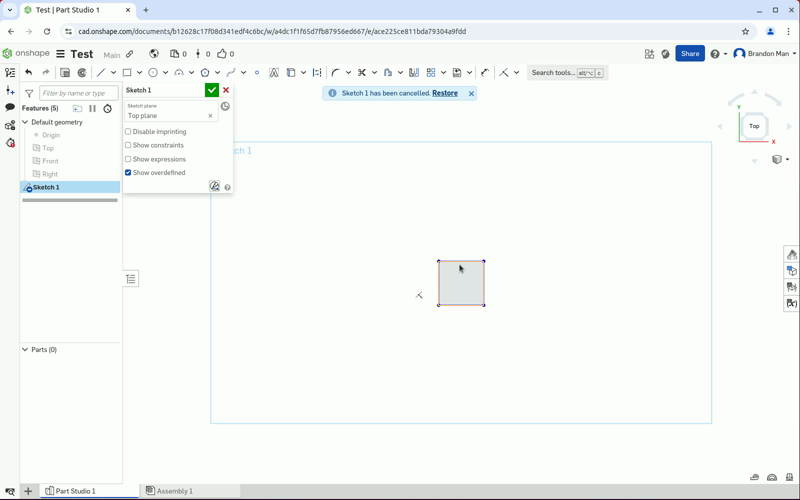
click(459, 264)
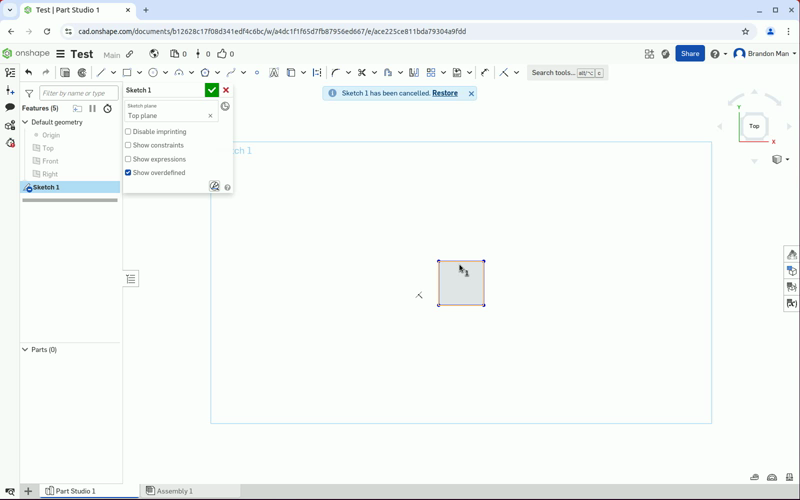
mouse_move(73, 352)
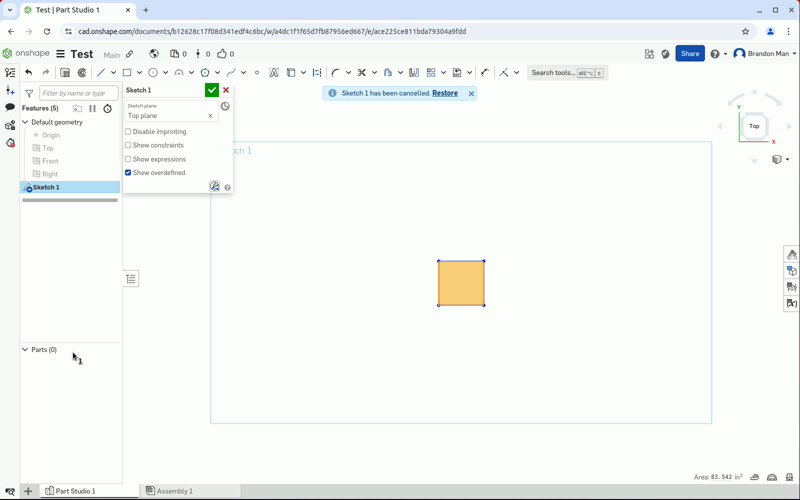
key(shift+y)
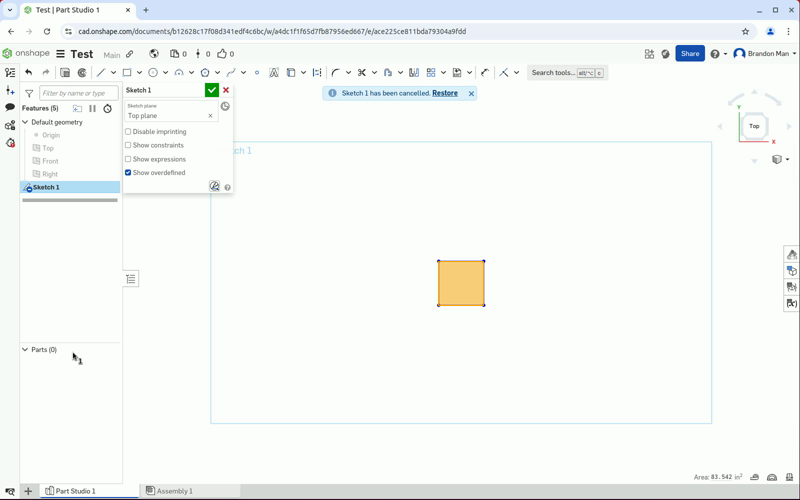
key(shift+e)
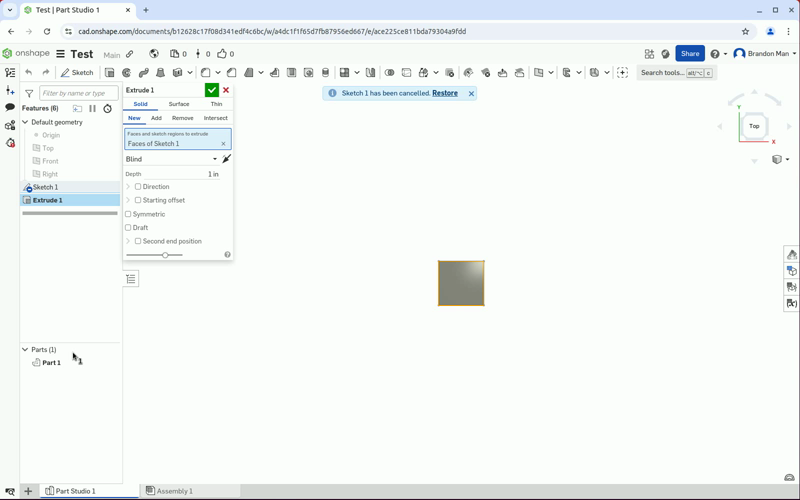
mouse_move(143, 106)
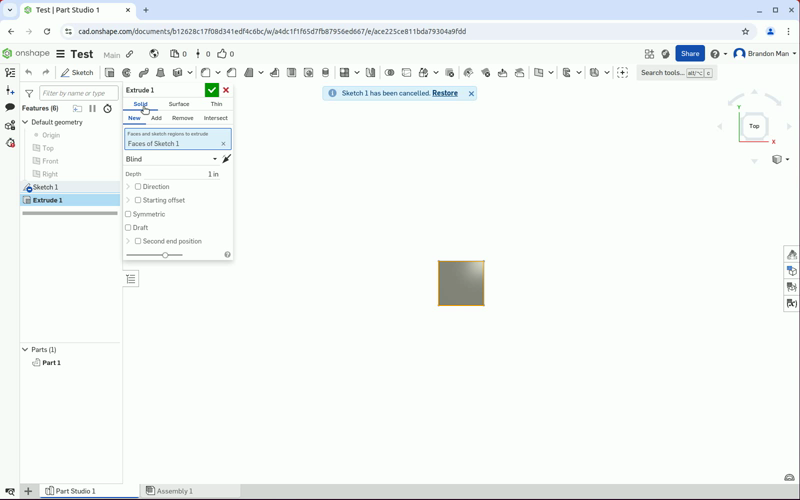
click(143, 106)
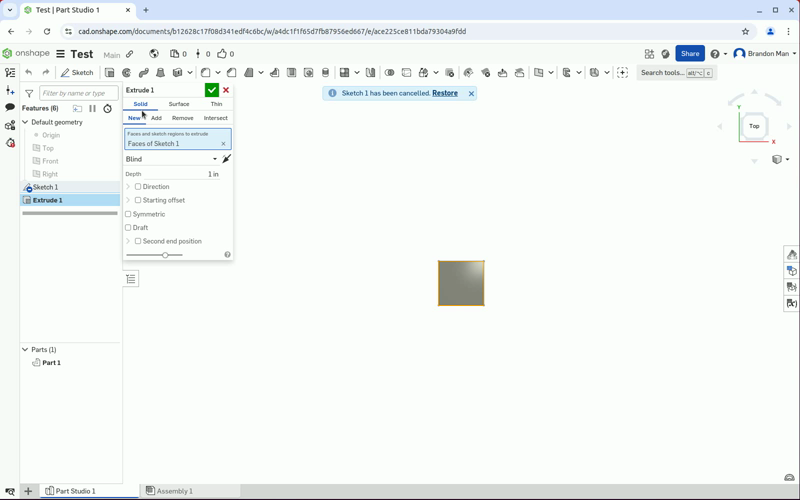
mouse_move(137, 120)
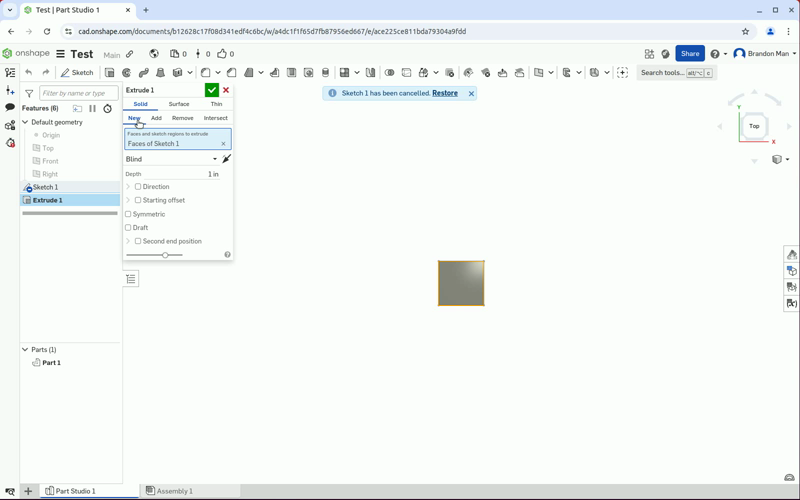
click(137, 120)
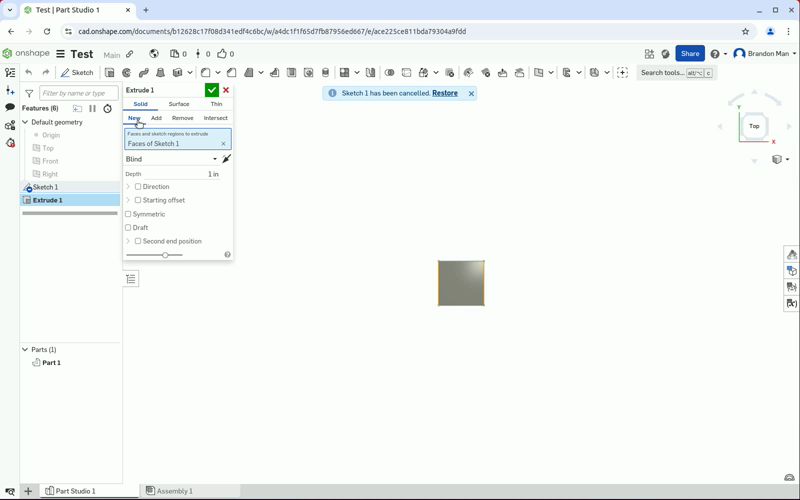
key(tab, 4)
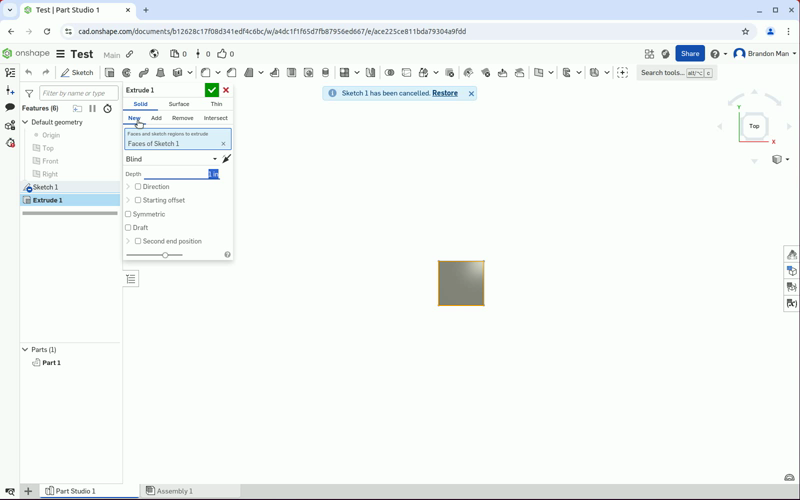
text(23.108)
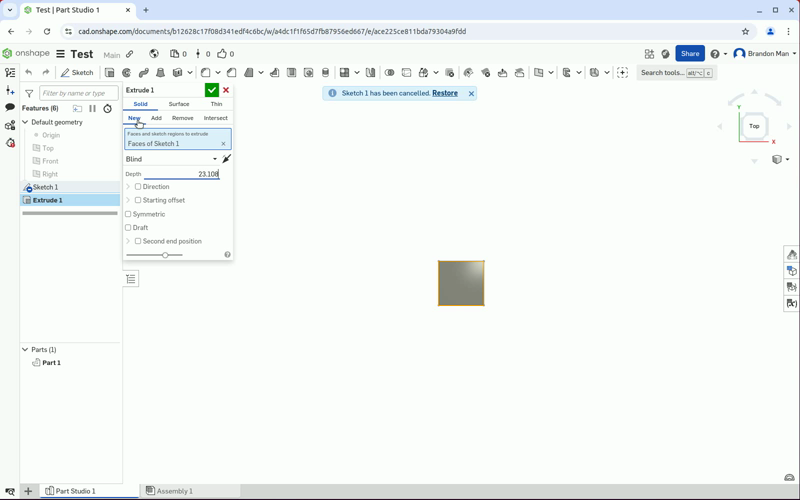
key(enter)
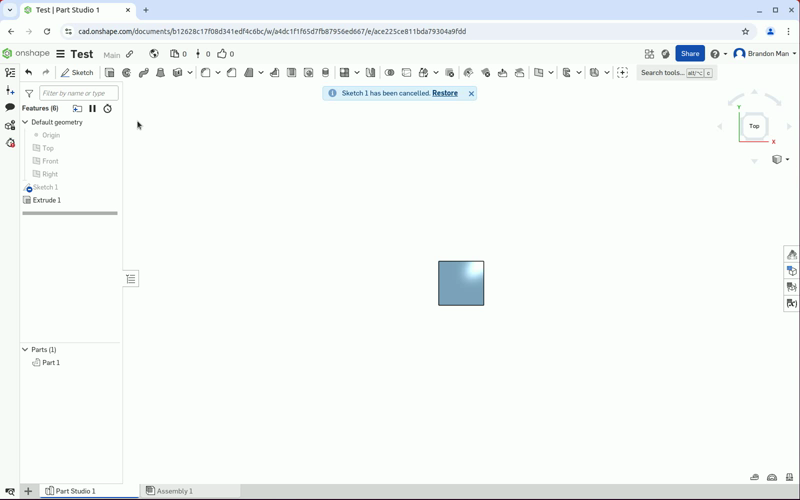
key(shift+h)
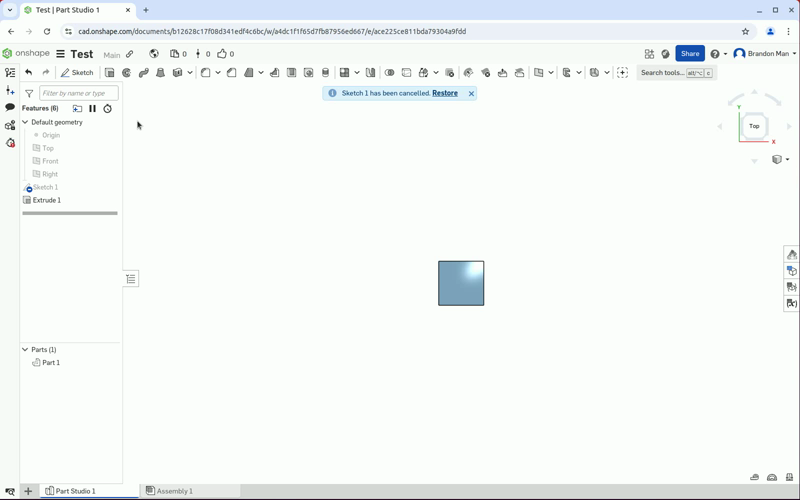
key(shift+h)
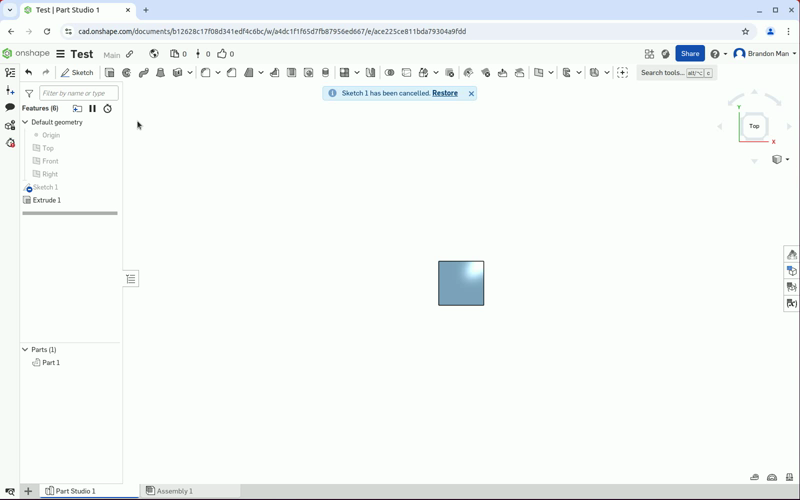
mouse_move(73, 189)
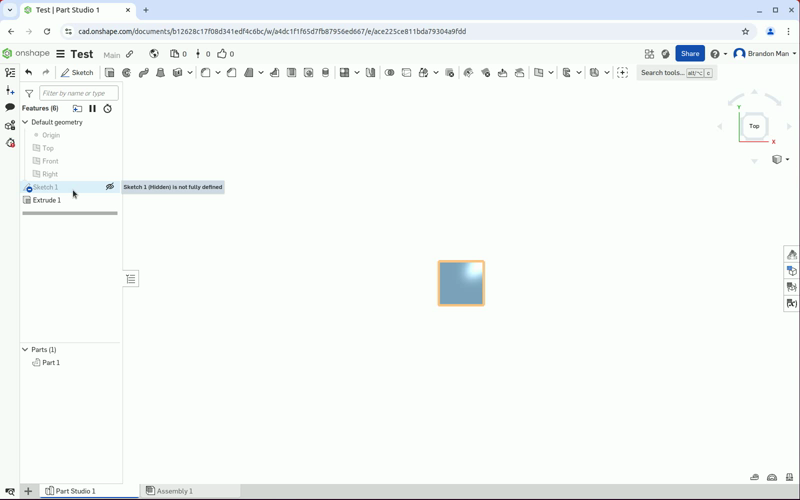
click(73, 189)
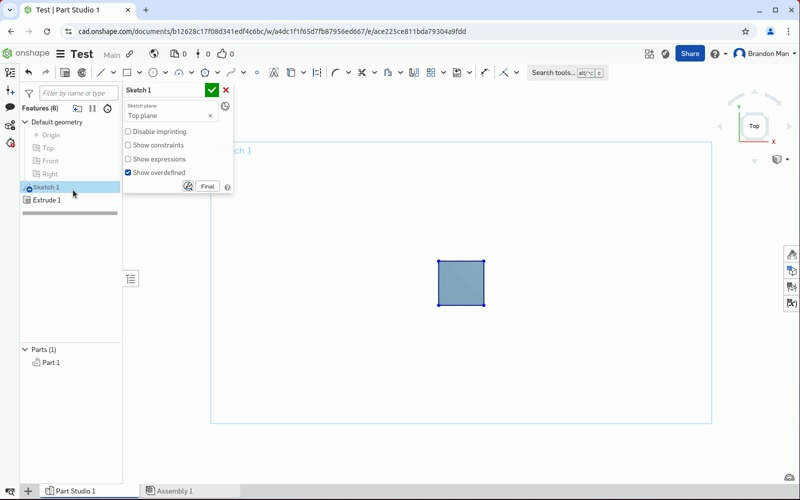
mouse_move(229, 92)
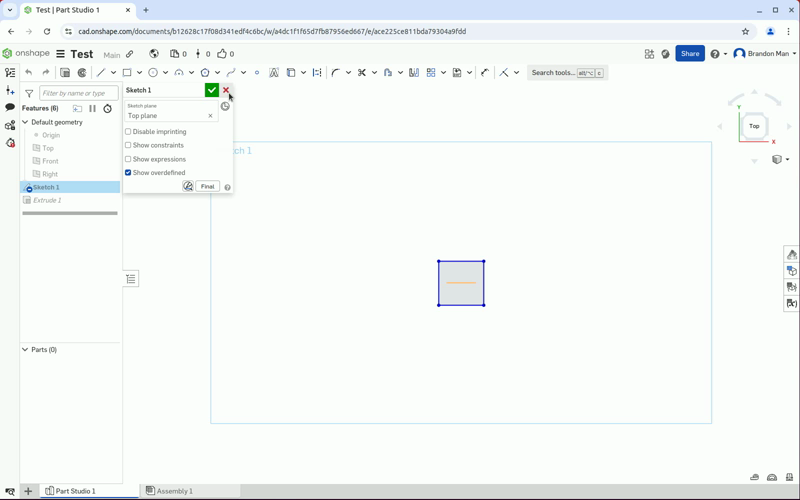
click(229, 92)
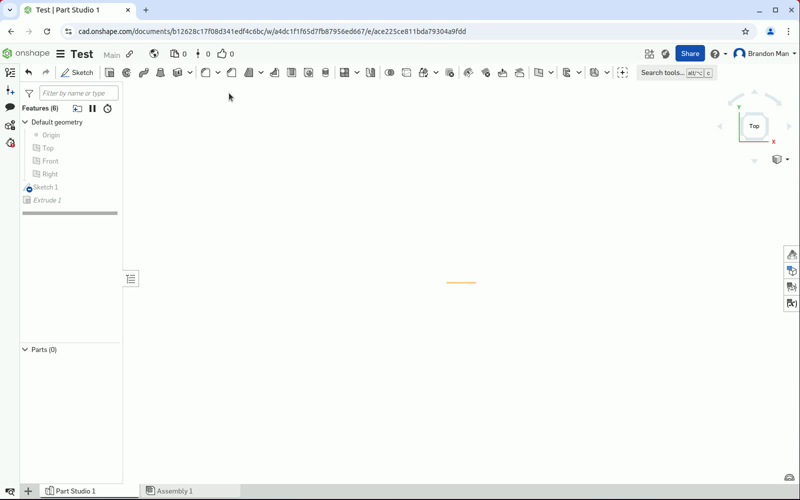
mouse_move(541, 75)
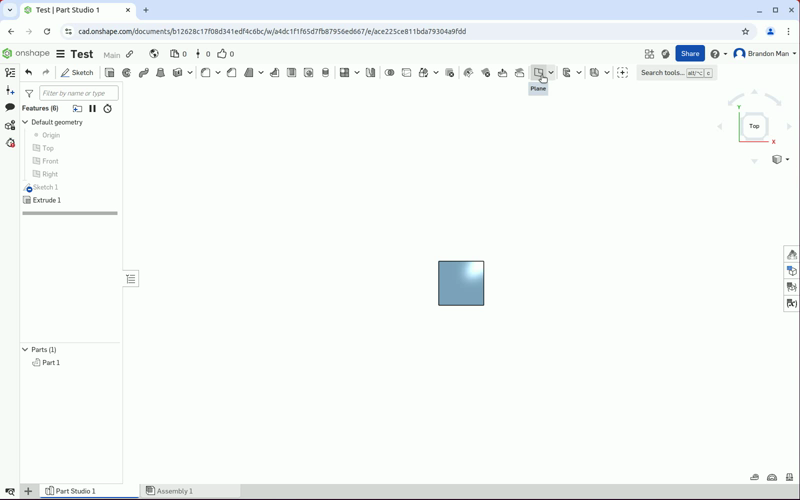
click(541, 75)
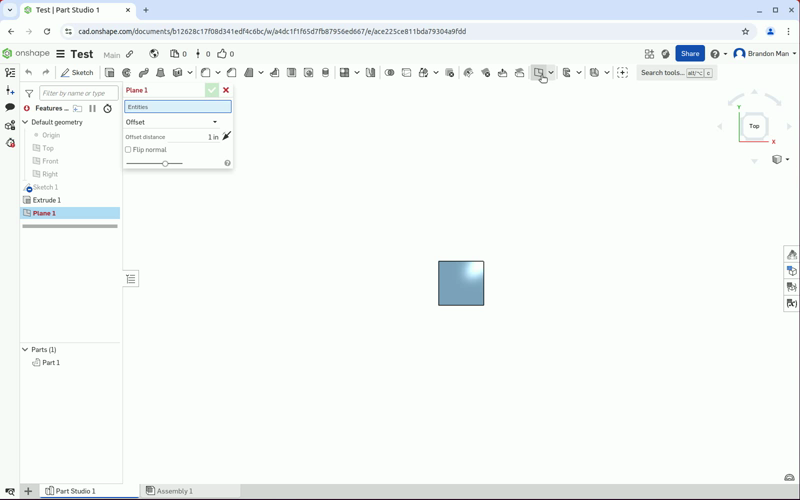
mouse_move(73, 150)
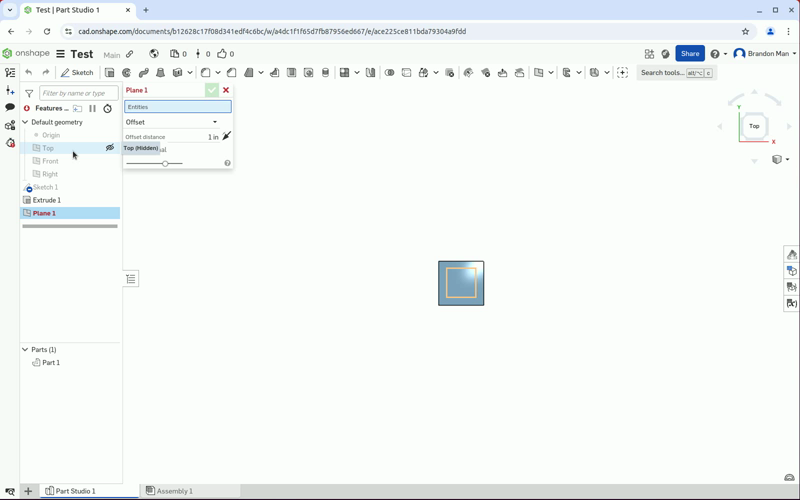
click(73, 150)
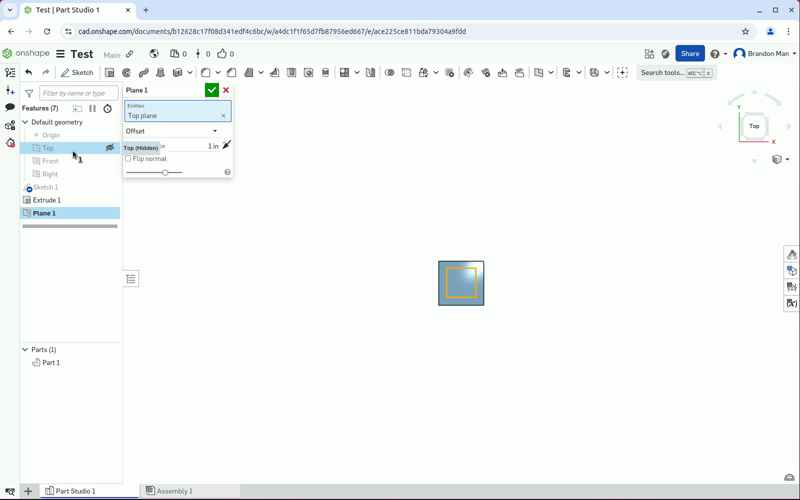
key(tab, 2)
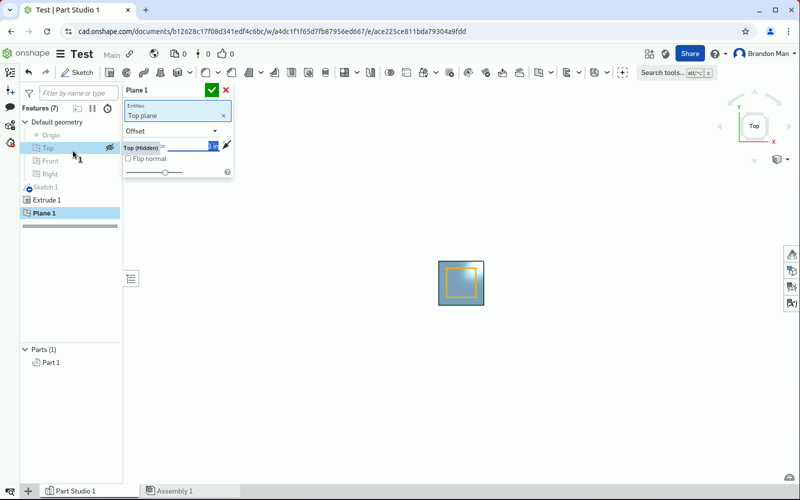
text(23.108)
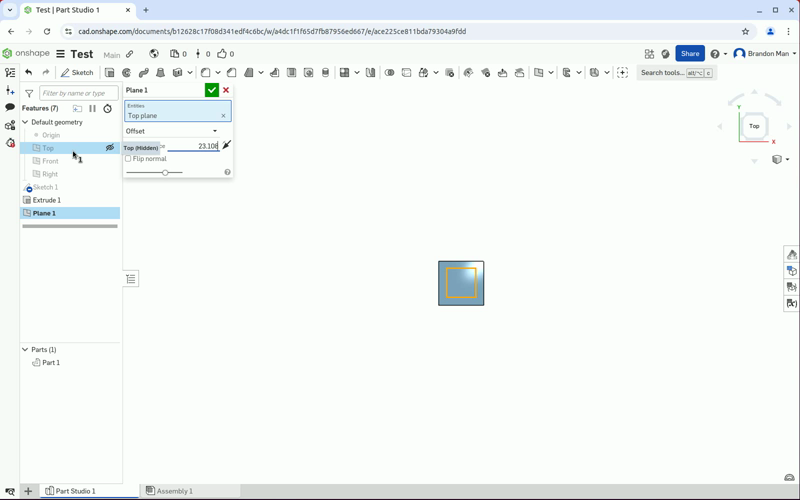
key(enter, 2)
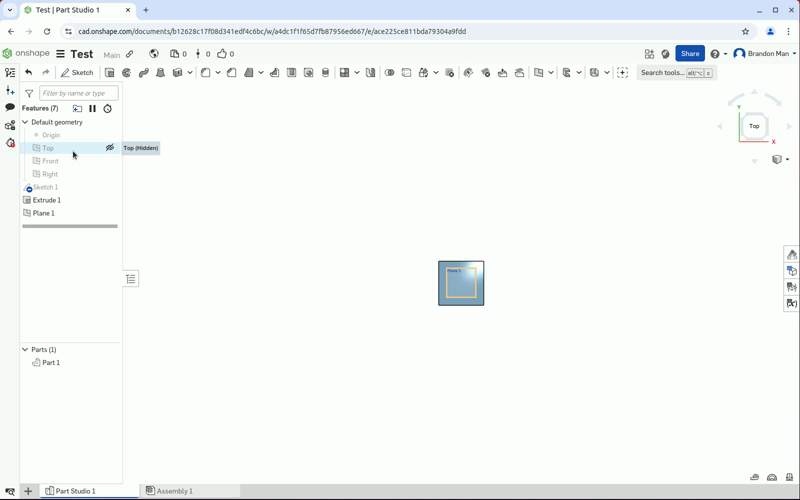
key(shift+s)
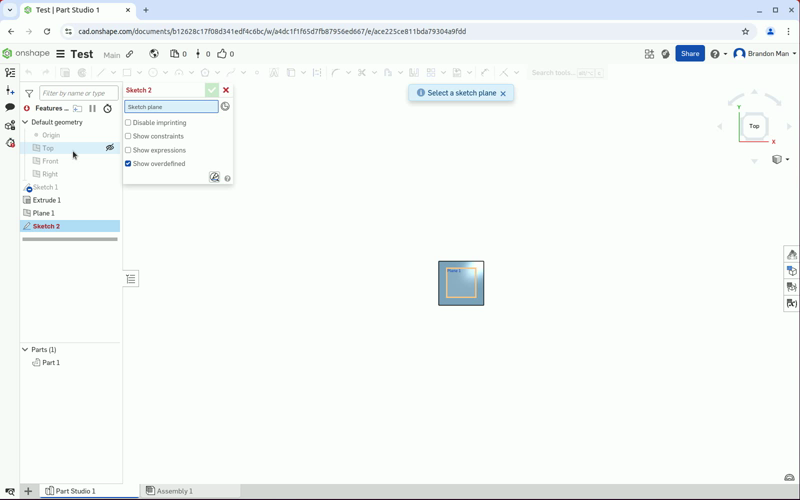
mouse_move(73, 215)
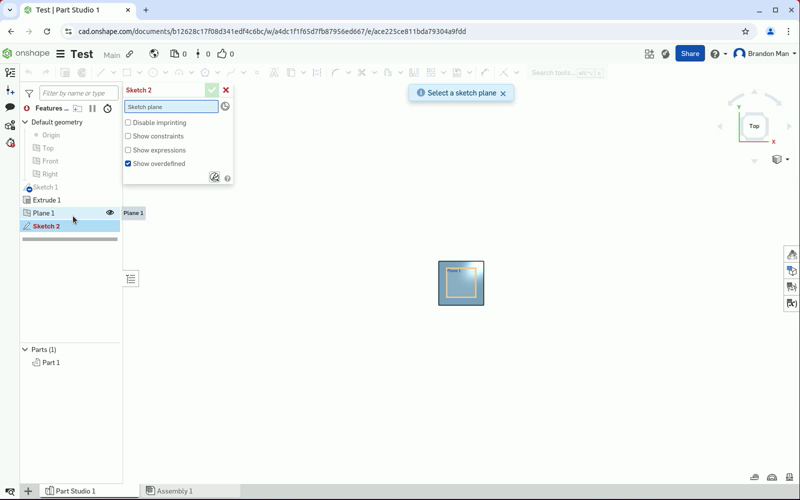
click(73, 215)
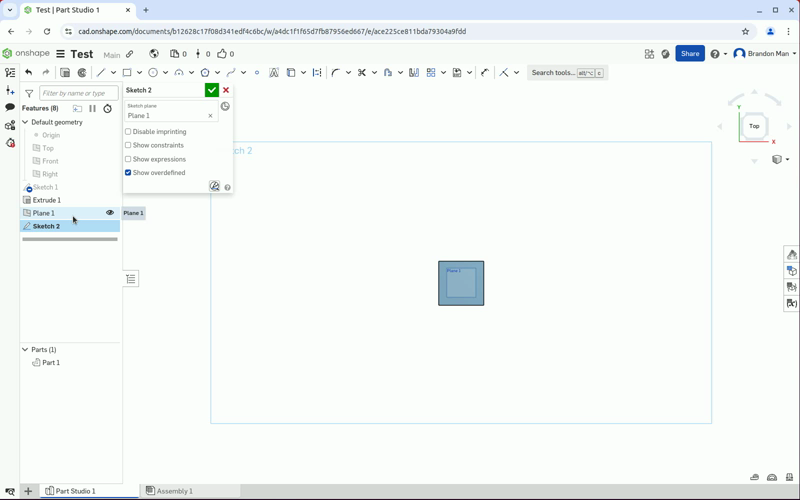
mouse_move(73, 352)
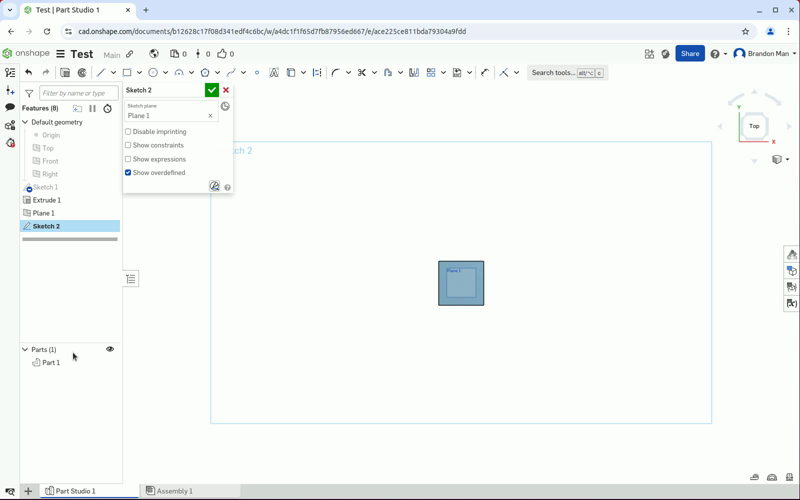
key(y)
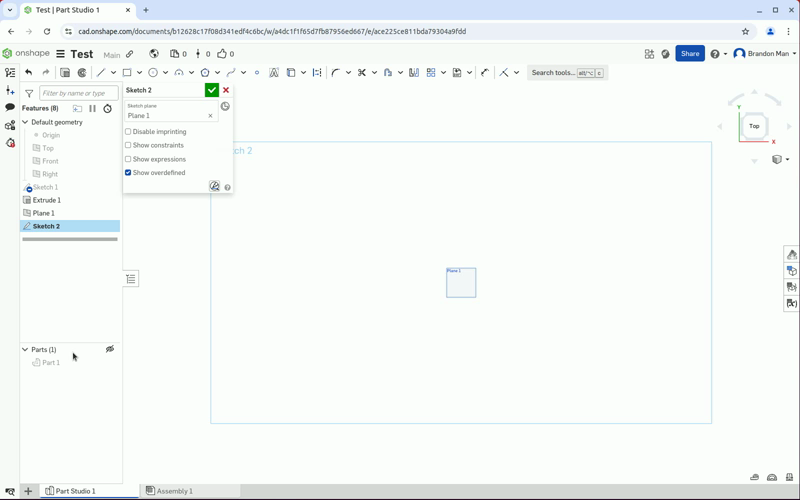
key(c)
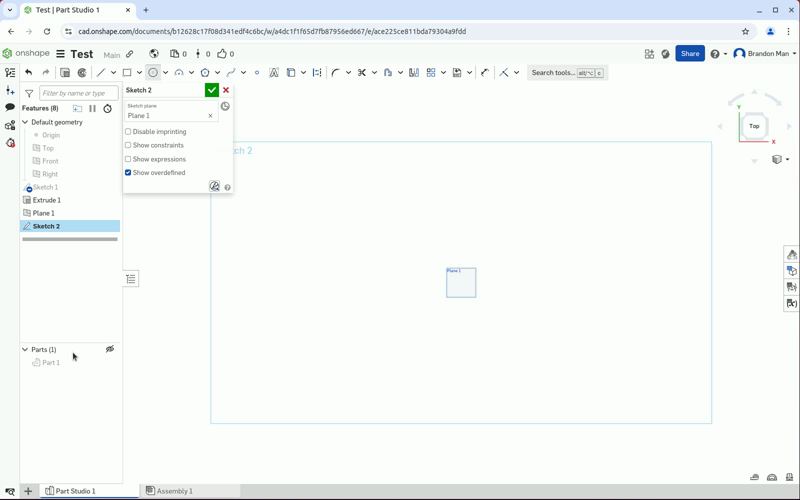
key_down(shift)
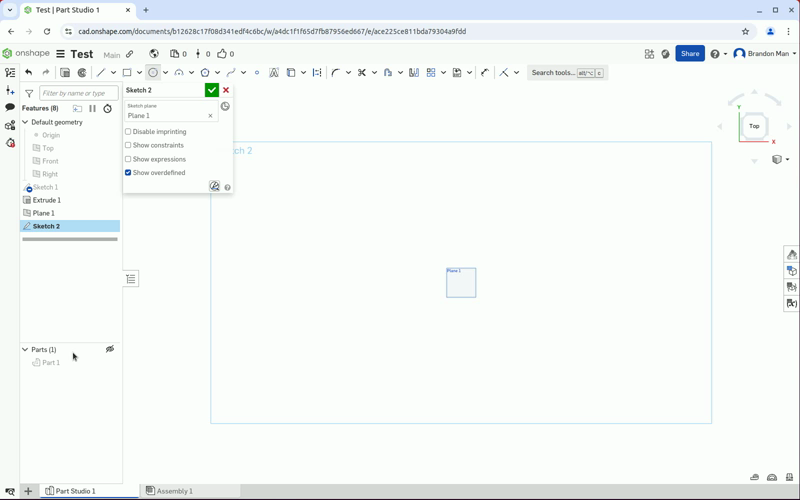
mouse_move(461, 282)
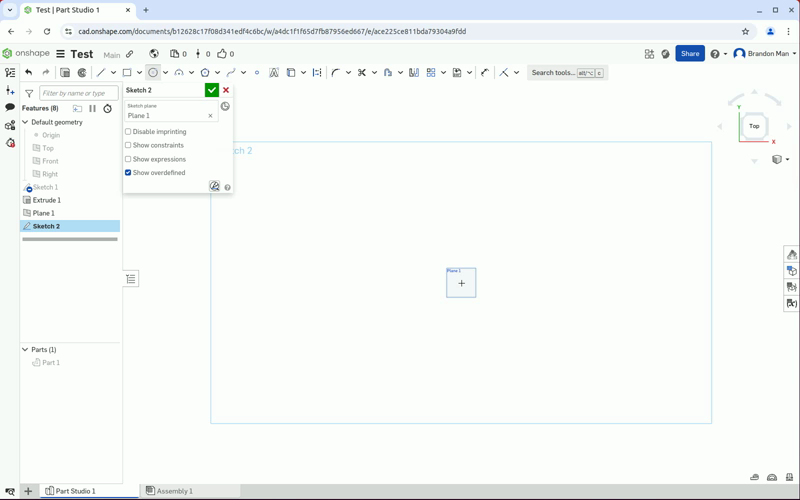
click(461, 282)
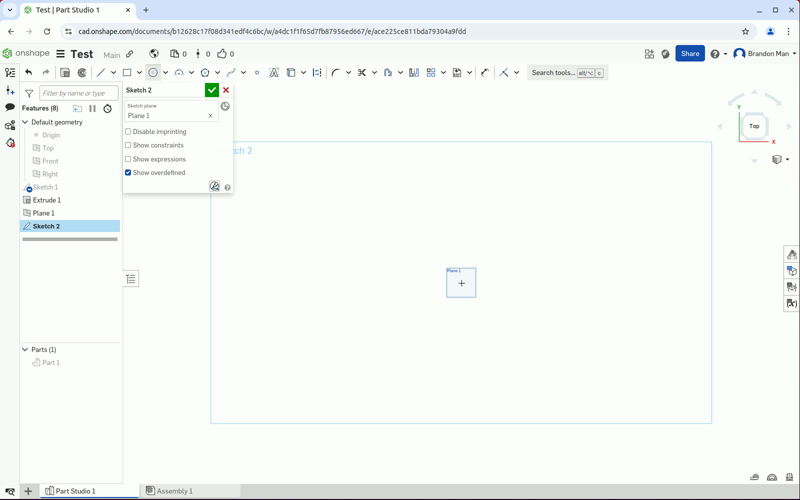
key_up(shift)
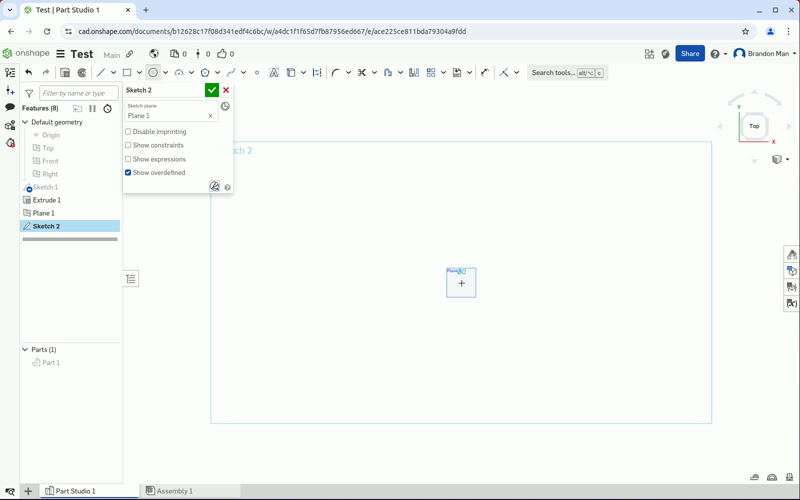
mouse_move(468, 282)
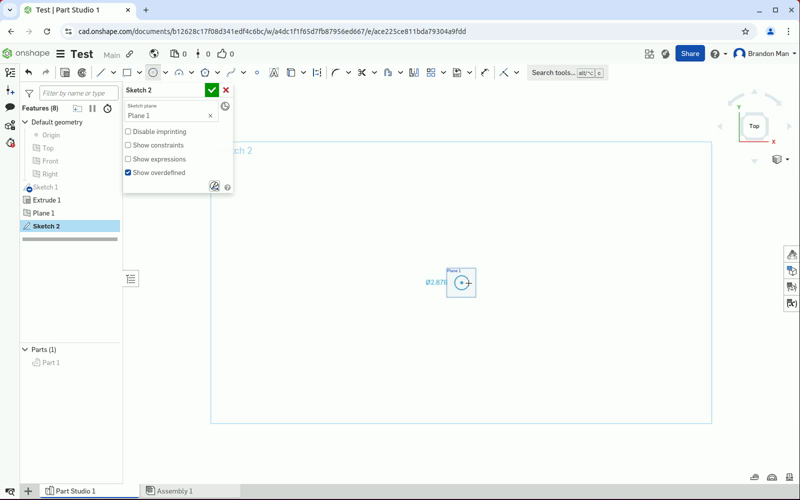
click(468, 282)
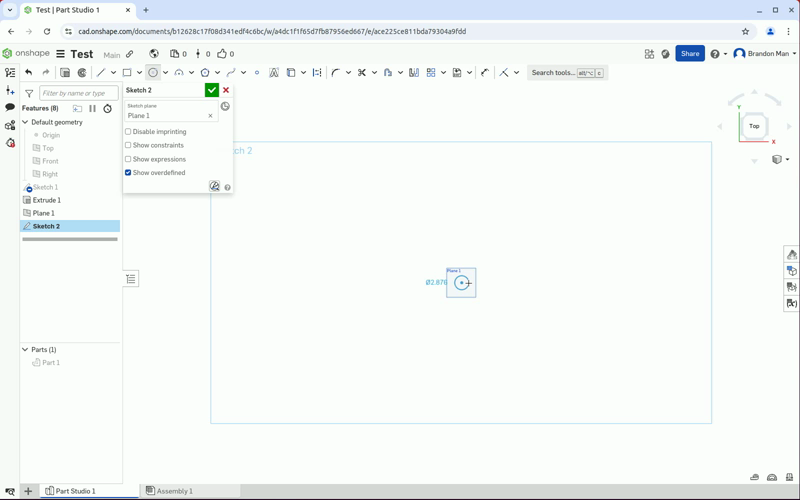
key(esc)
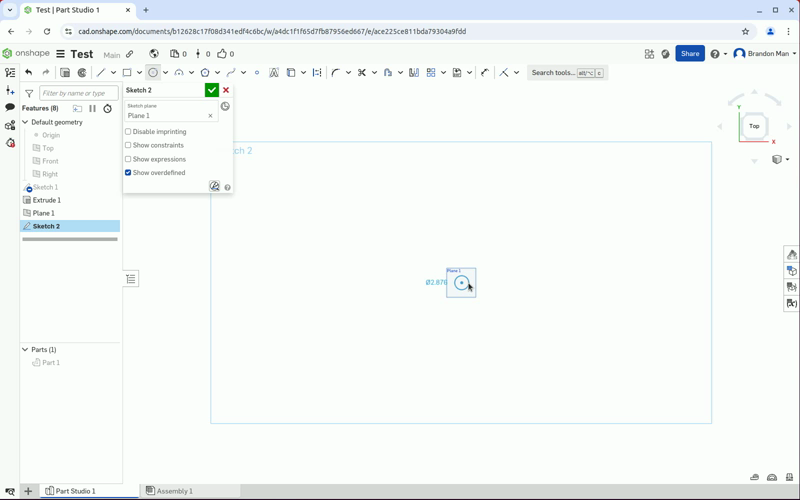
mouse_move(459, 286)
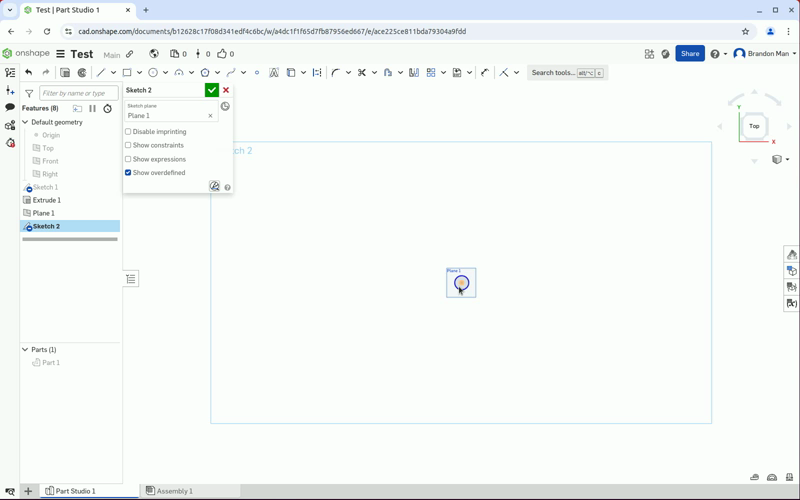
scroll(6)
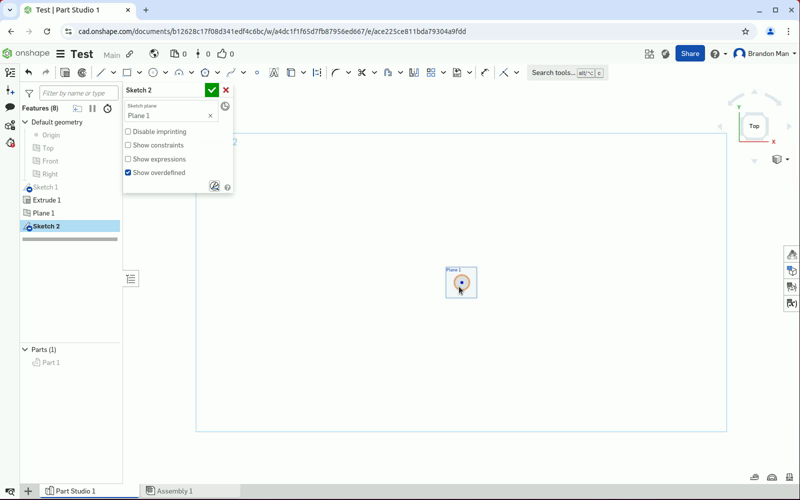
scroll(6)
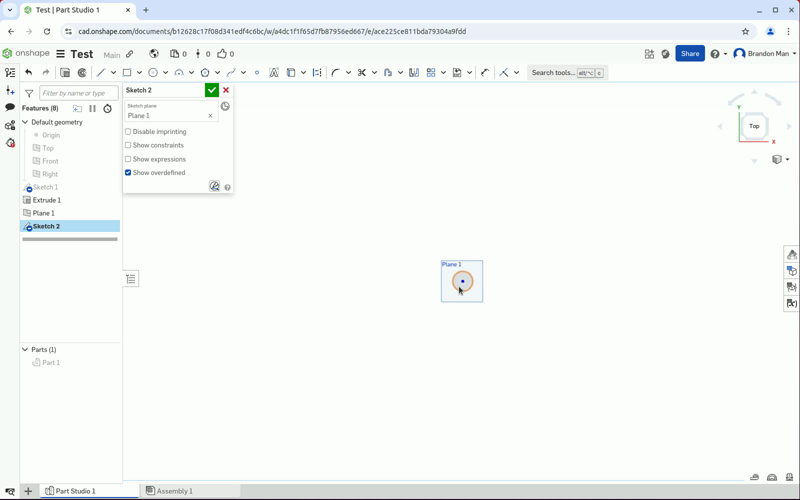
scroll(6)
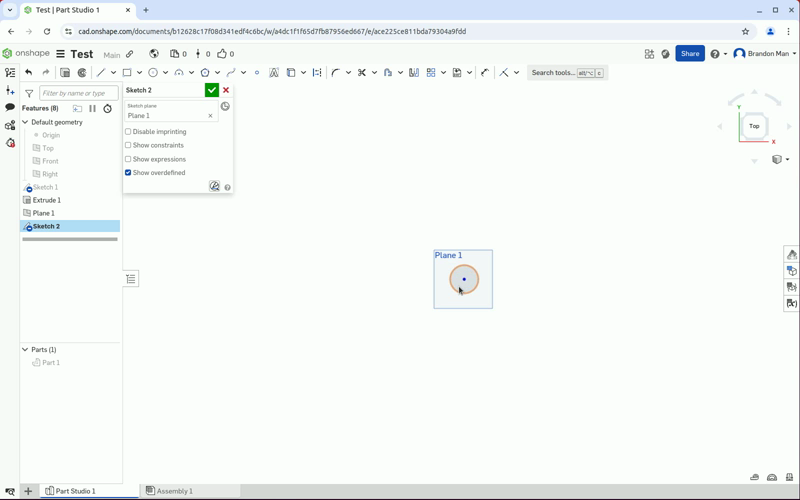
scroll(6)
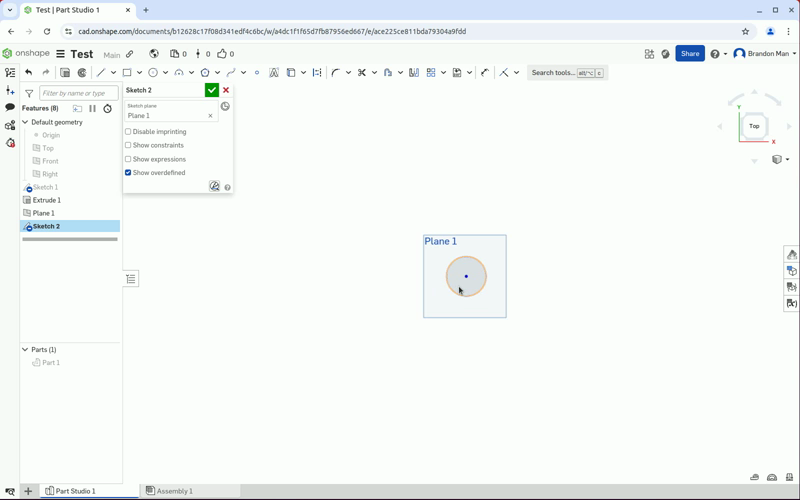
scroll(6)
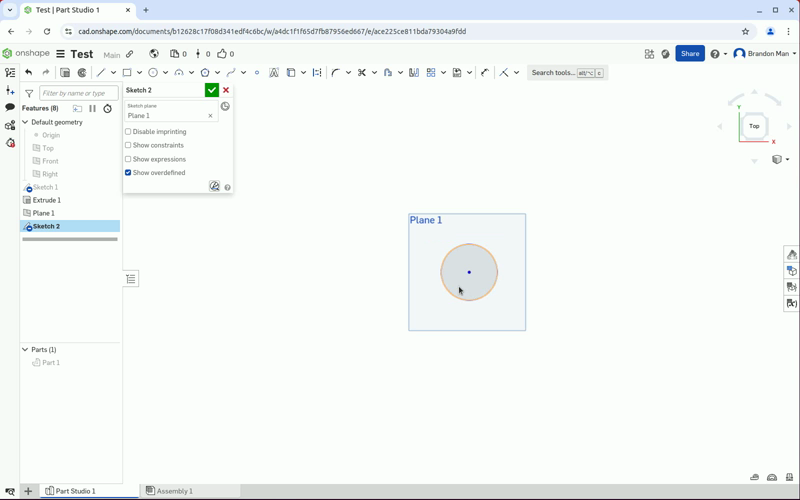
scroll(6)
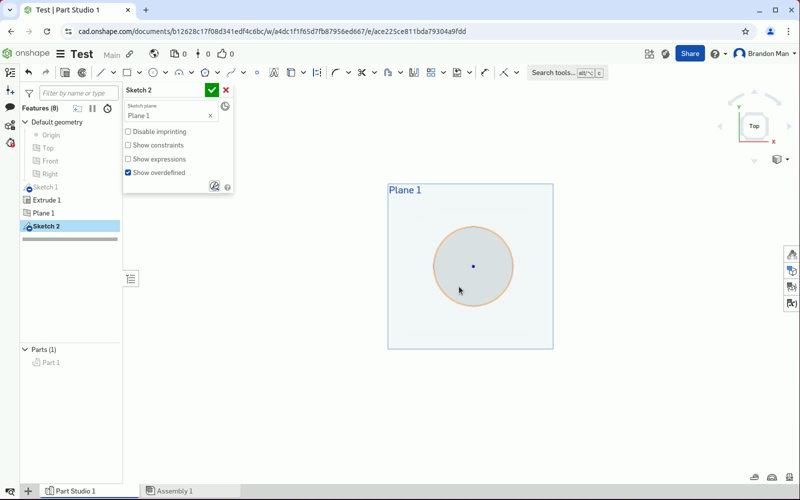
scroll(6)
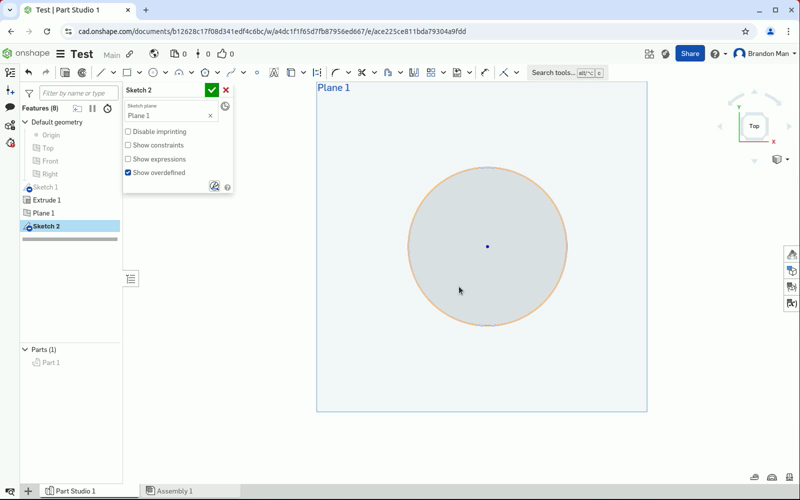
click(459, 286)
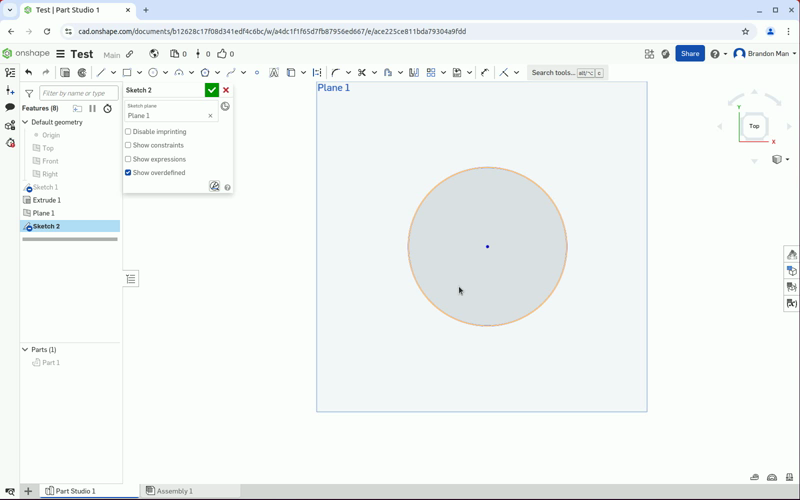
scroll(-6)
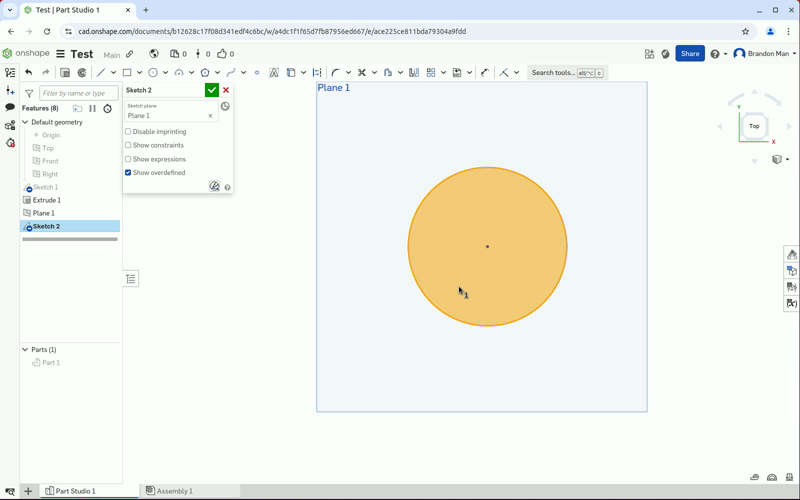
scroll(-6)
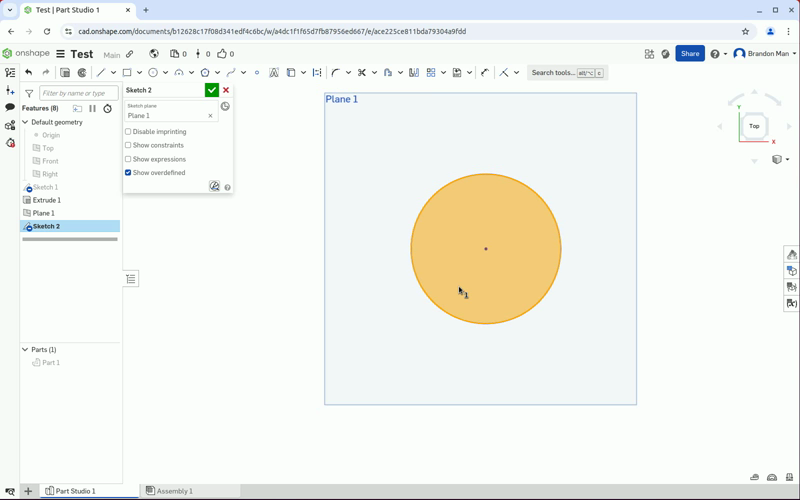
scroll(-6)
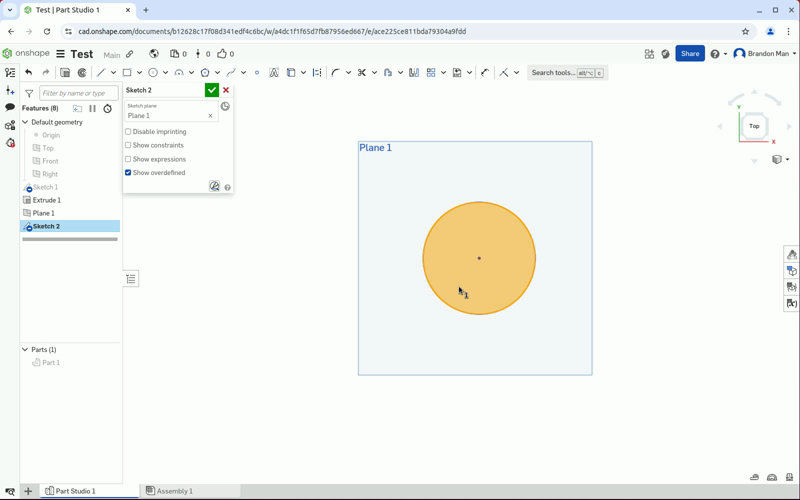
scroll(-6)
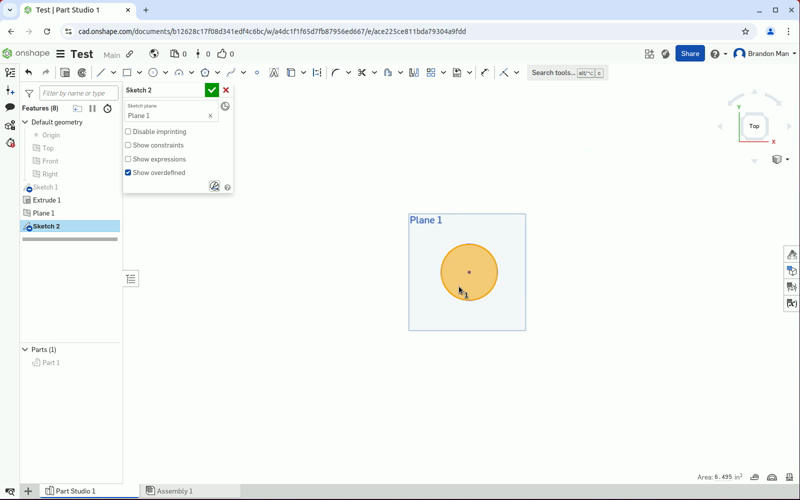
scroll(-6)
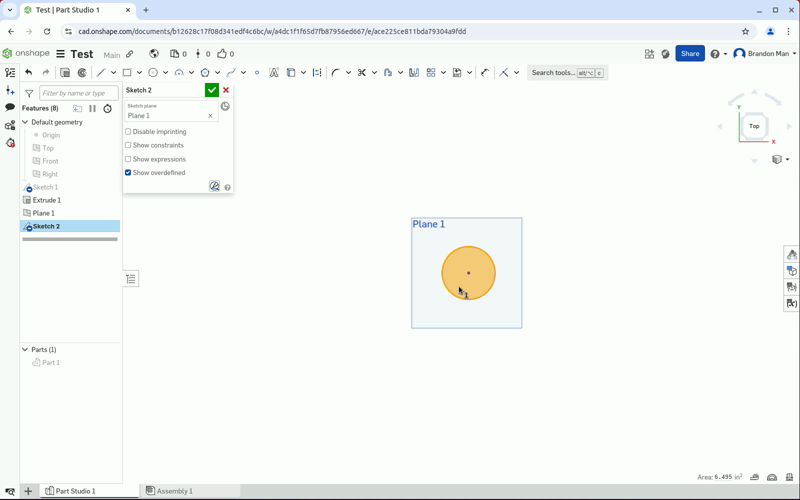
scroll(-6)
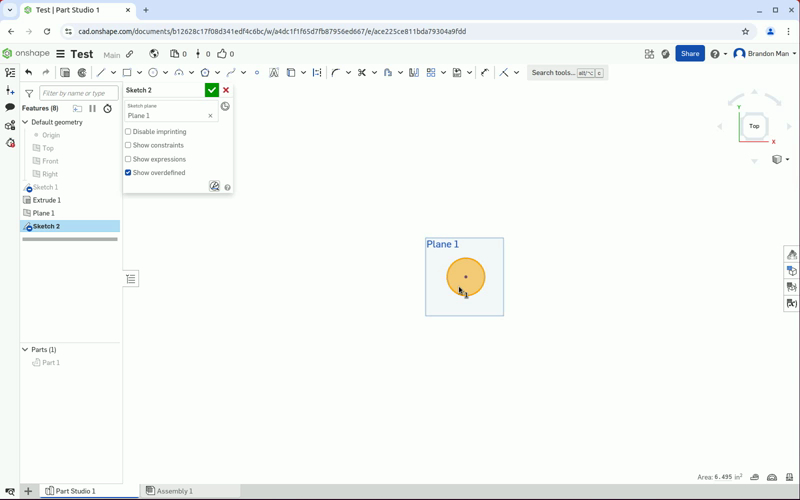
scroll(-6)
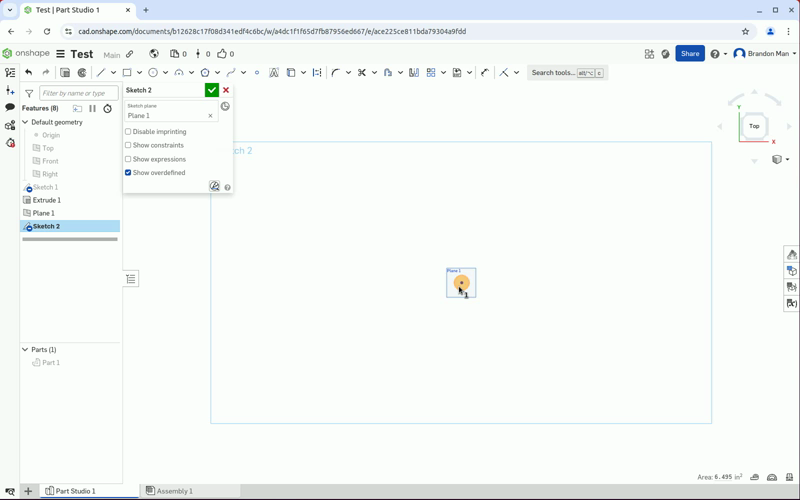
mouse_move(73, 352)
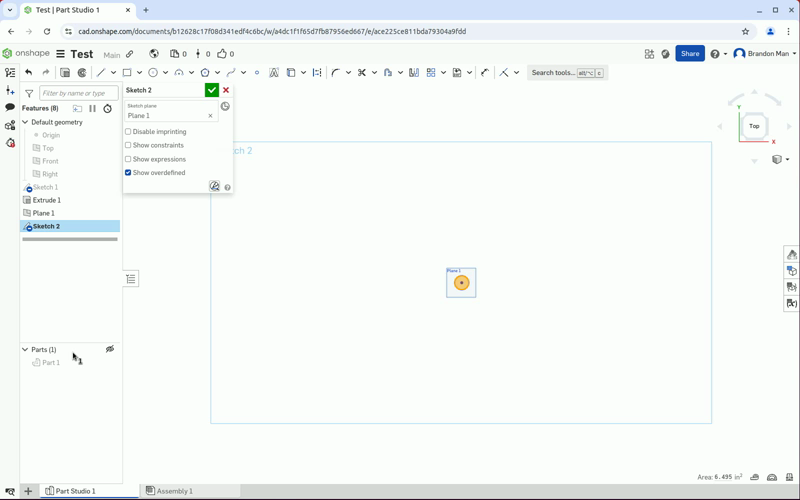
key(shift+y)
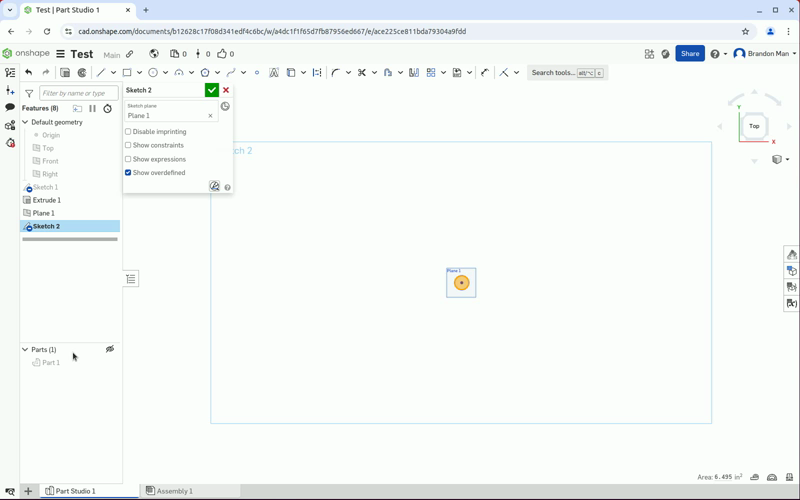
key(shift+e)
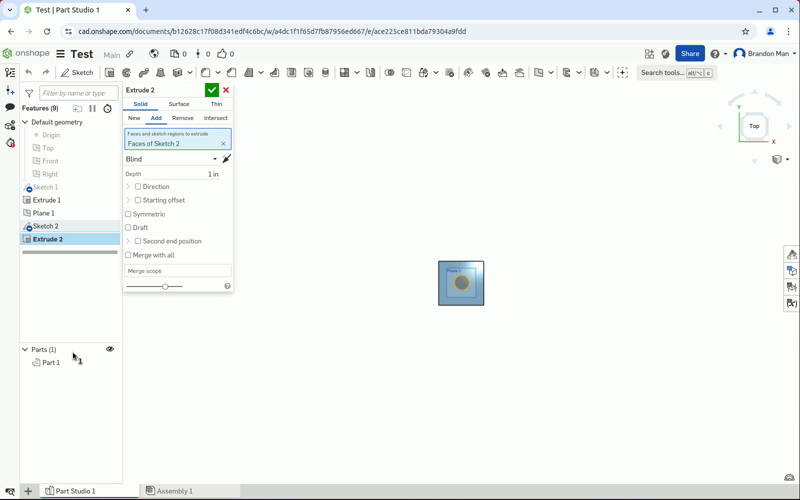
mouse_move(143, 106)
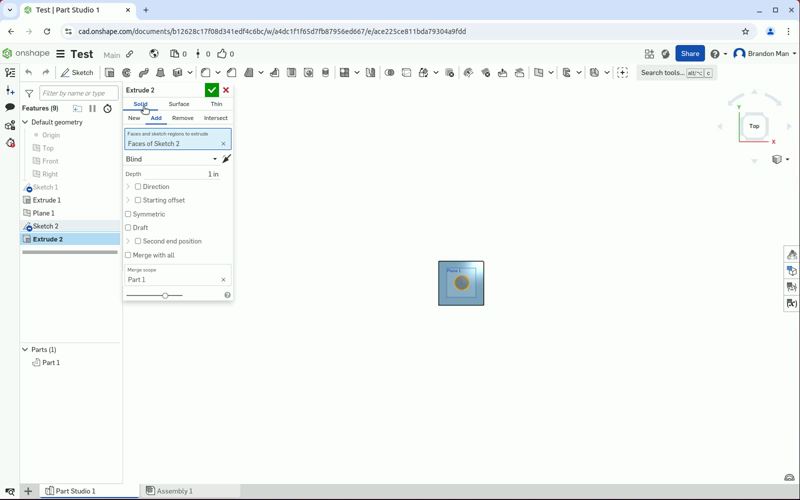
click(143, 106)
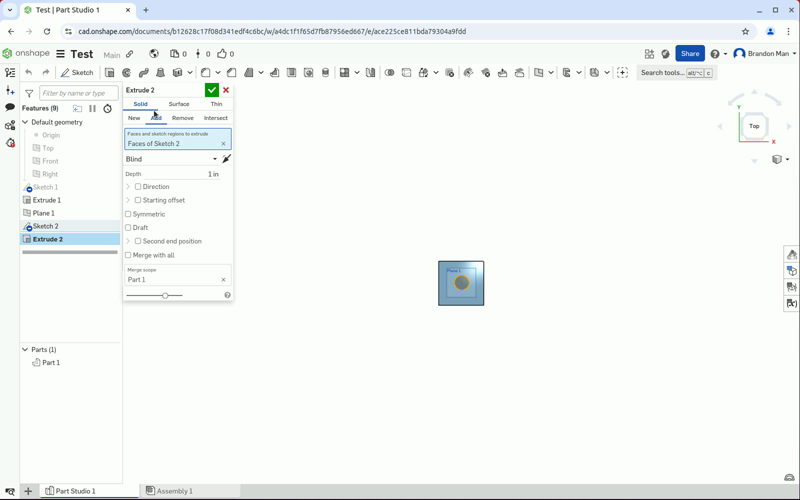
mouse_move(186, 120)
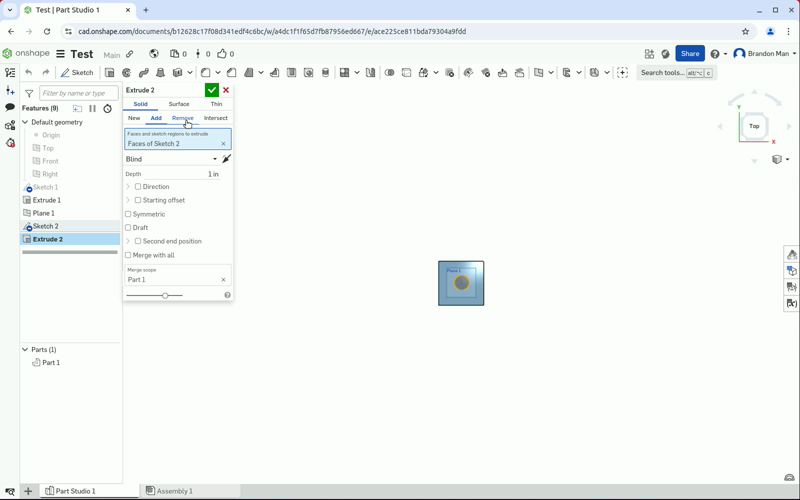
click(186, 120)
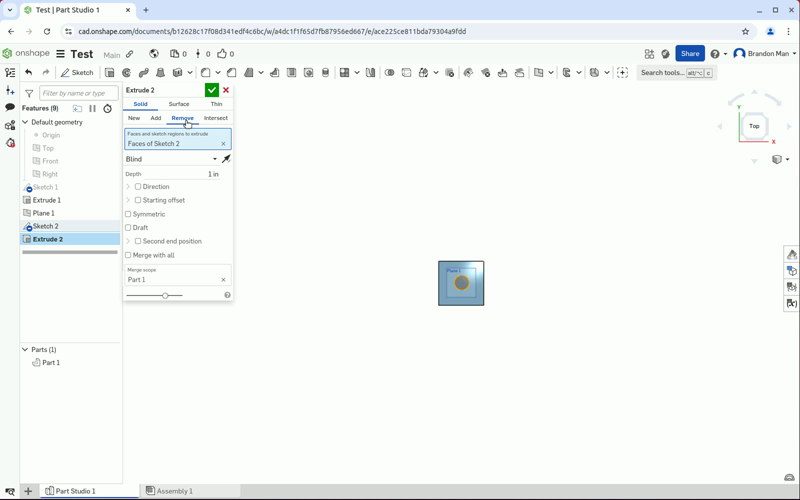
key(tab, 4)
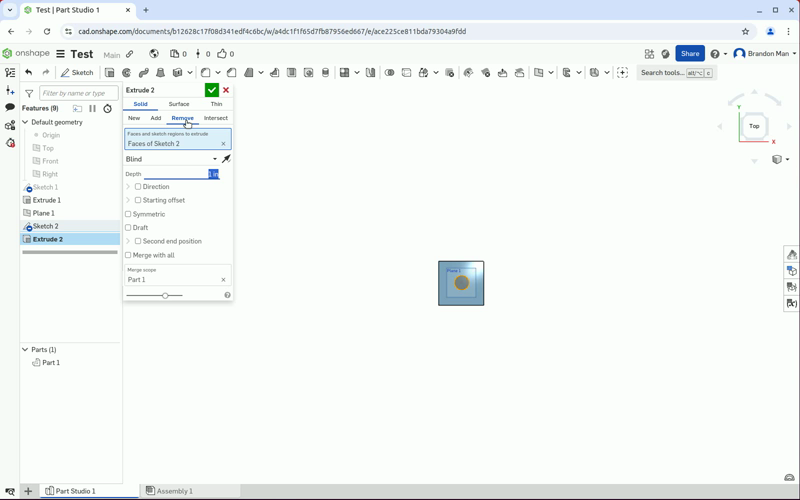
text(23.108)
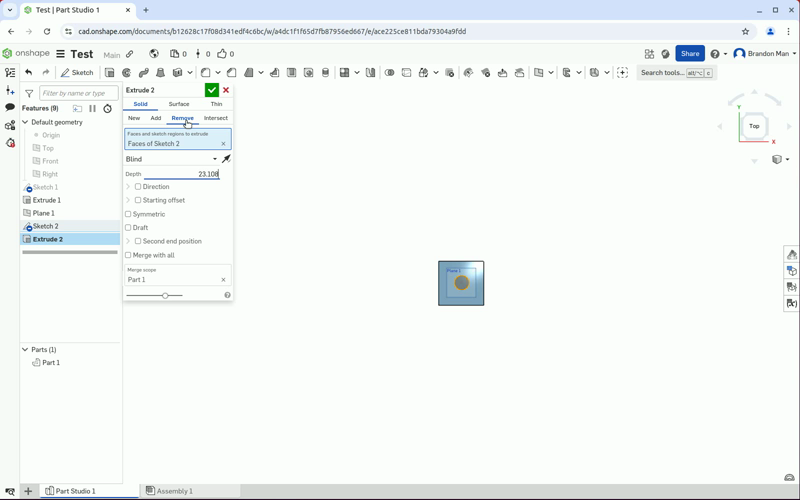
key(tab, 6)
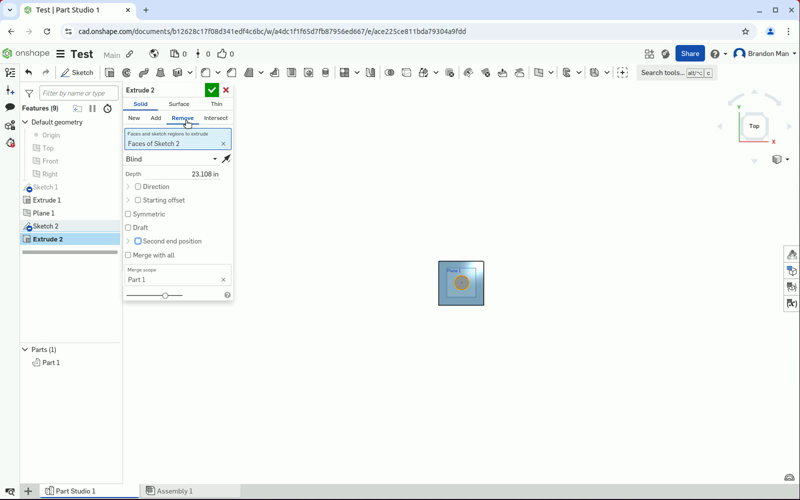
key(space)
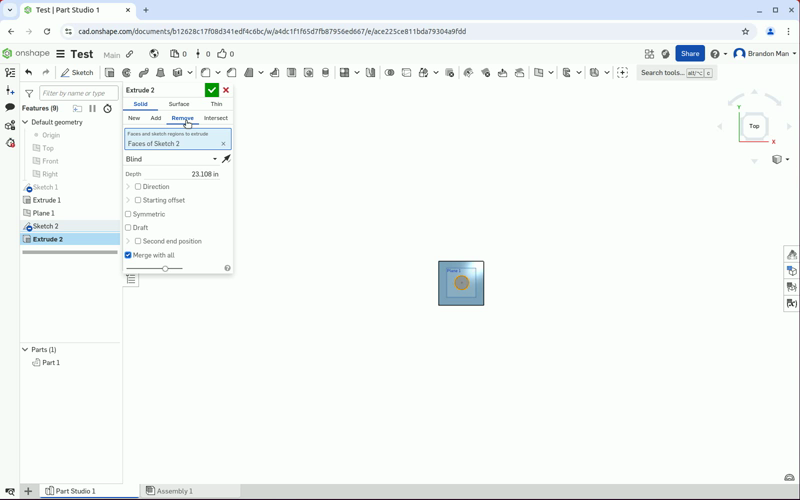
key(enter)
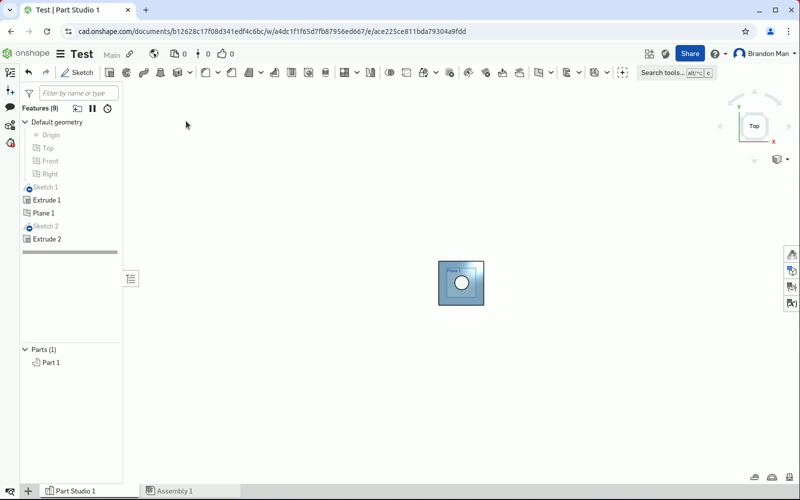
key(shift+h)
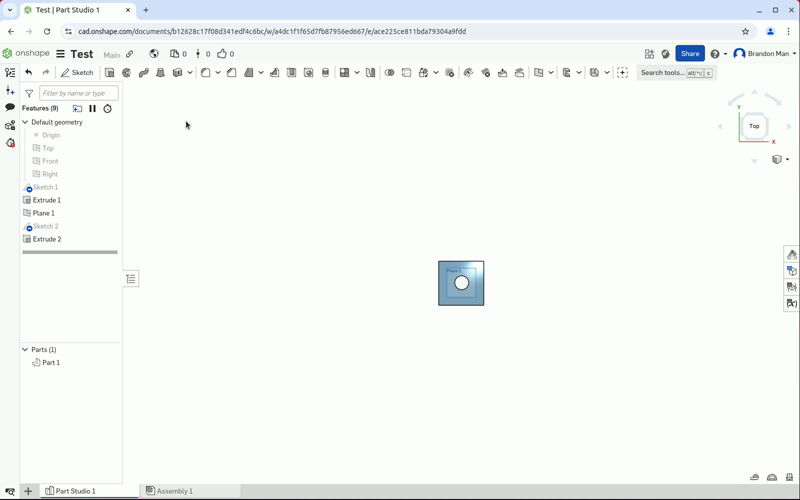
key(shift+h)
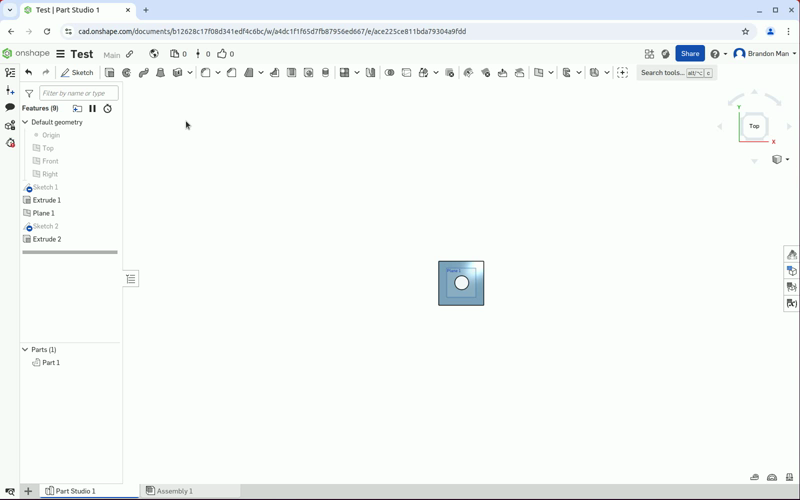
mouse_move(73, 189)
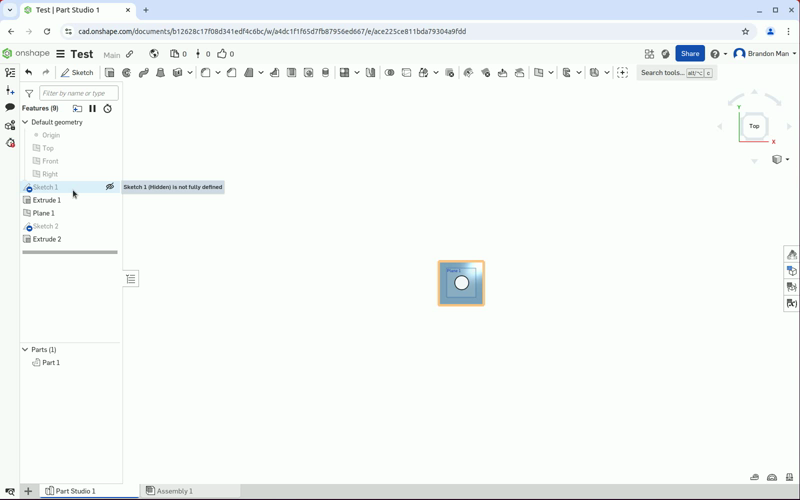
click(73, 189)
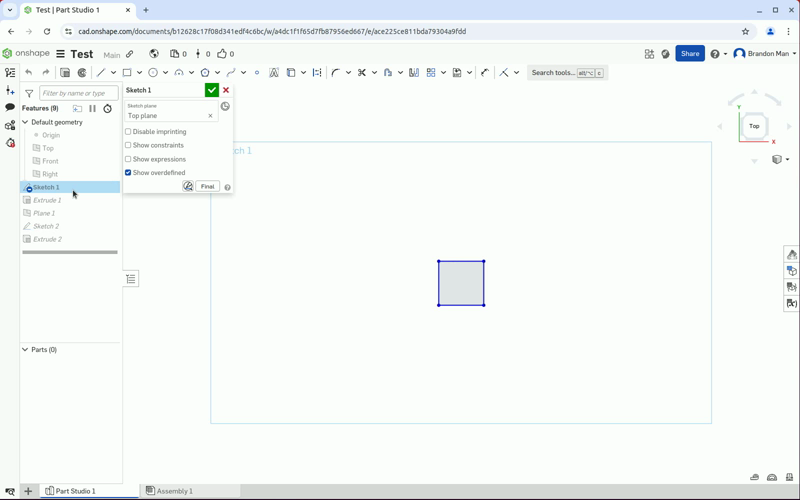
mouse_move(229, 92)
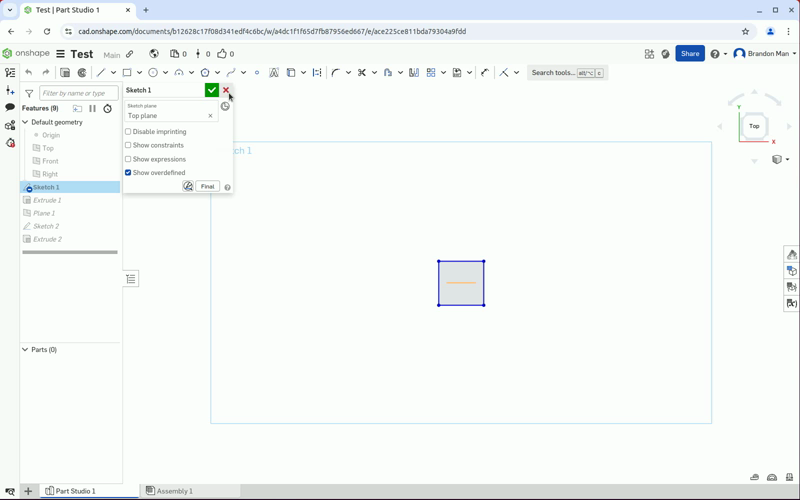
click(229, 92)
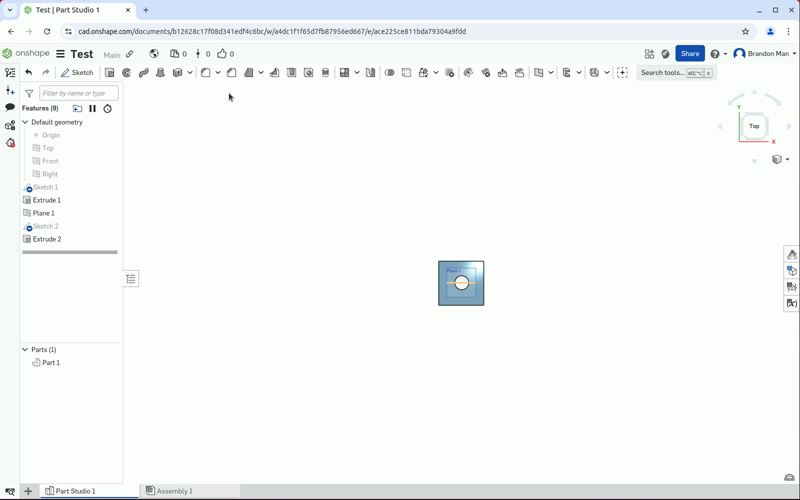
mouse_move(73, 352)
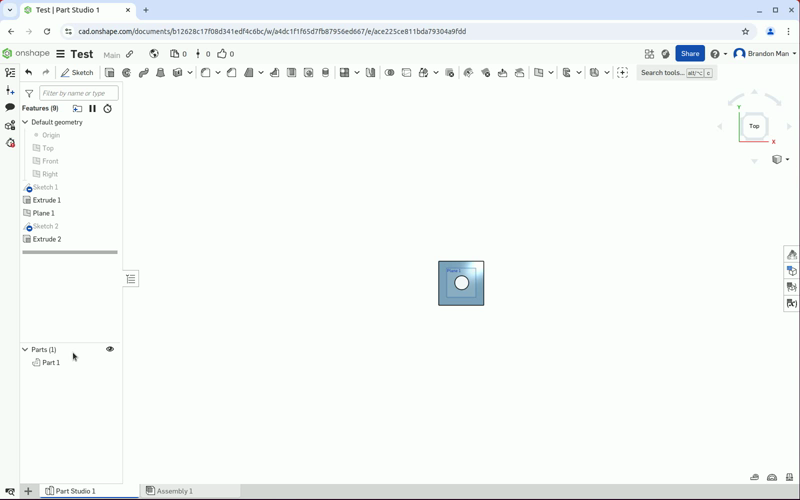
key(y)
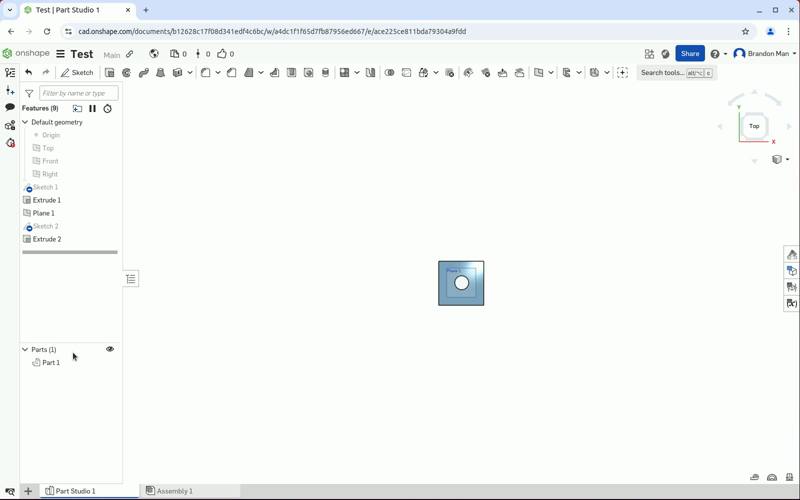
key(shift+p)
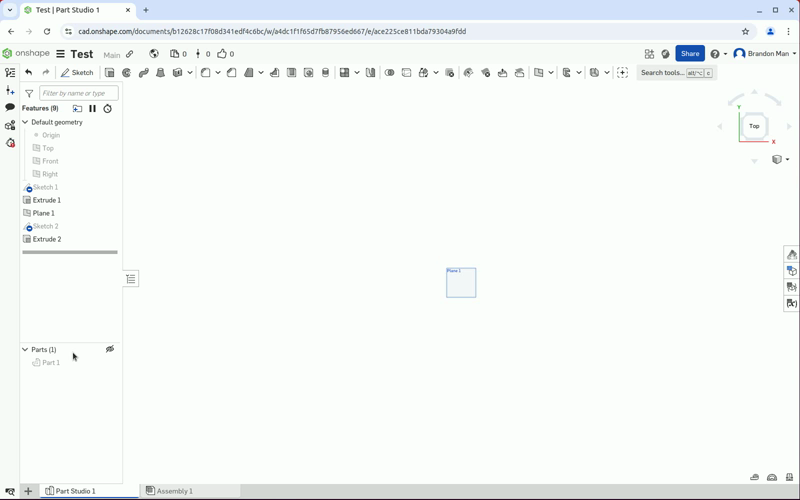
key(space)
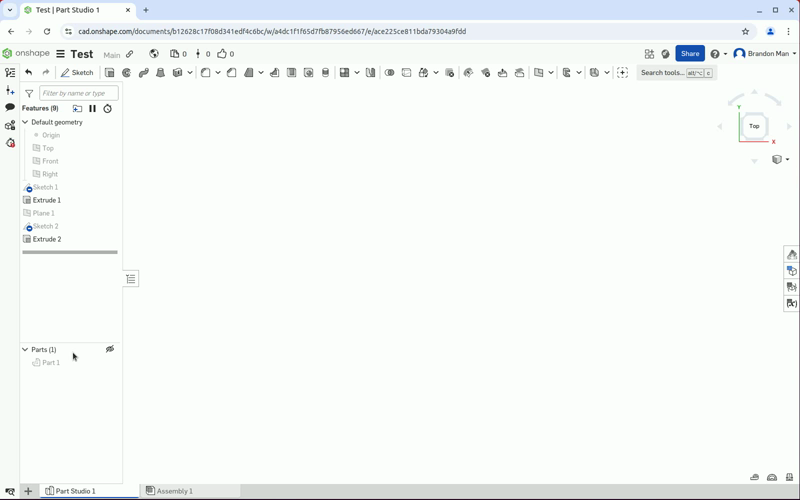
key_down(shift)
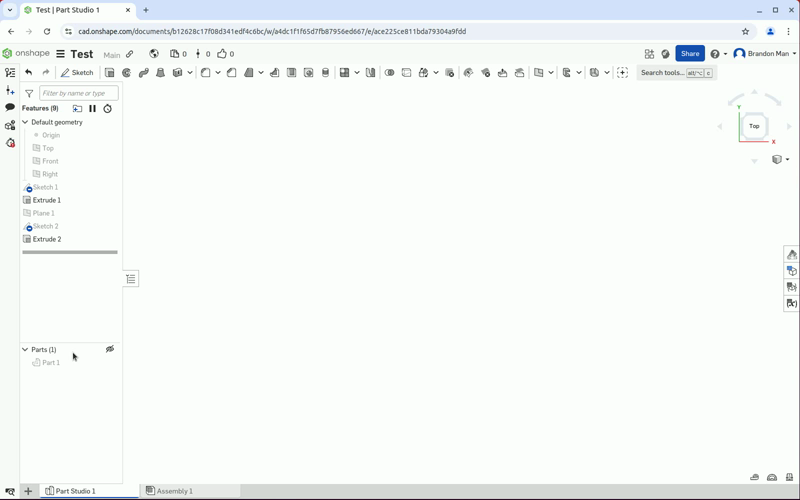
key(up)
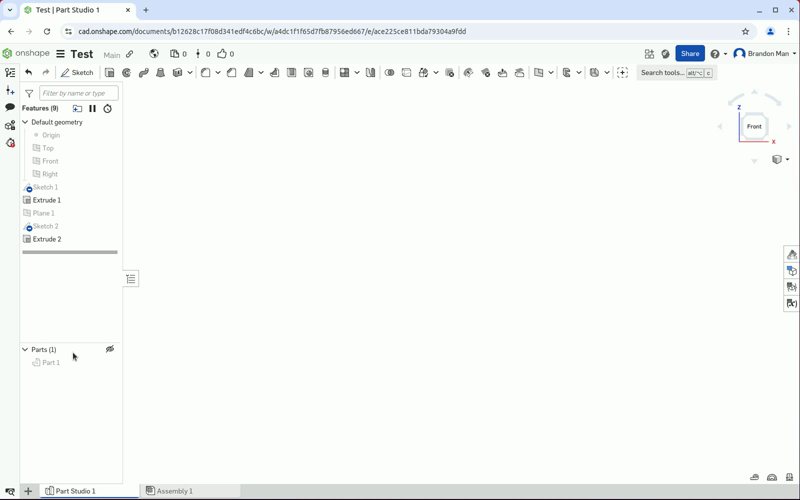
key_up(shift)
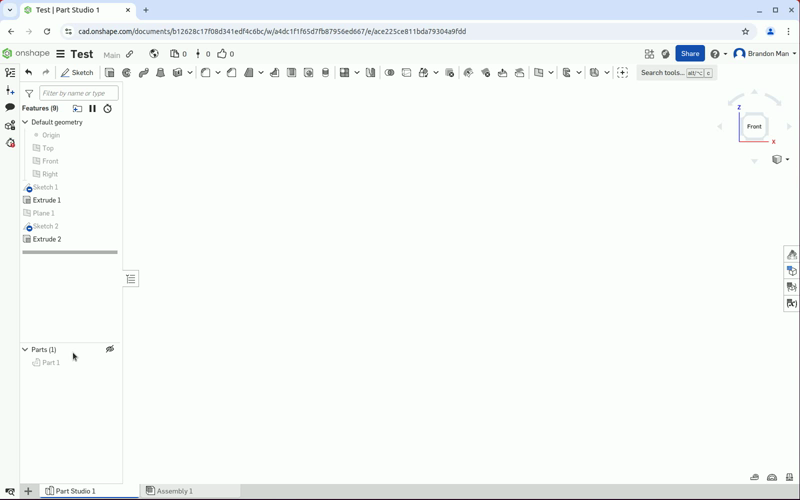
mouse_move(73, 352)
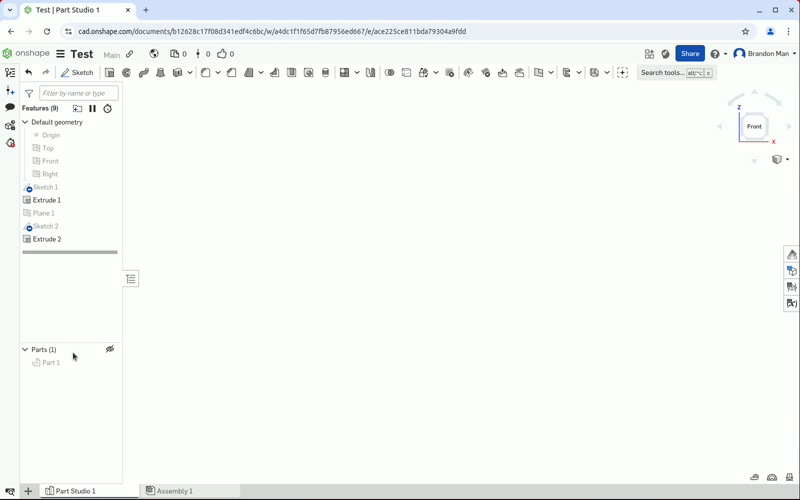
key(shift+y)
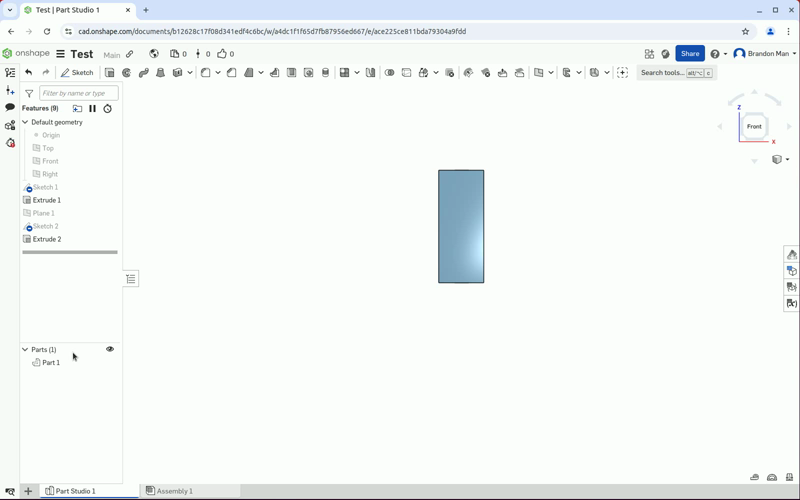
mouse_move(541, 75)
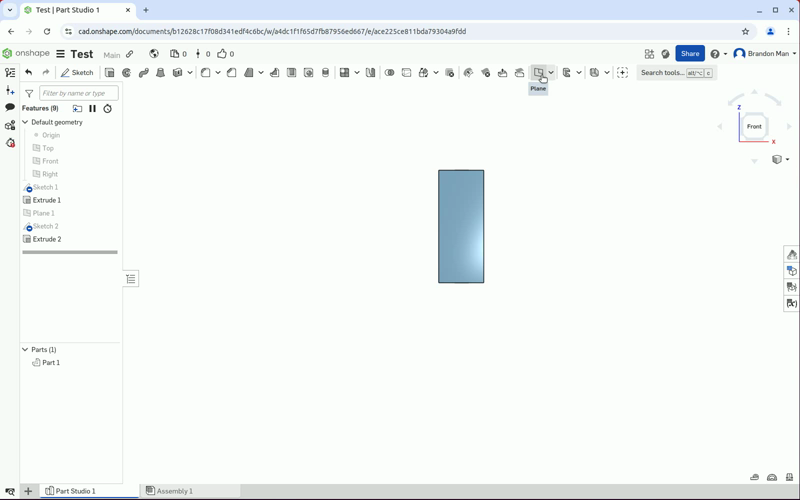
click(541, 75)
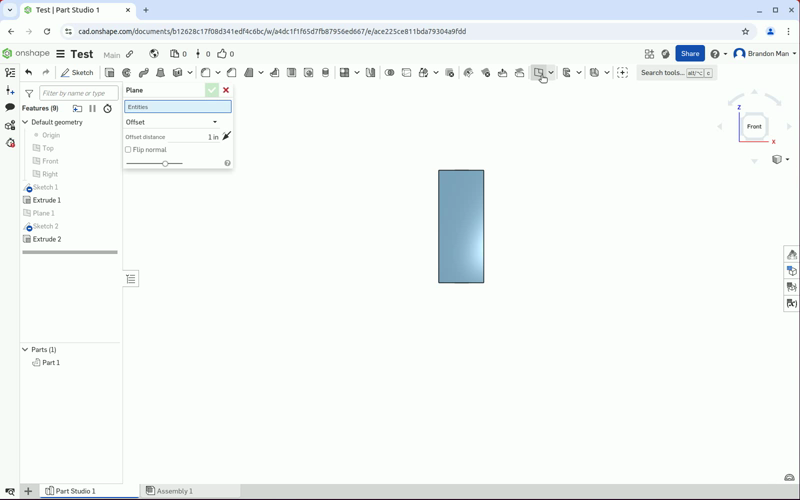
mouse_move(73, 163)
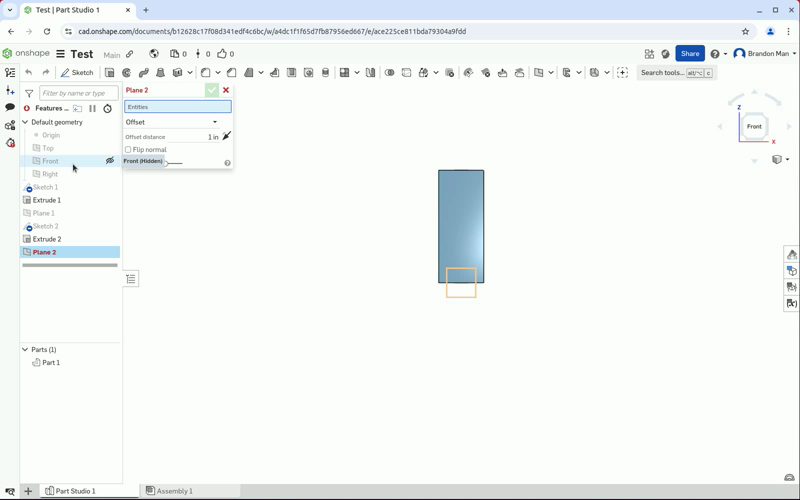
click(73, 163)
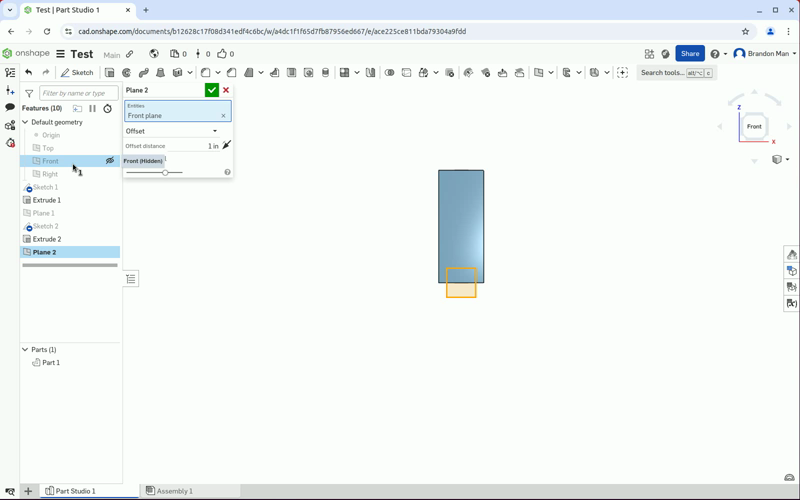
key(tab, 2)
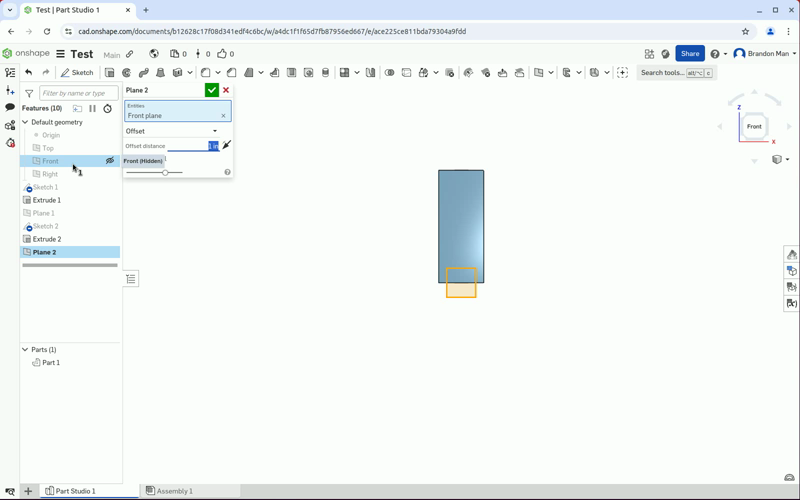
text(4.56)
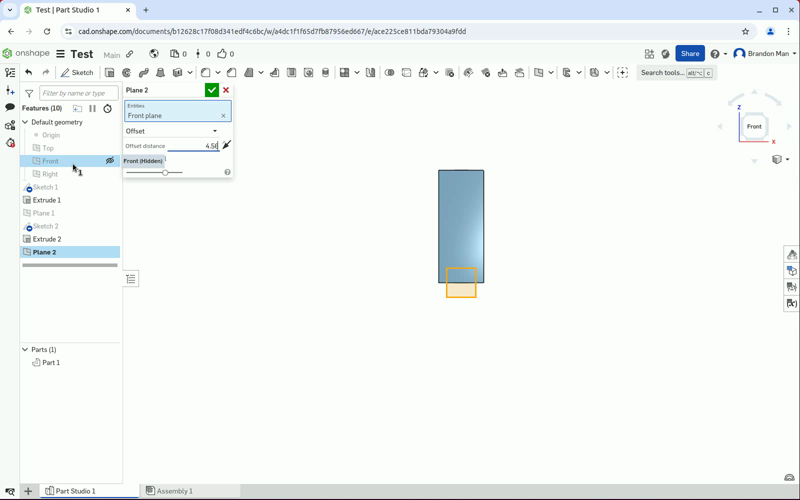
key(enter, 2)
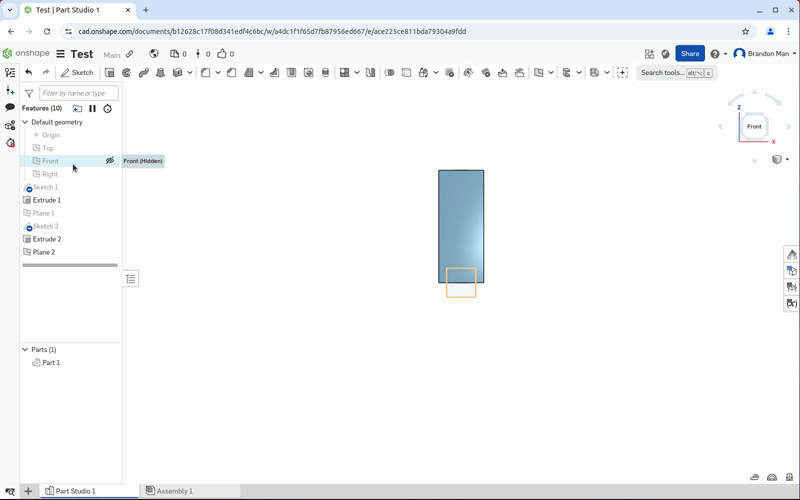
key(shift+s)
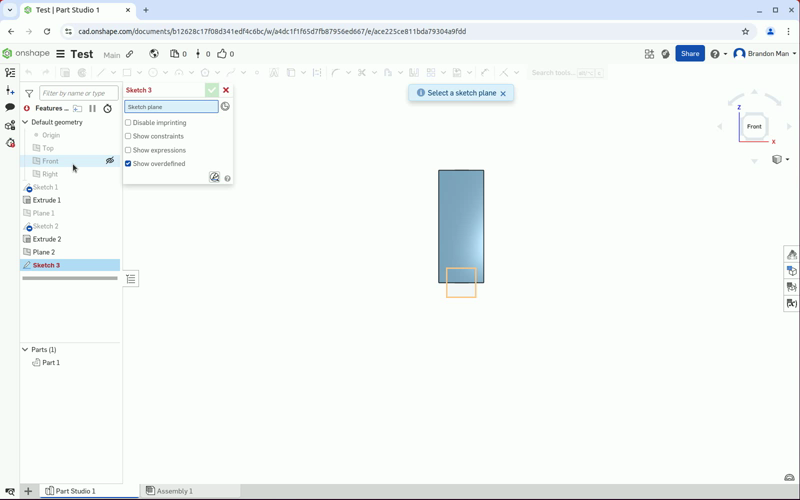
mouse_move(73, 254)
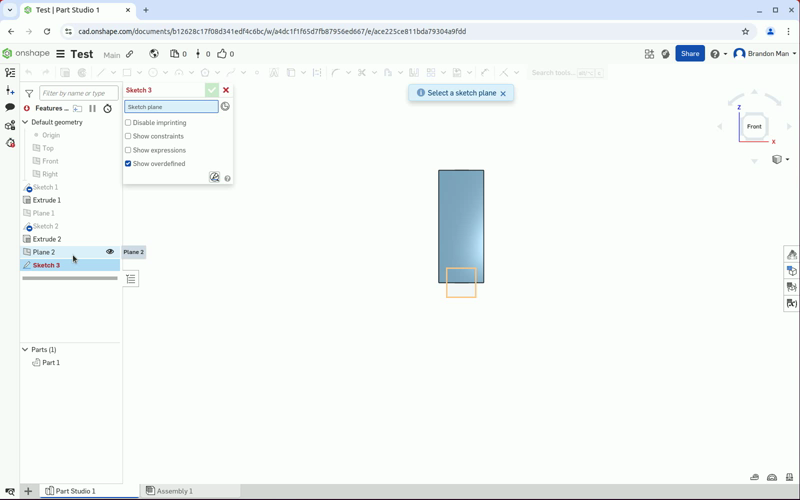
click(73, 254)
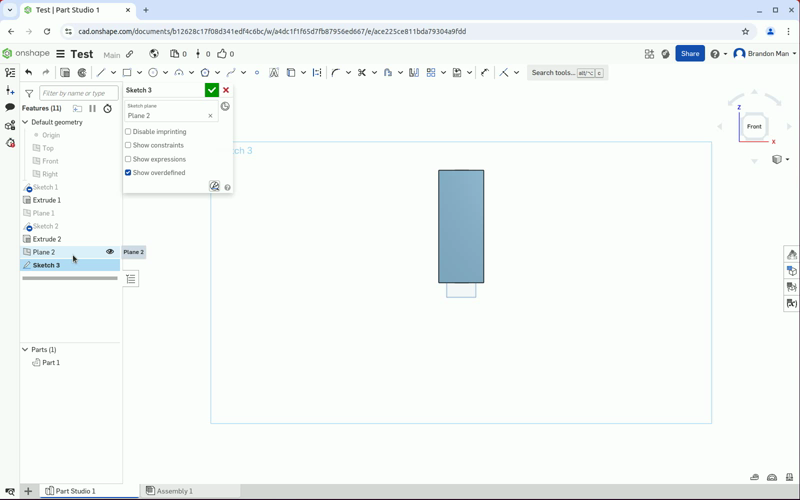
mouse_move(73, 352)
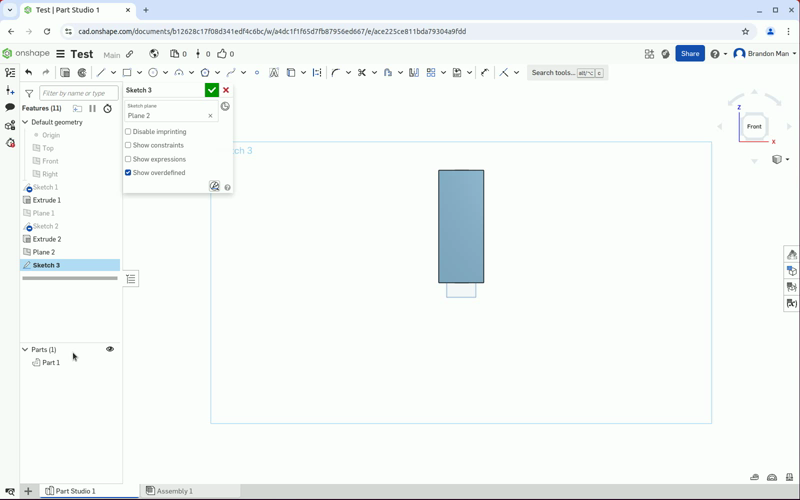
key(y)
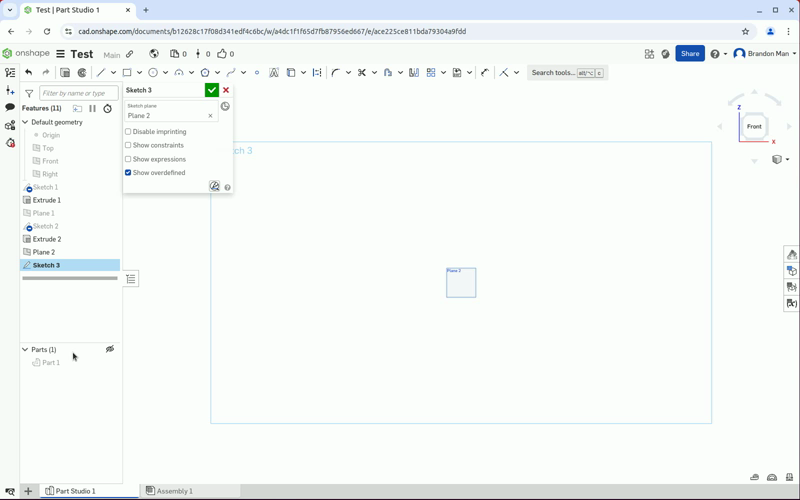
key(l)
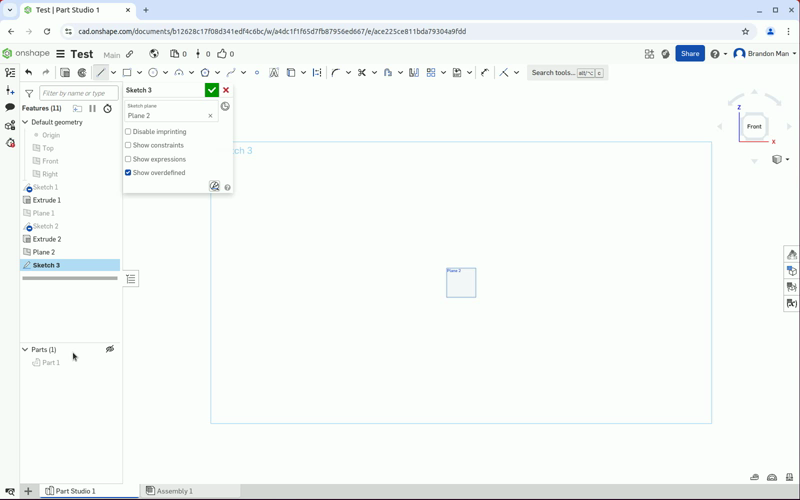
key_down(shift)
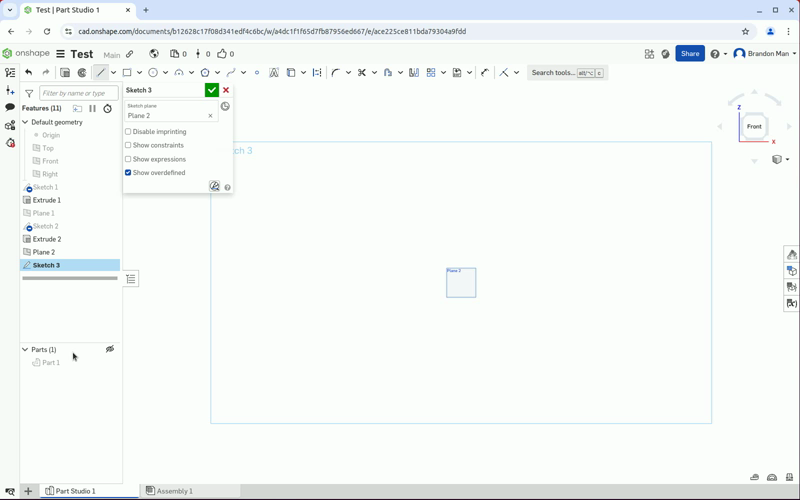
mouse_move(458, 243)
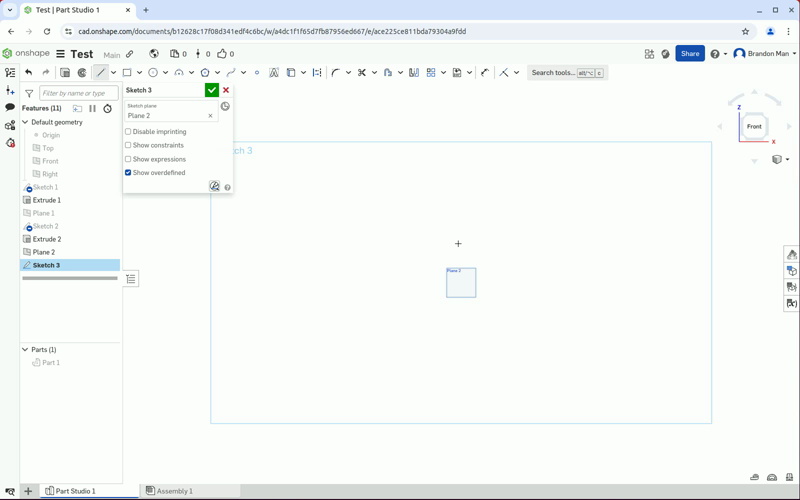
click(458, 243)
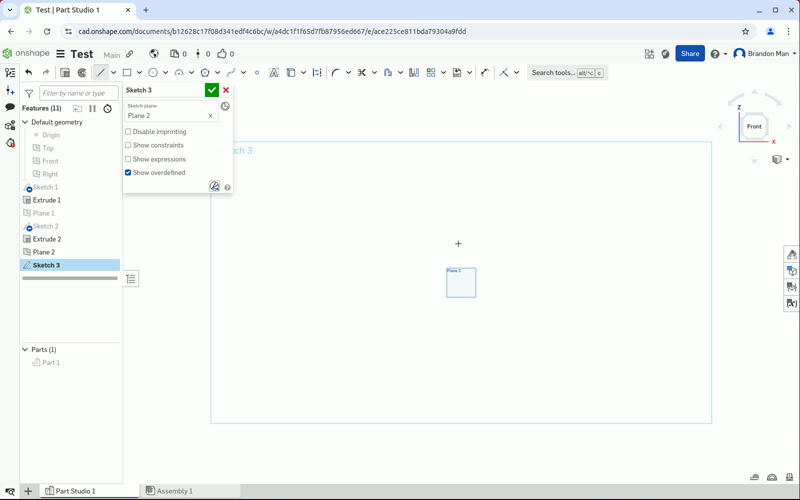
key_up(shift)
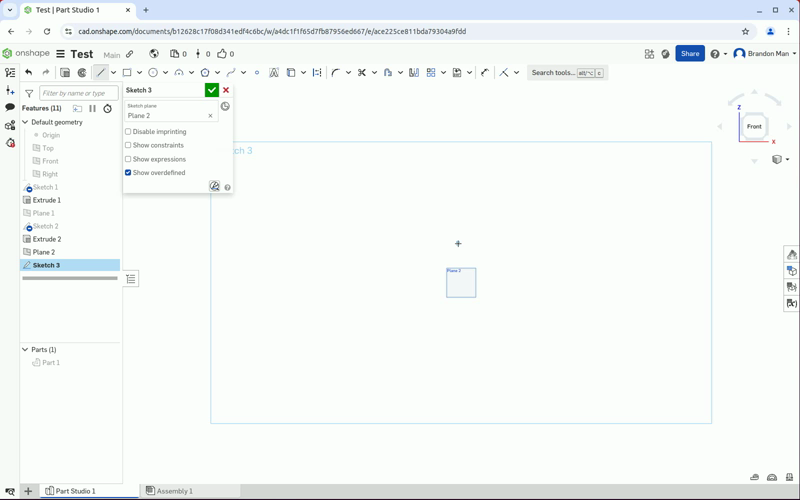
key_down(shift)
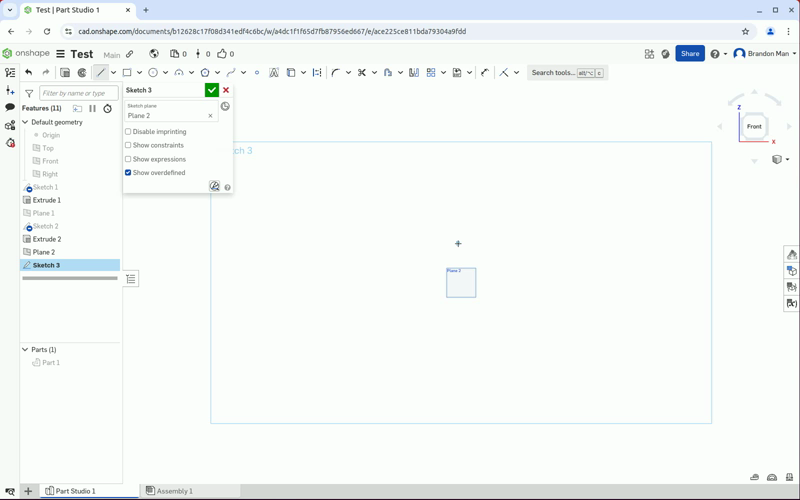
mouse_move(488, 243)
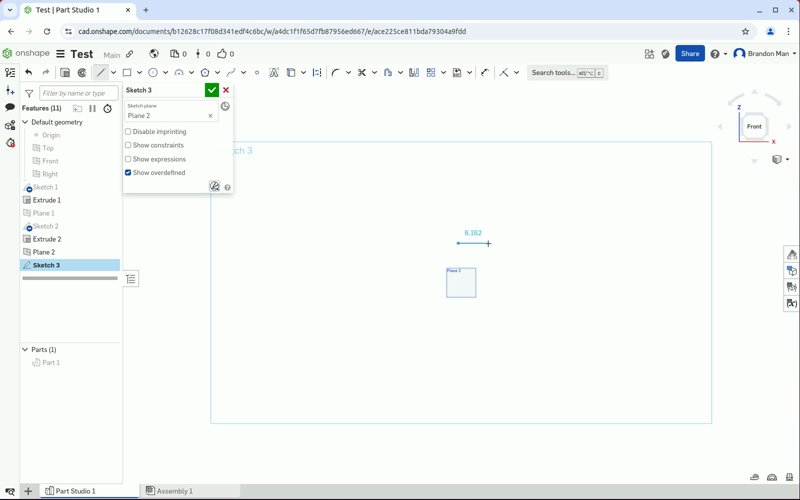
mouse_move(462, 243)
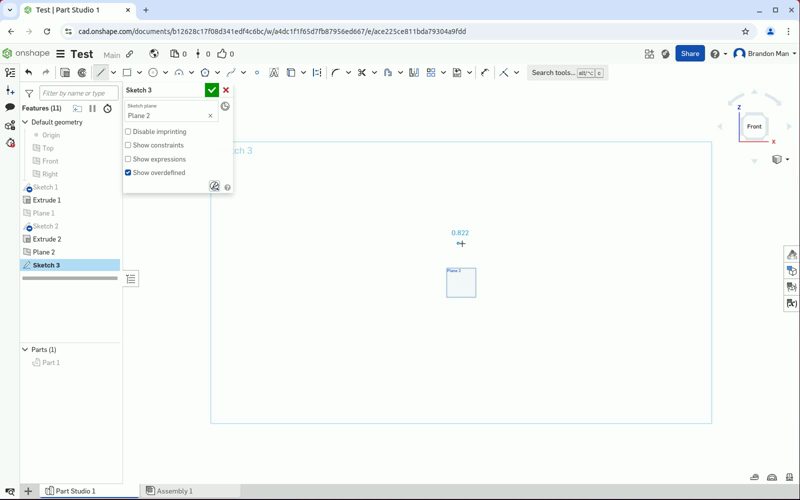
scroll(6)
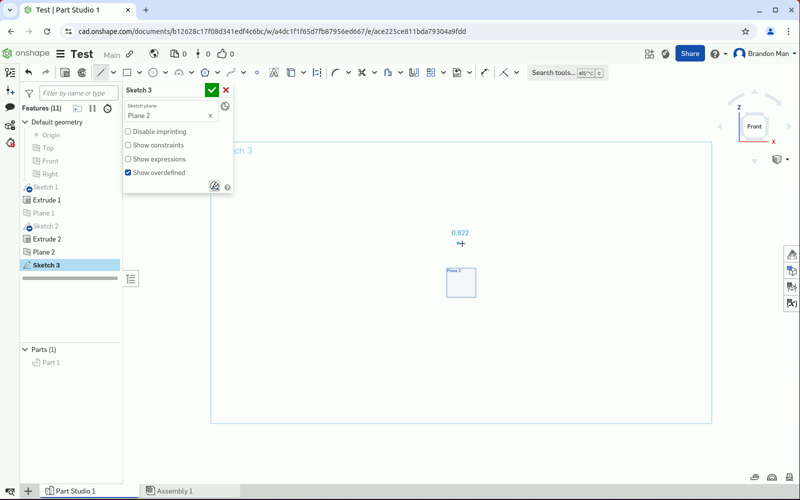
scroll(6)
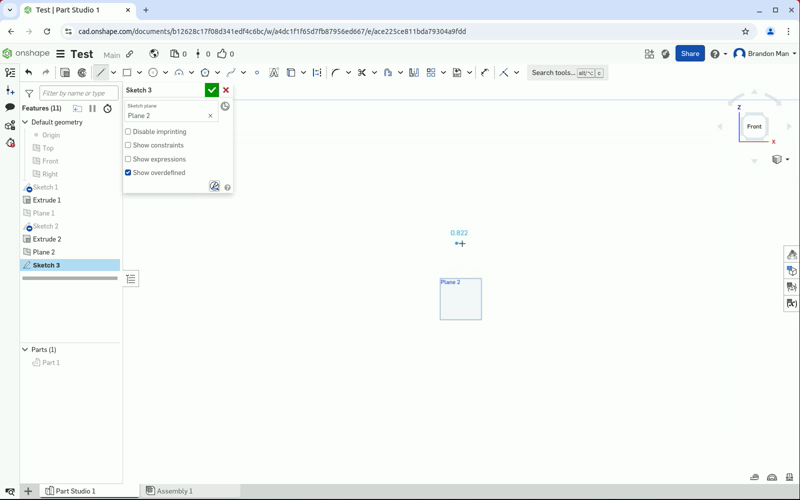
scroll(6)
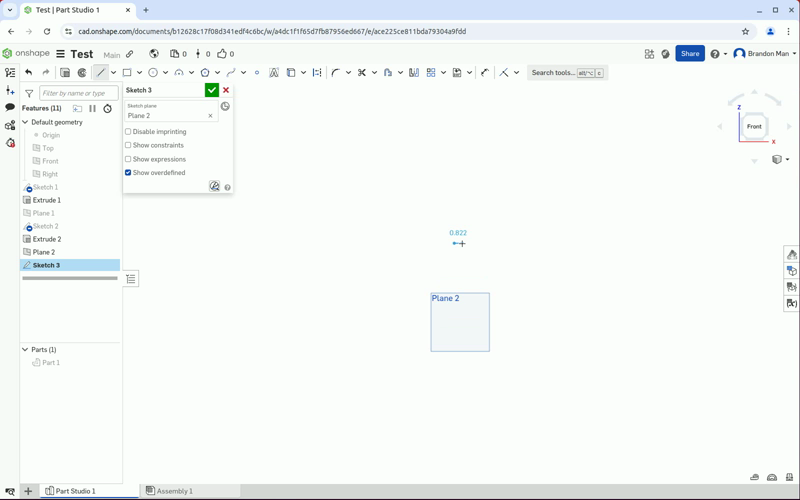
scroll(6)
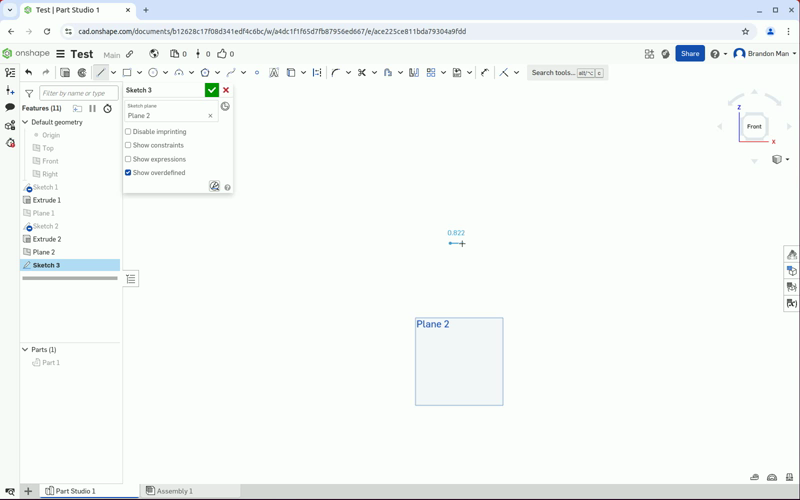
scroll(6)
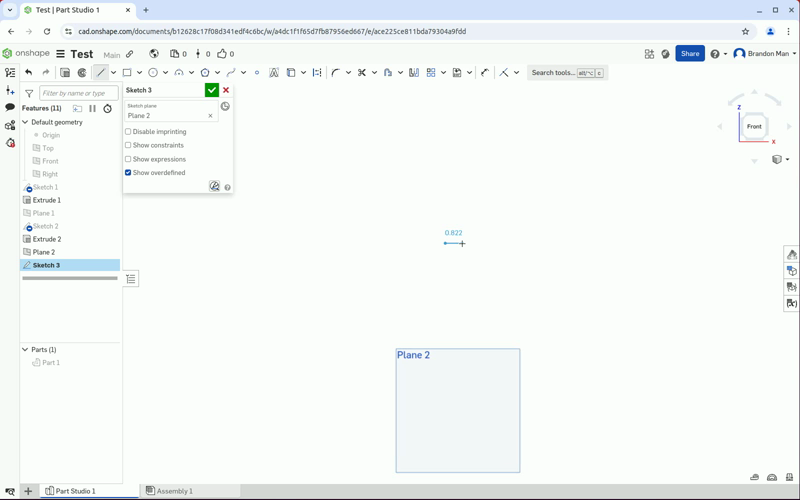
scroll(6)
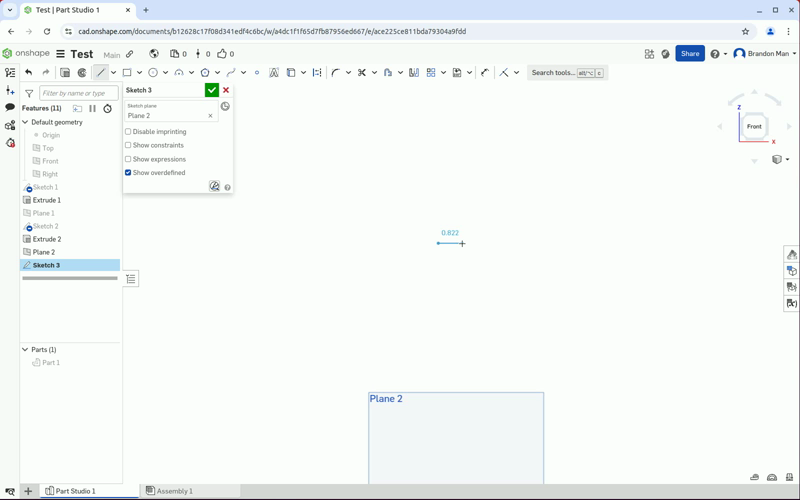
scroll(6)
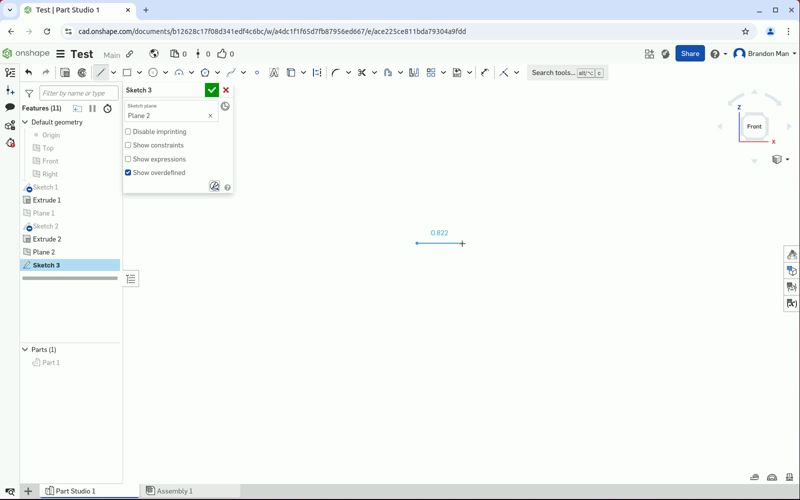
click(462, 243)
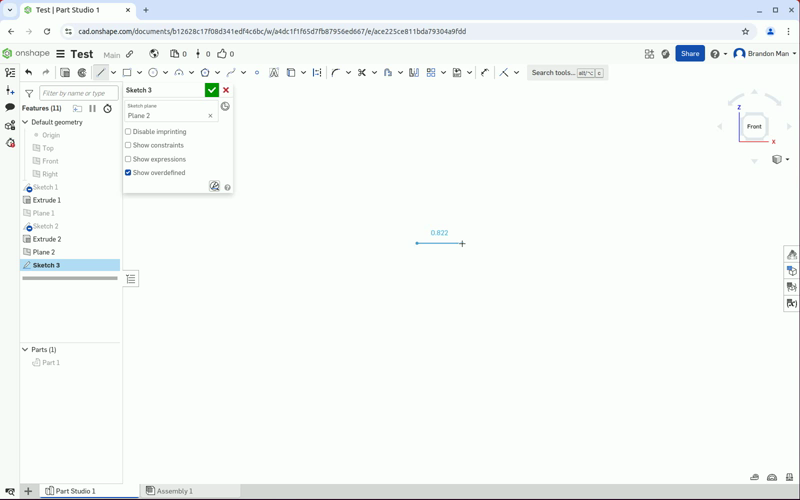
scroll(-6)
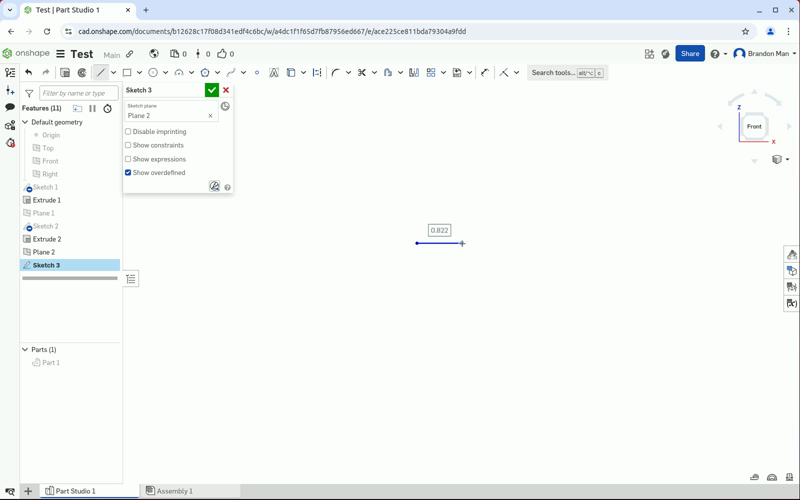
scroll(-6)
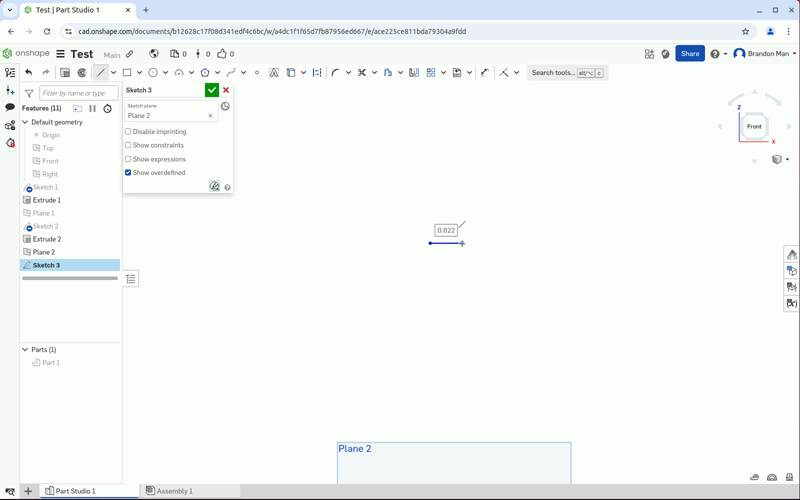
scroll(-6)
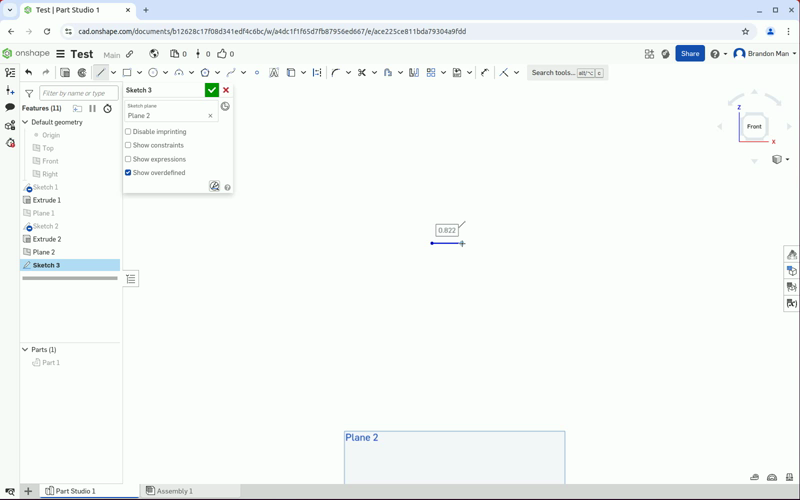
scroll(-6)
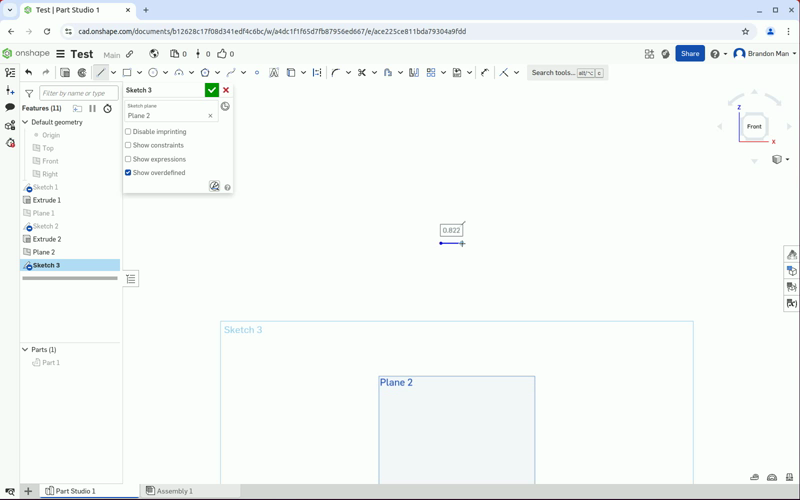
scroll(-6)
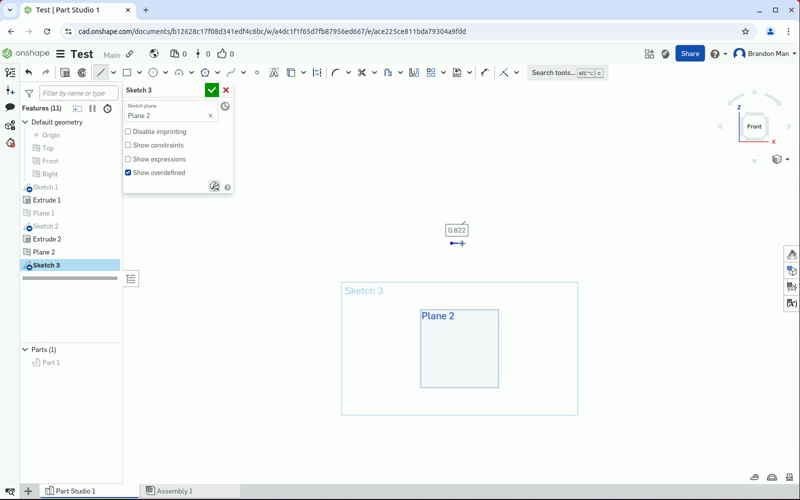
scroll(-6)
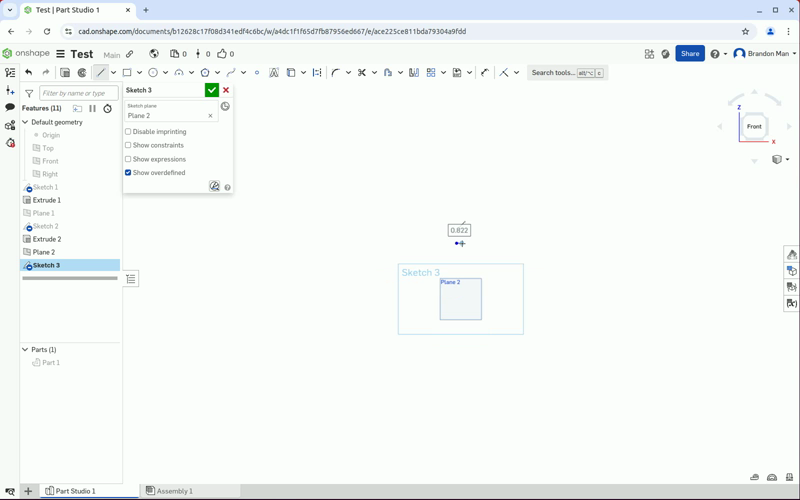
scroll(-6)
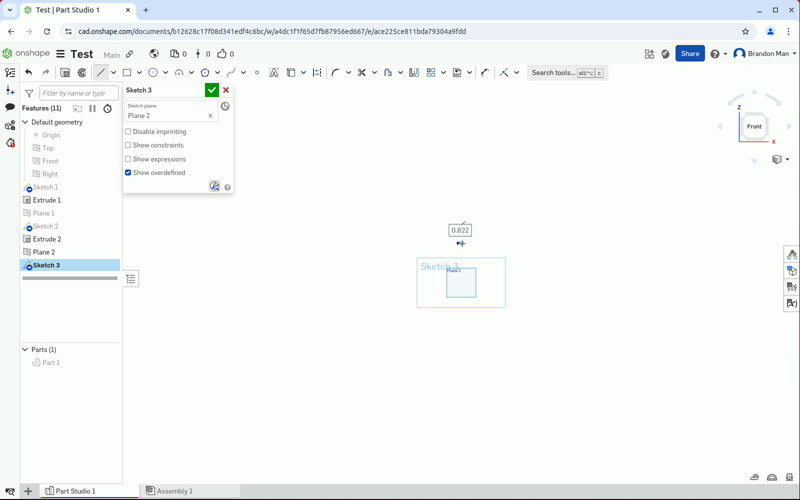
key_up(shift)
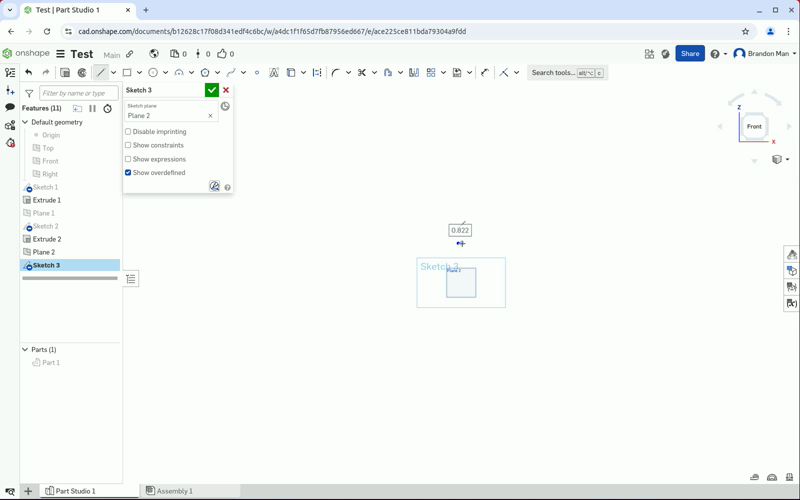
key_down(shift)
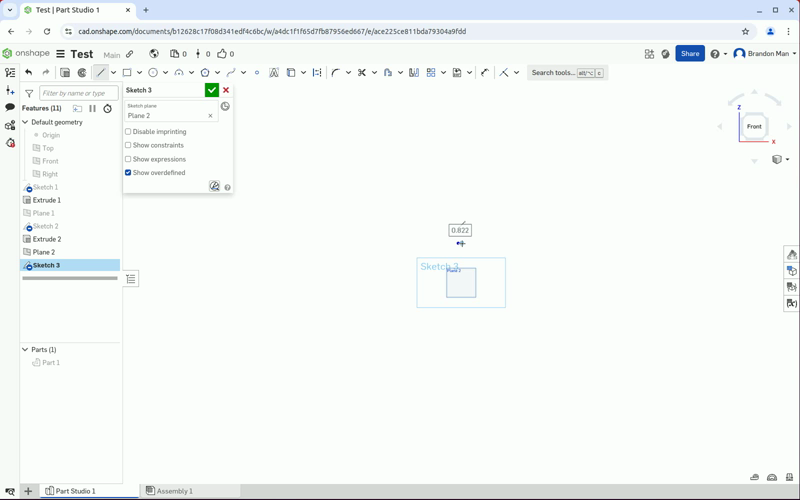
mouse_move(492, 243)
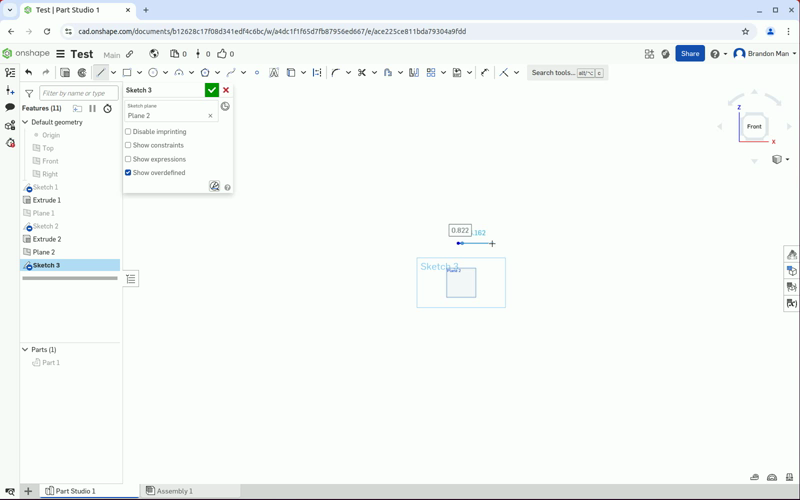
mouse_move(462, 204)
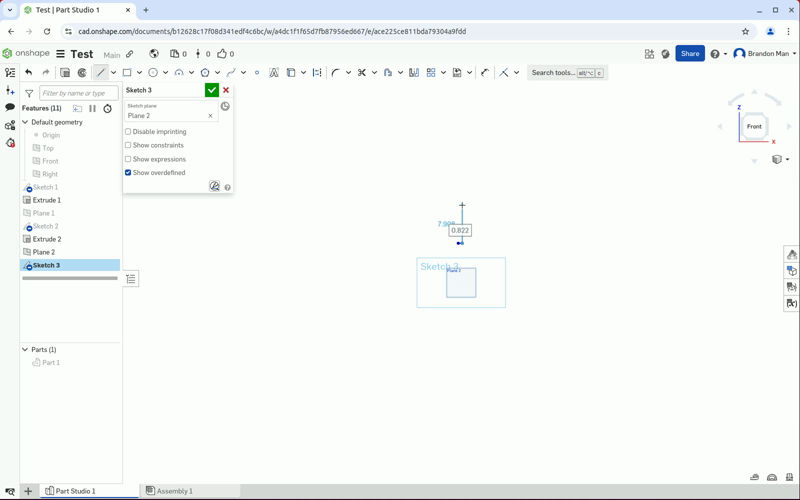
click(462, 204)
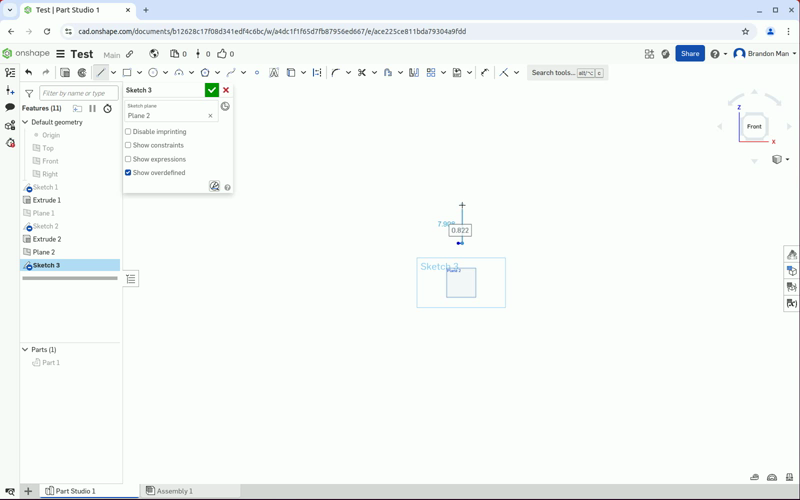
key_up(shift)
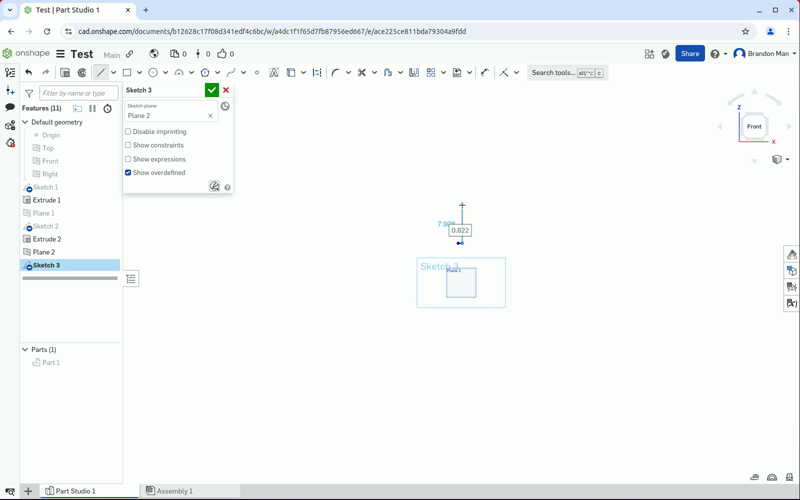
key_down(shift)
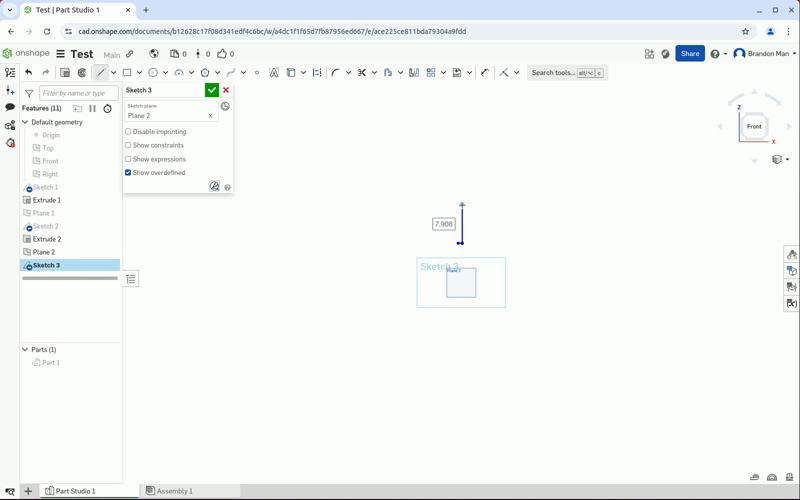
mouse_move(492, 204)
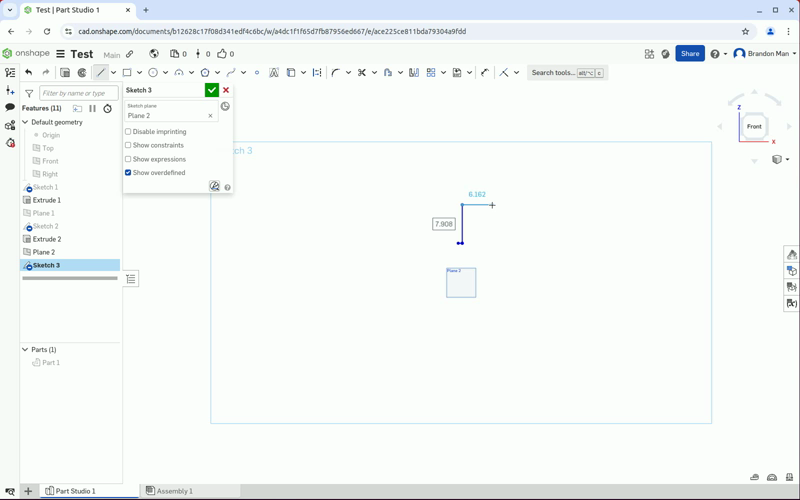
mouse_move(458, 204)
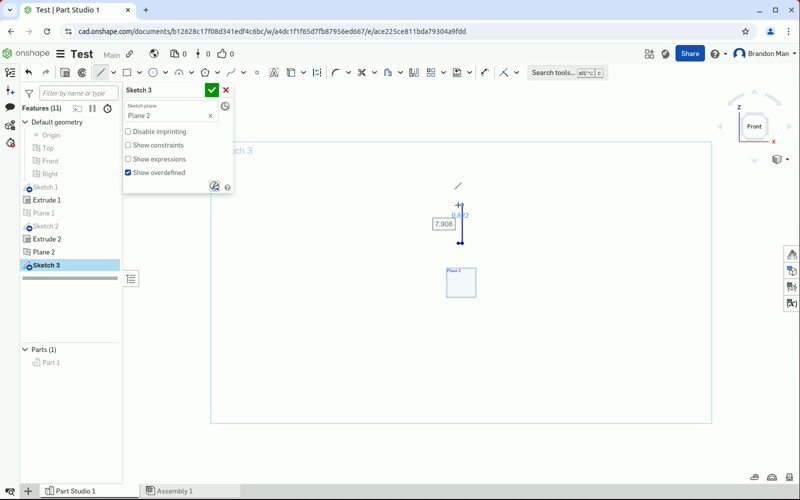
scroll(6)
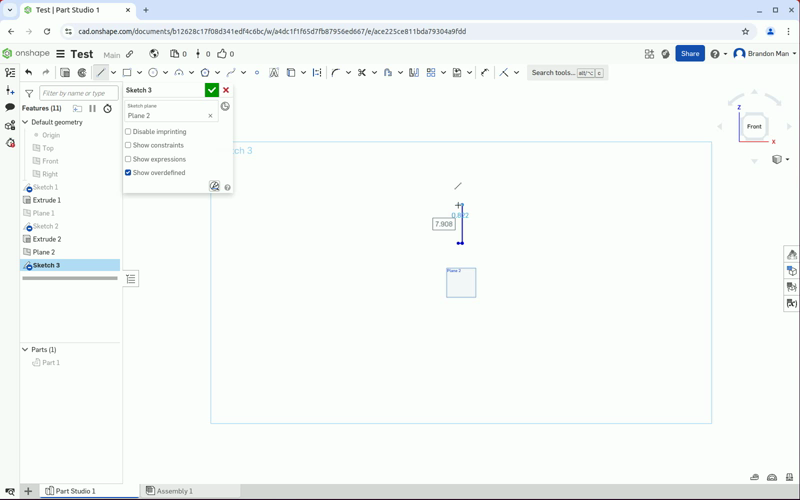
scroll(6)
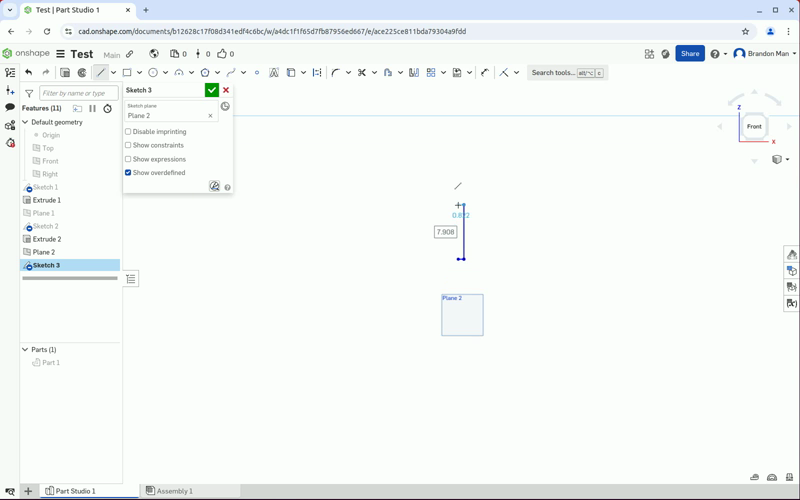
scroll(6)
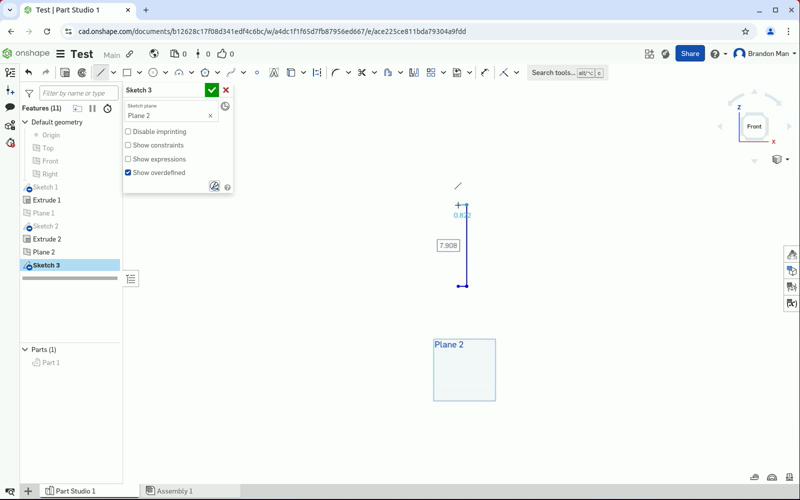
scroll(6)
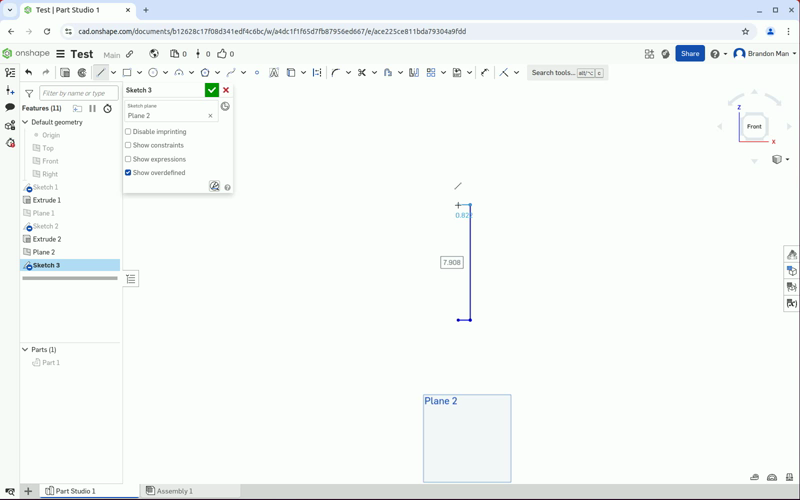
scroll(6)
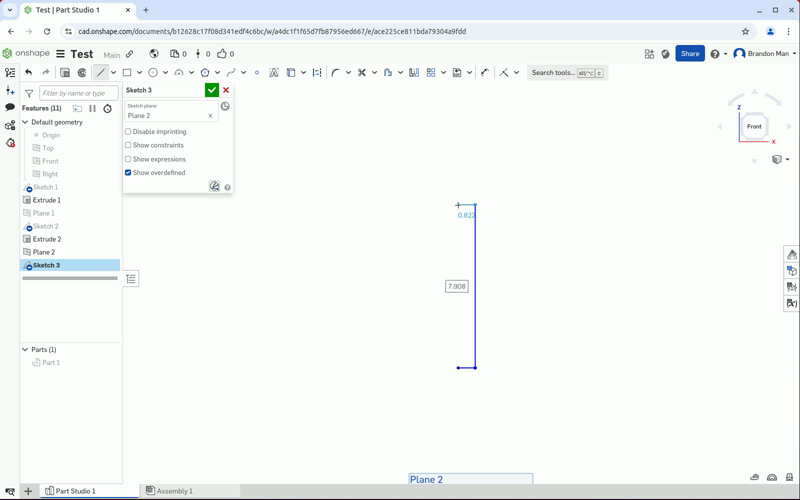
scroll(6)
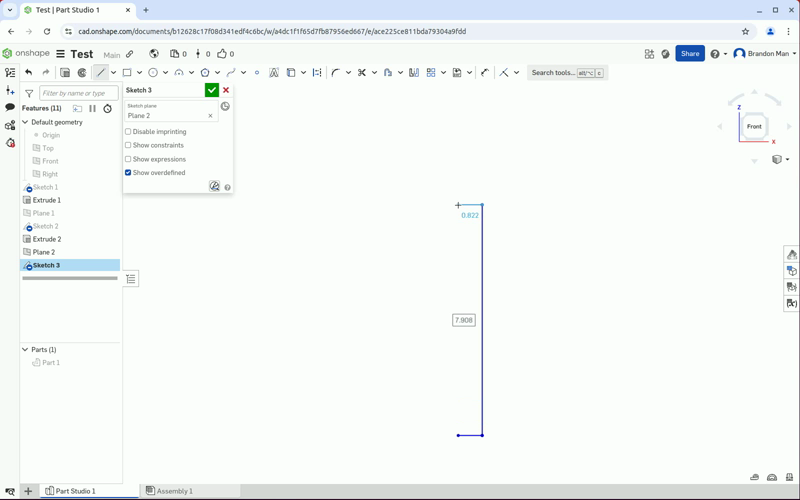
scroll(6)
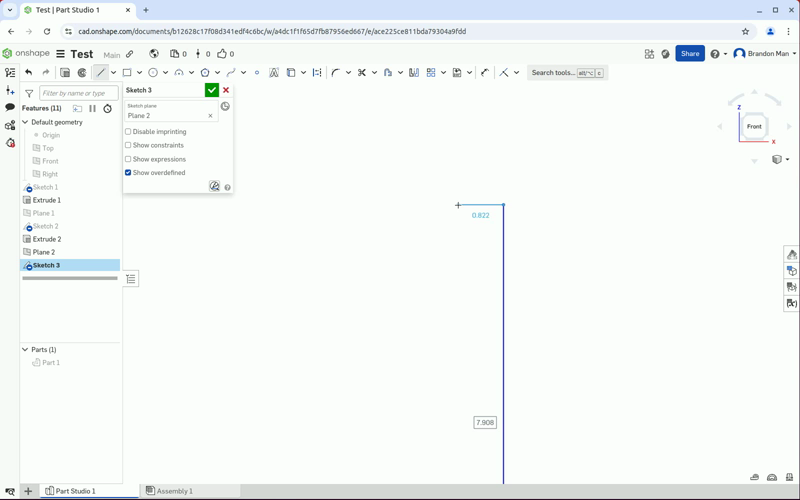
click(458, 204)
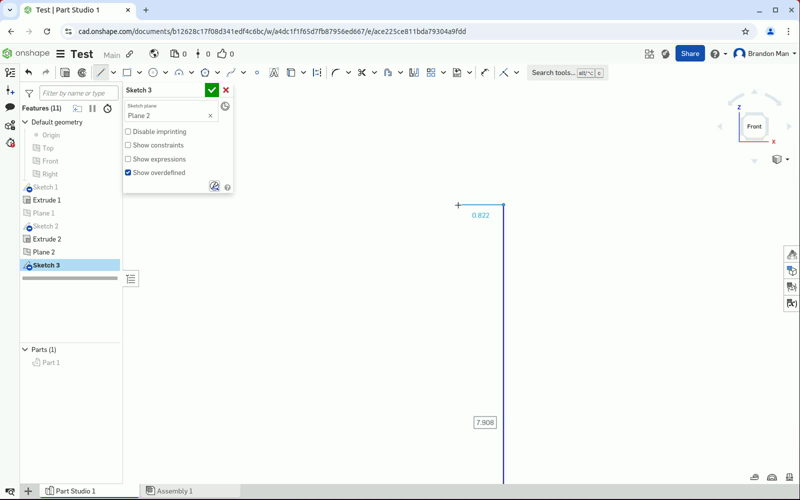
scroll(-6)
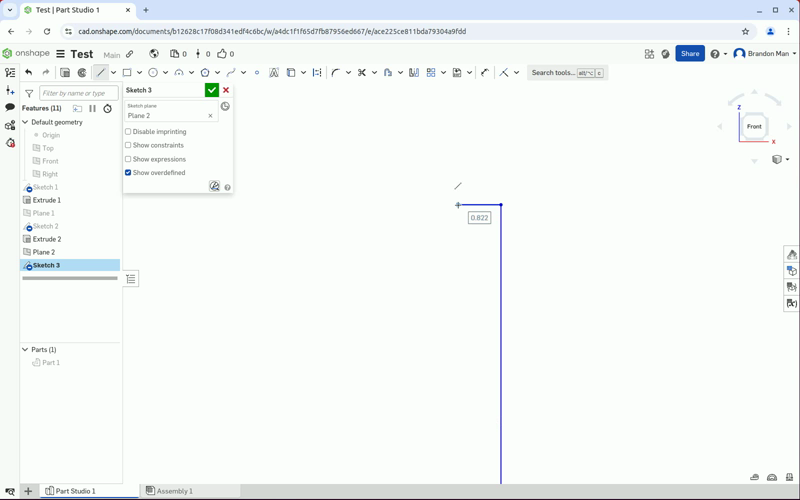
scroll(-6)
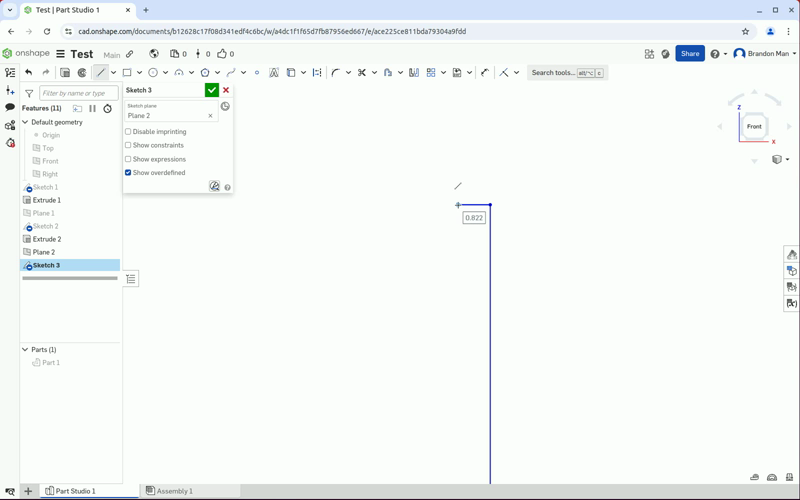
scroll(-6)
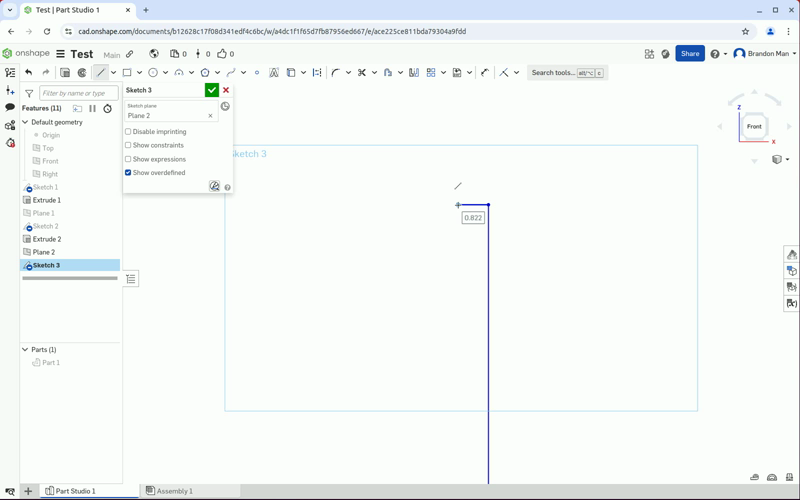
scroll(-6)
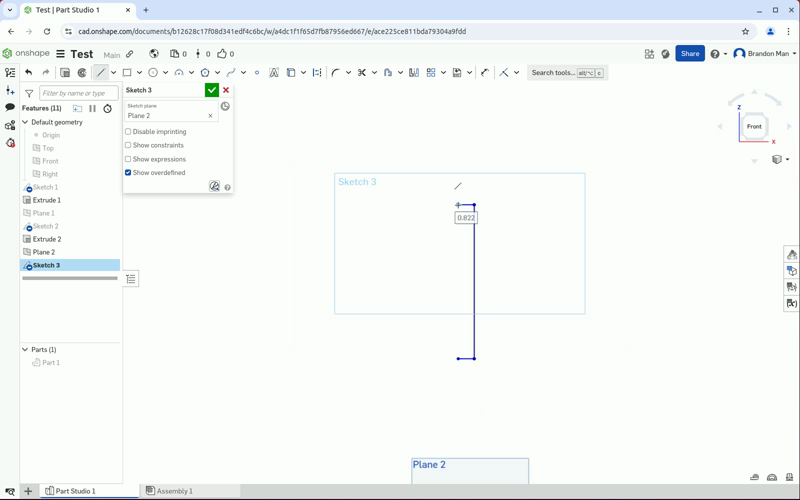
scroll(-6)
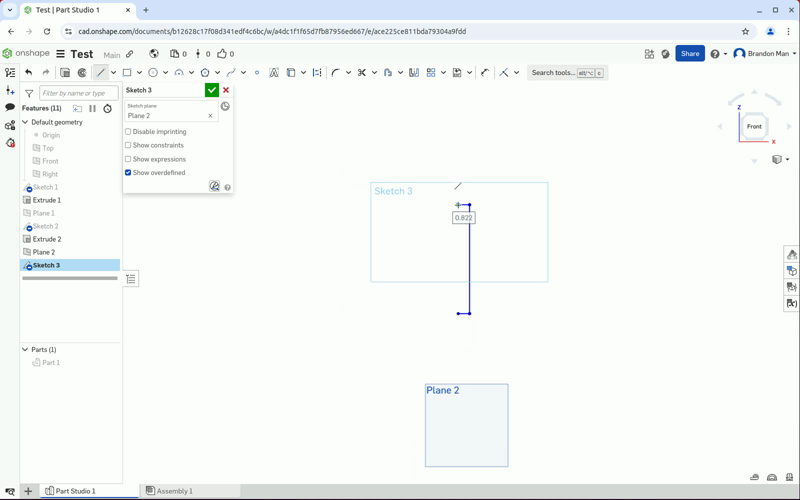
scroll(-6)
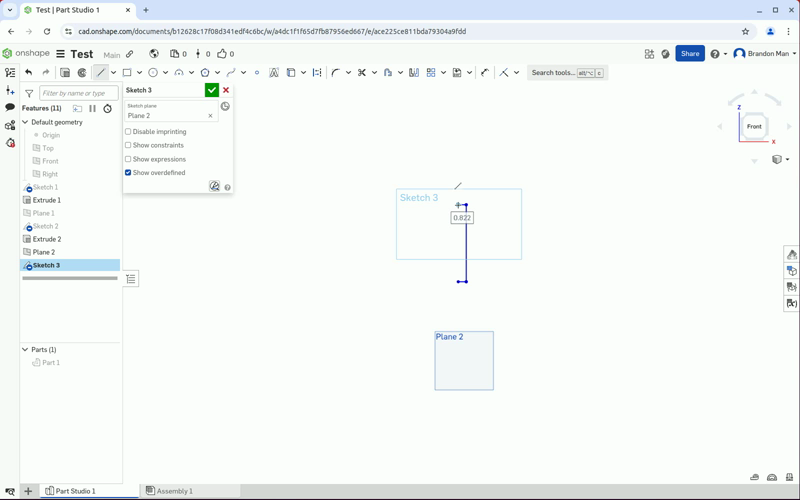
scroll(-6)
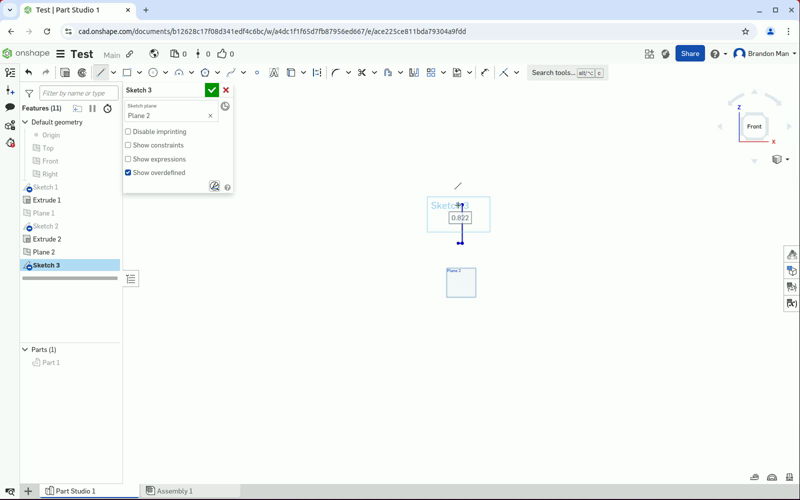
key_up(shift)
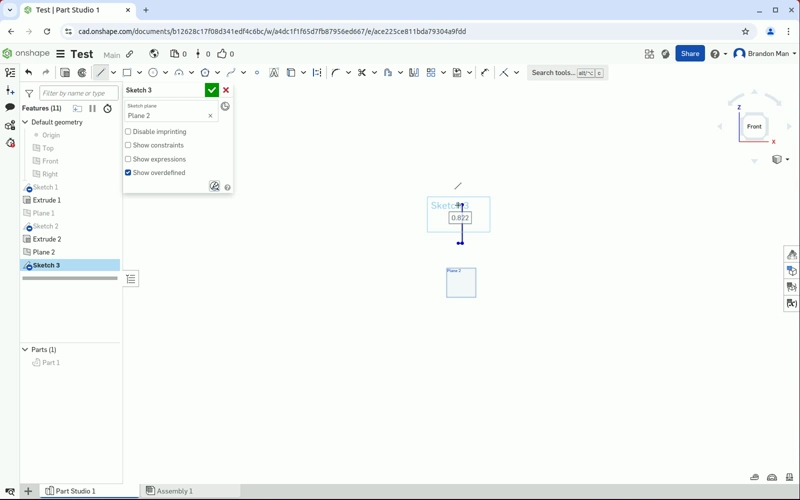
mouse_move(488, 204)
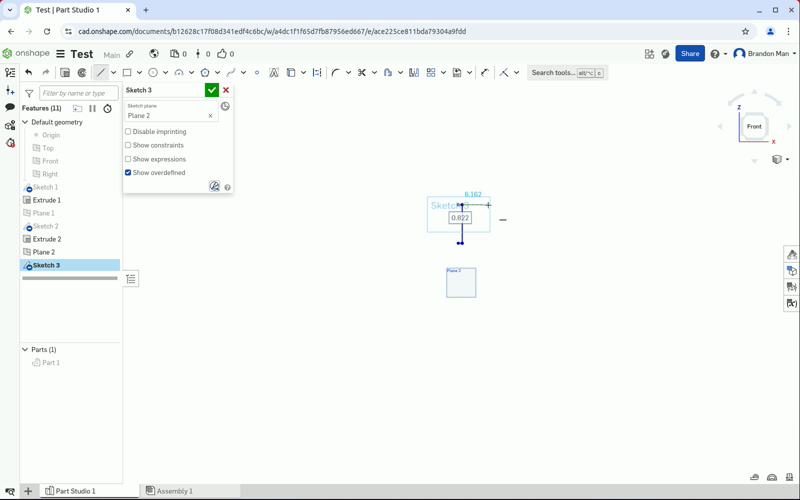
key_down(shift)
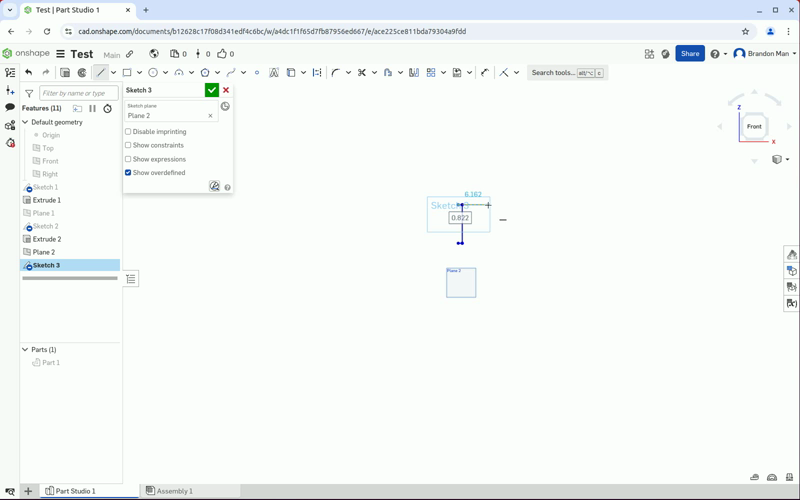
mouse_move(458, 243)
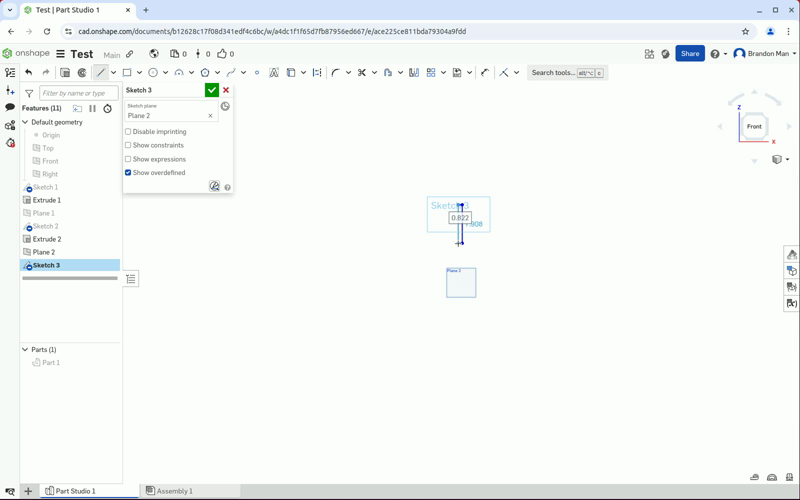
scroll(6)
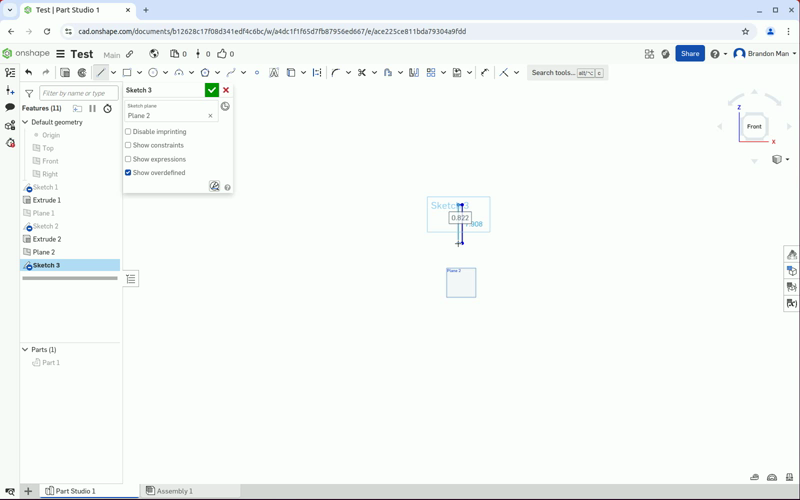
scroll(6)
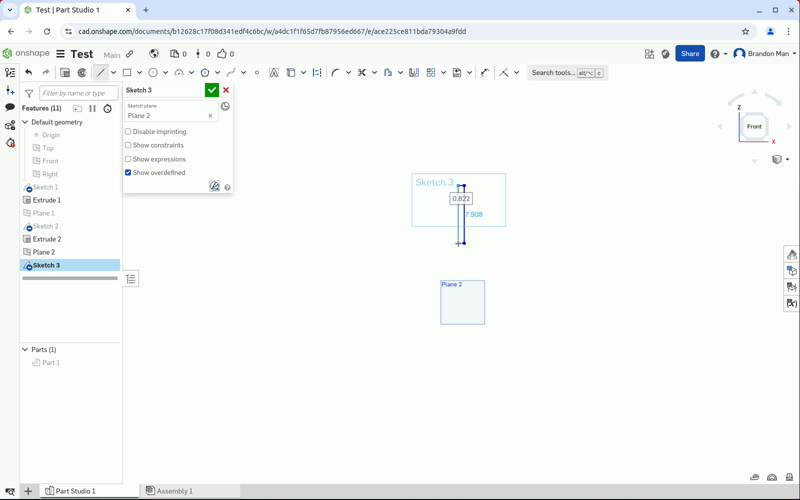
scroll(6)
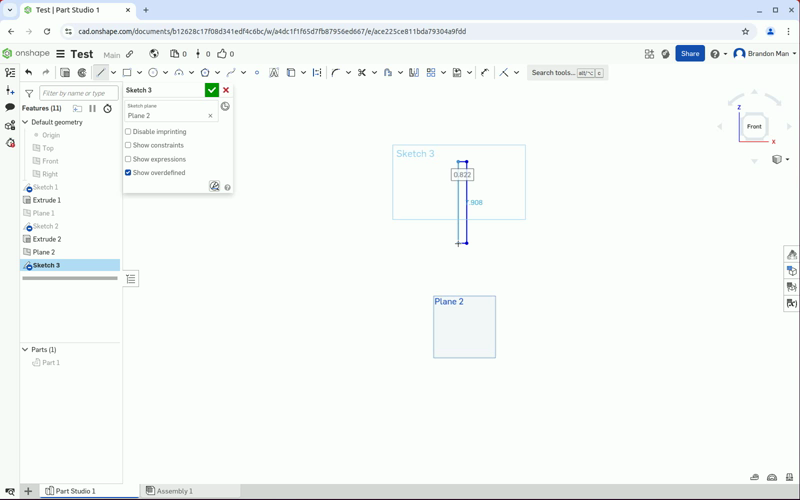
scroll(6)
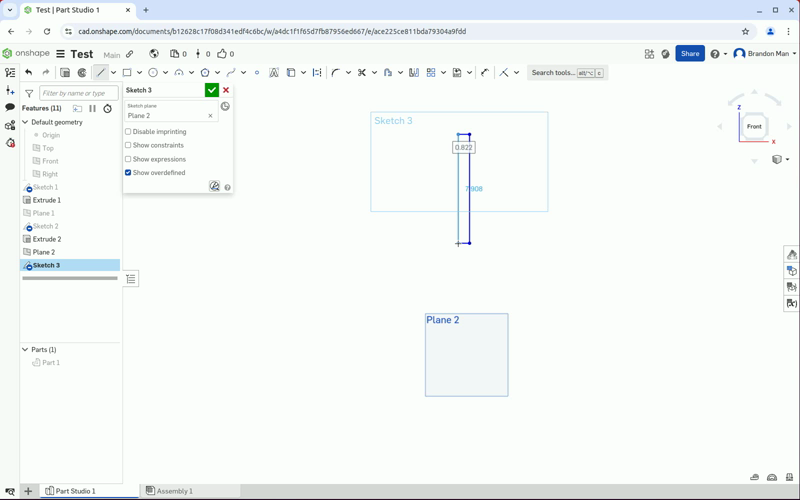
scroll(6)
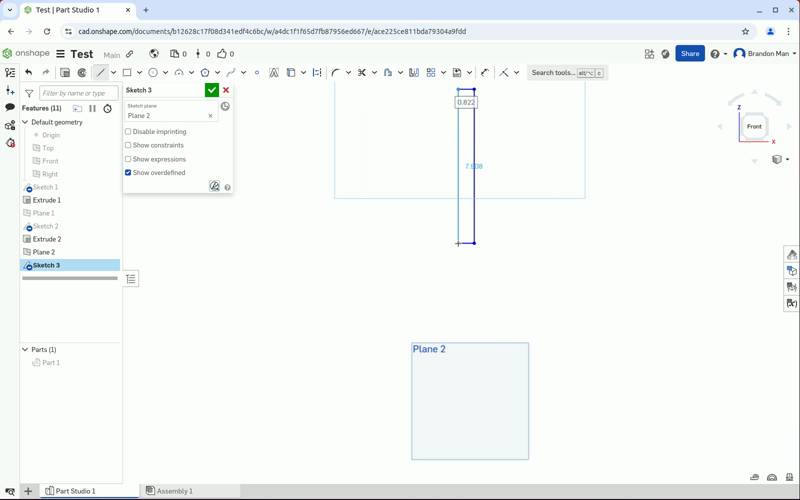
scroll(6)
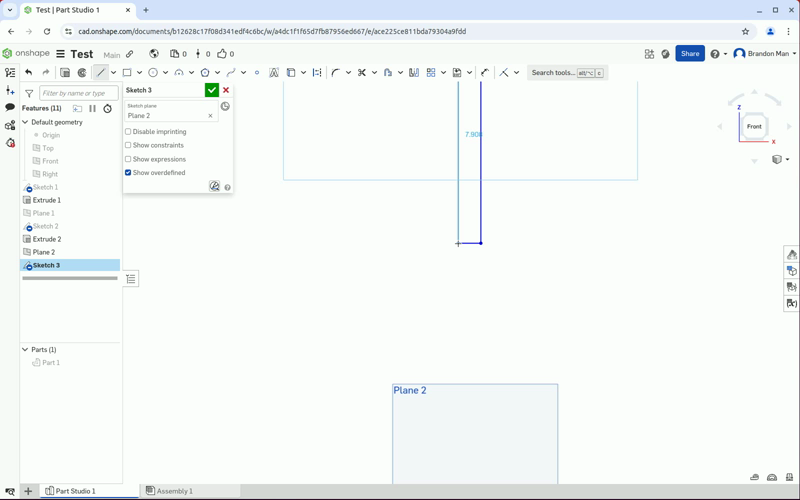
scroll(6)
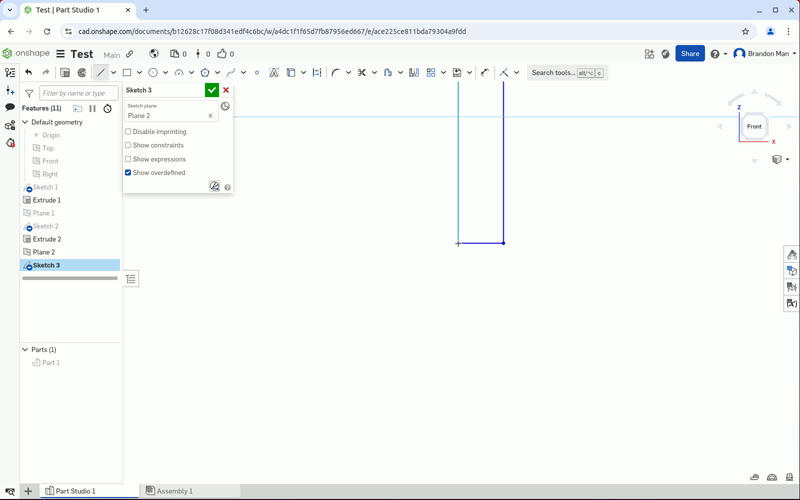
key_up(shift)
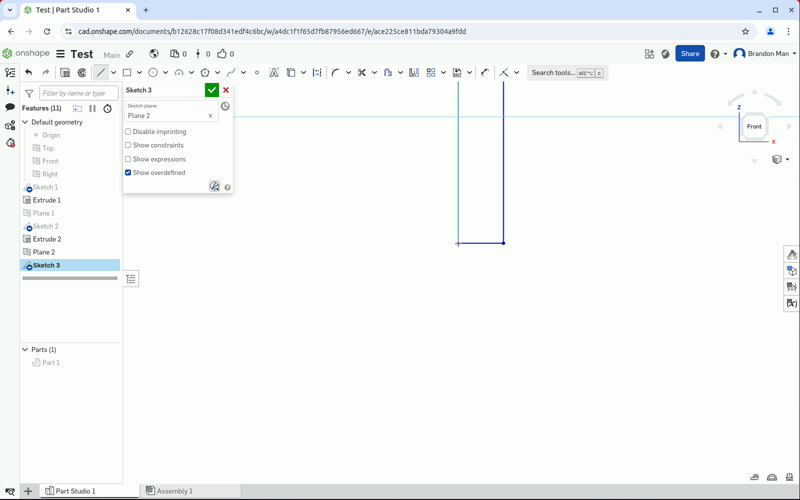
click(458, 243)
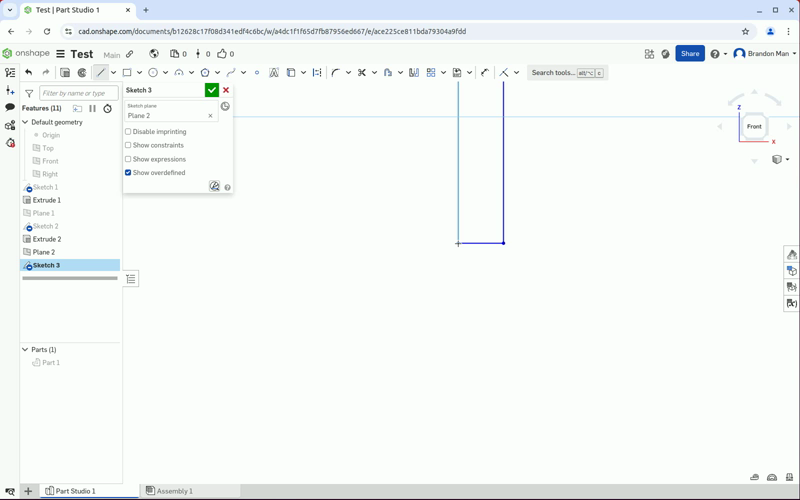
scroll(-6)
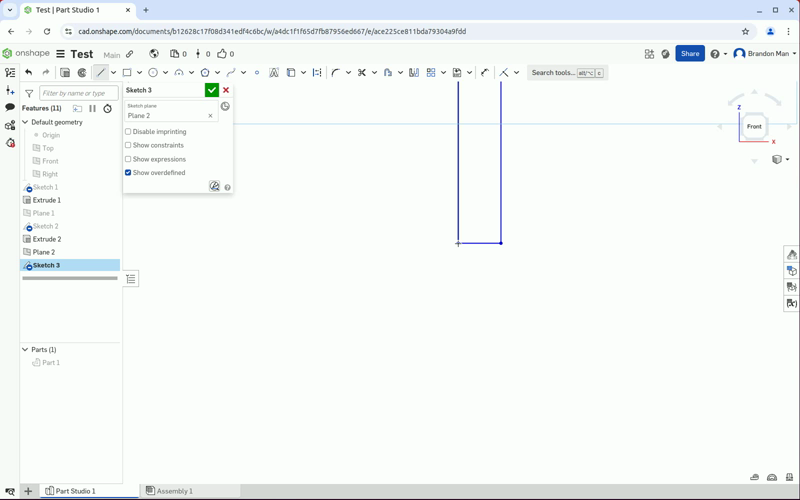
scroll(-6)
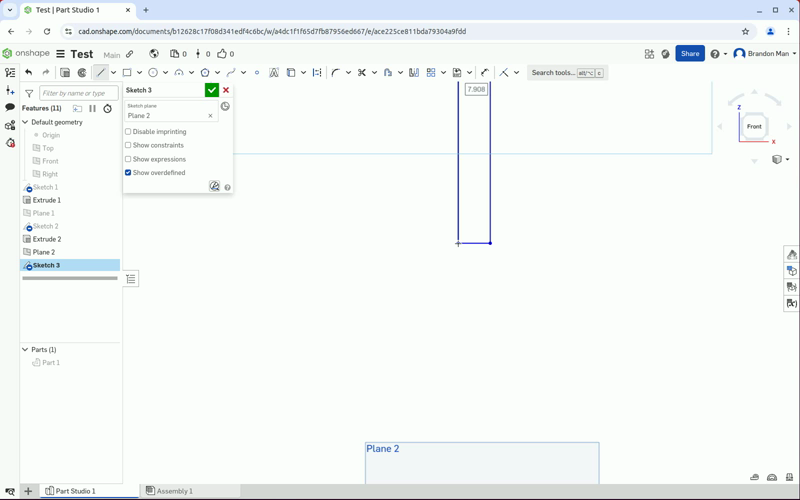
scroll(-6)
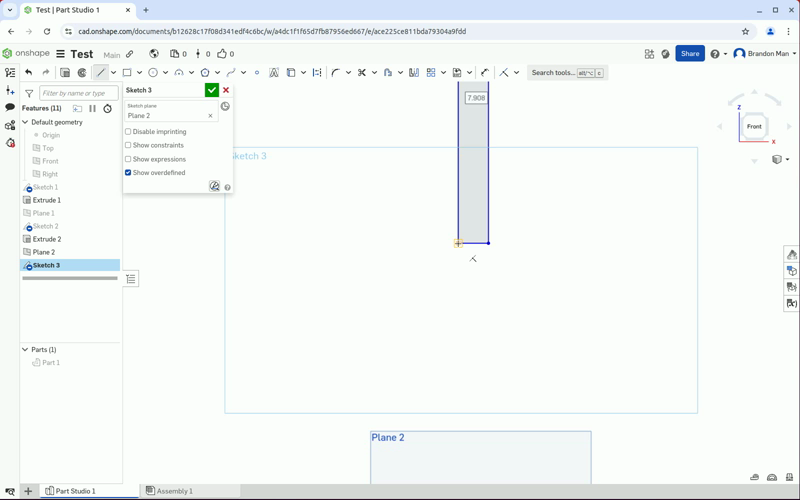
scroll(-6)
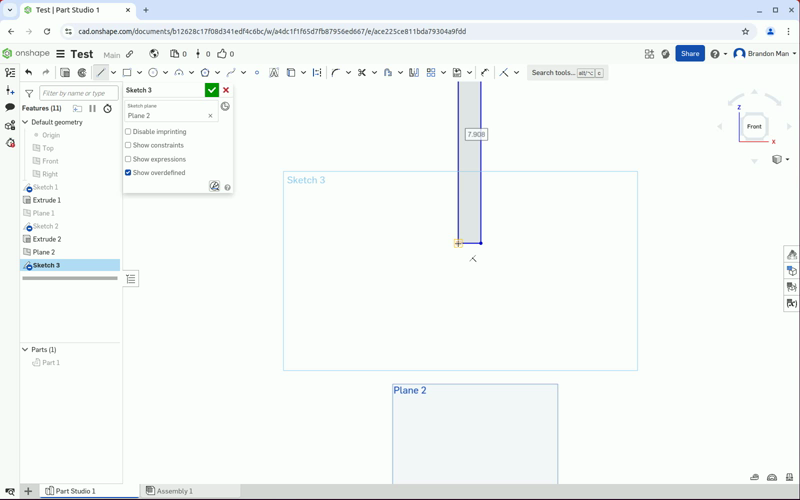
scroll(-6)
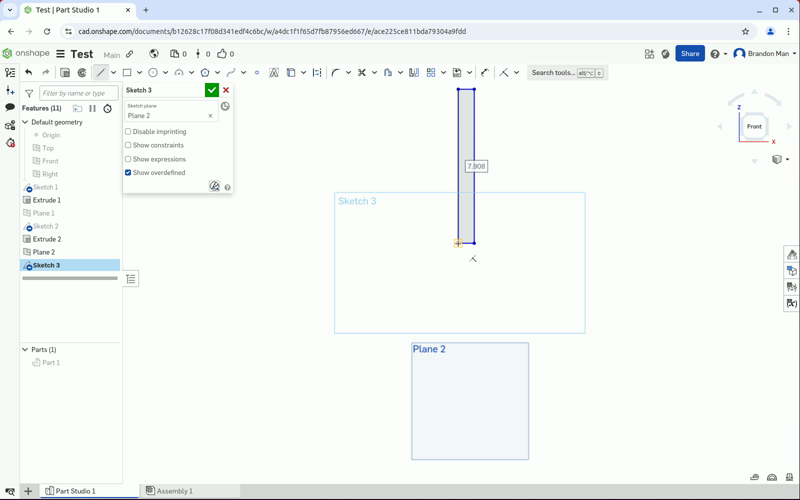
scroll(-6)
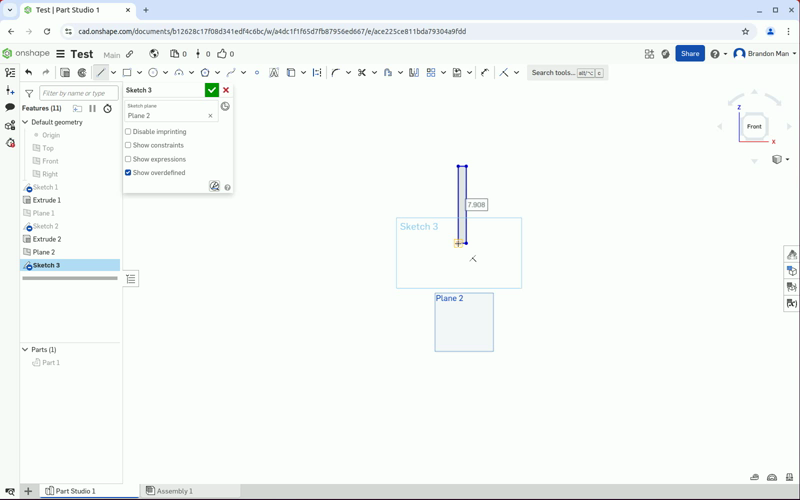
scroll(-6)
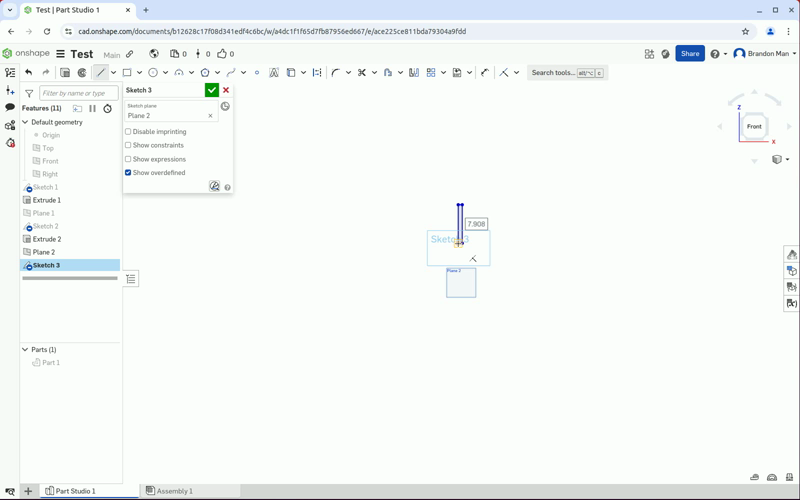
key(esc)
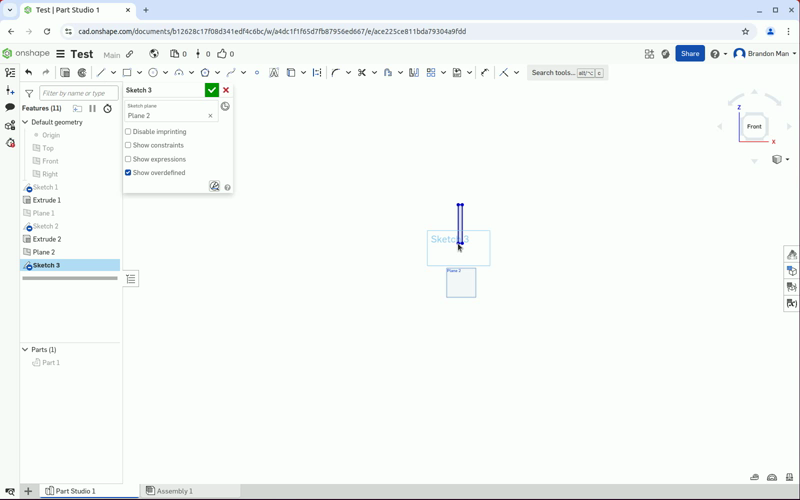
mouse_move(460, 212)
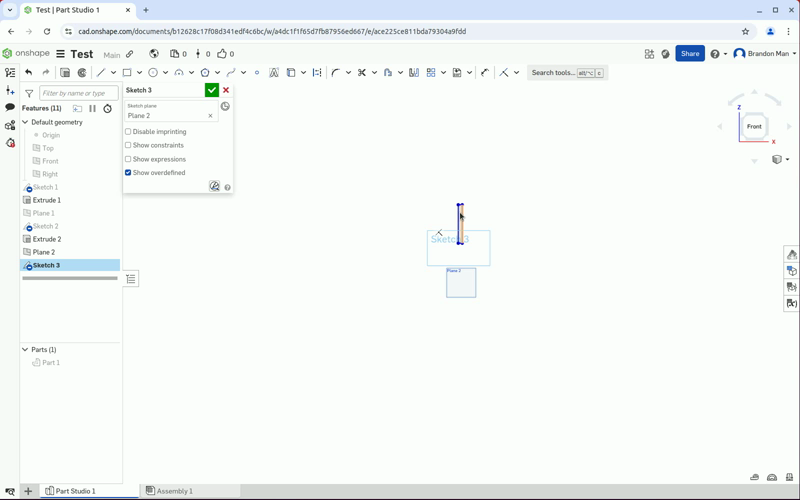
scroll(6)
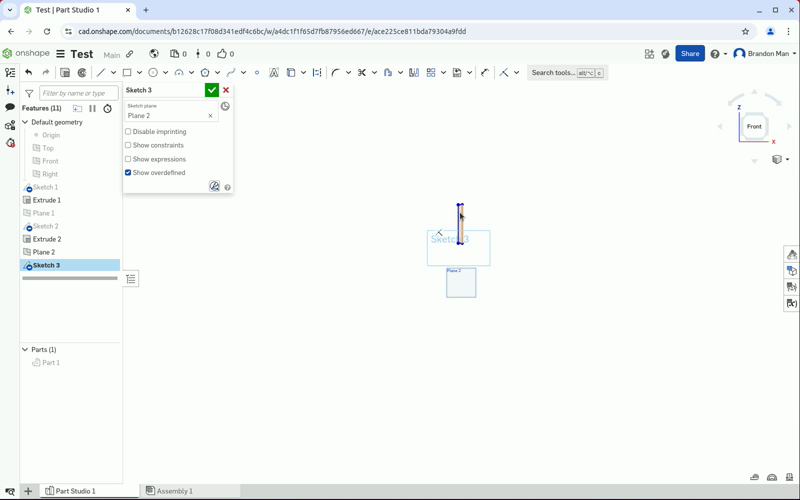
scroll(6)
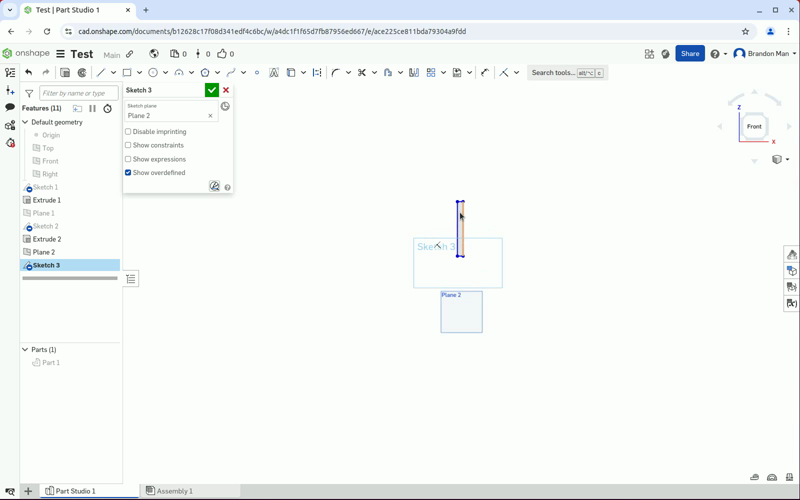
scroll(6)
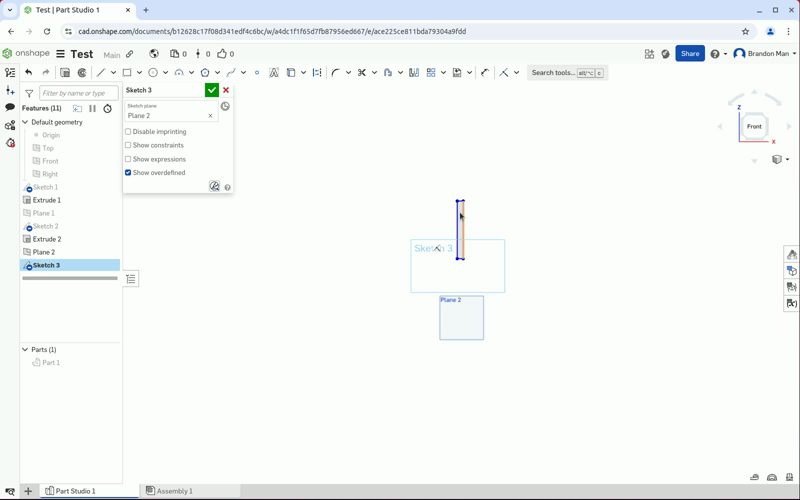
scroll(6)
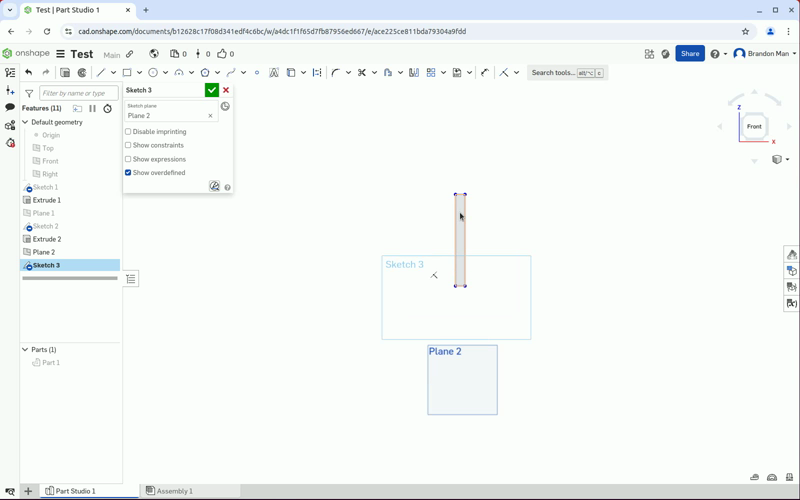
scroll(6)
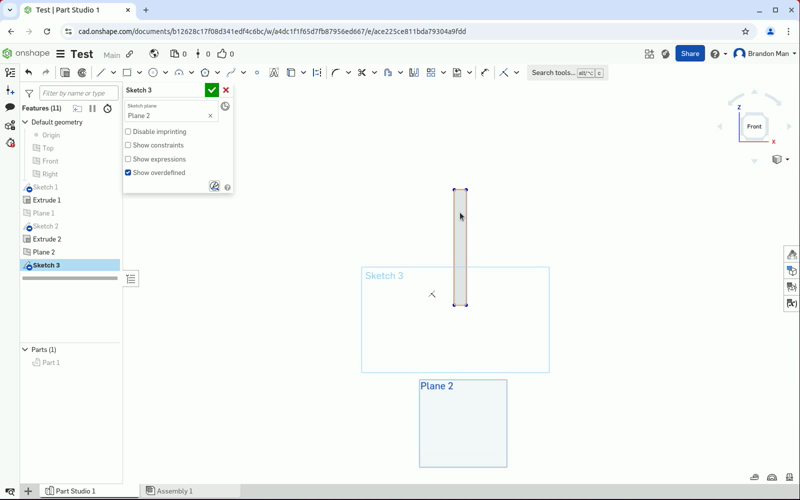
scroll(6)
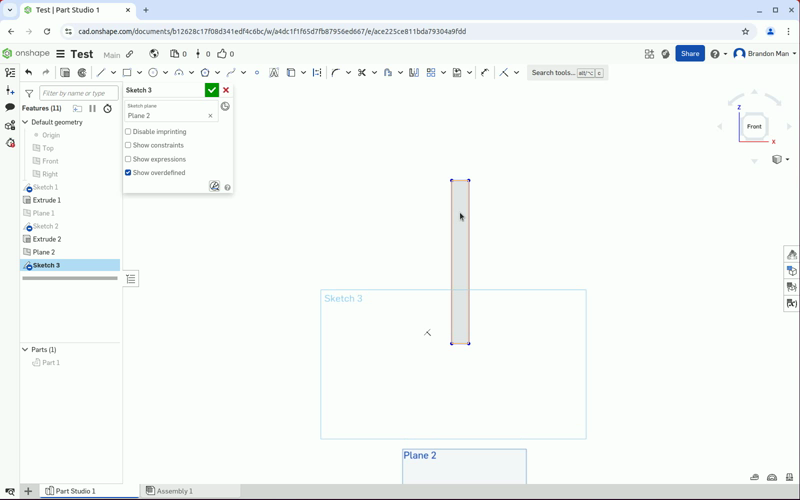
scroll(6)
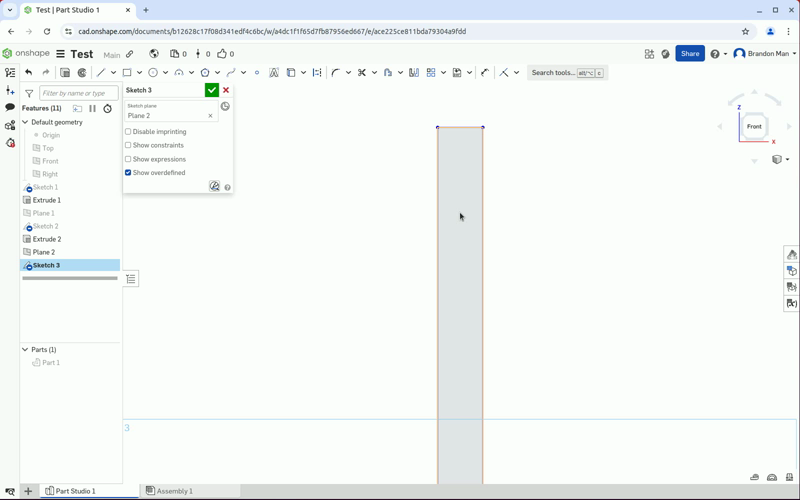
click(460, 212)
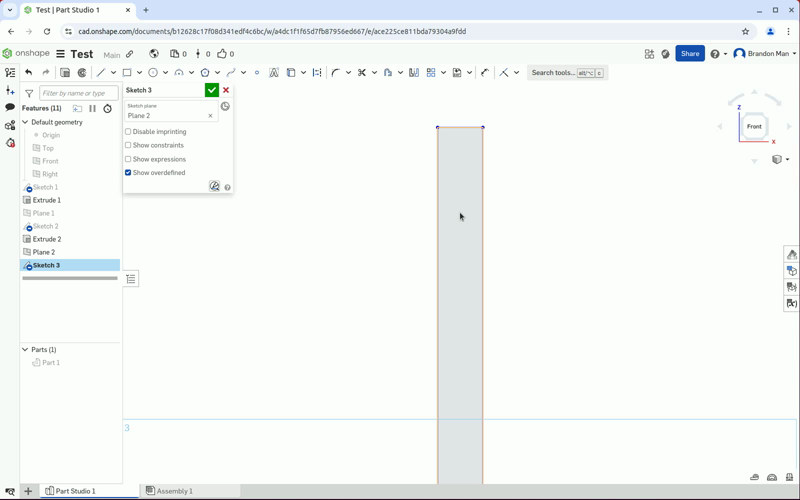
scroll(-6)
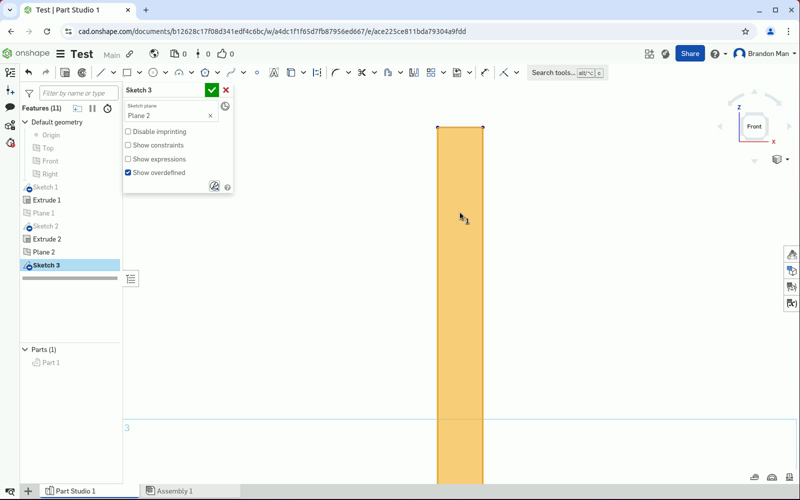
scroll(-6)
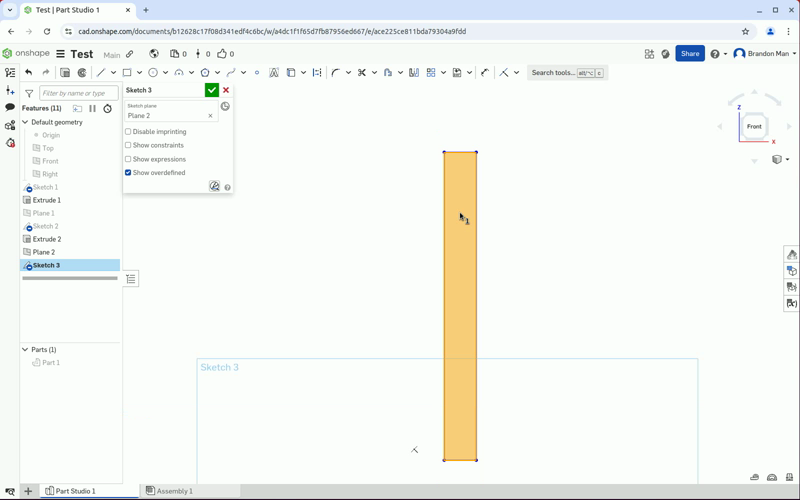
scroll(-6)
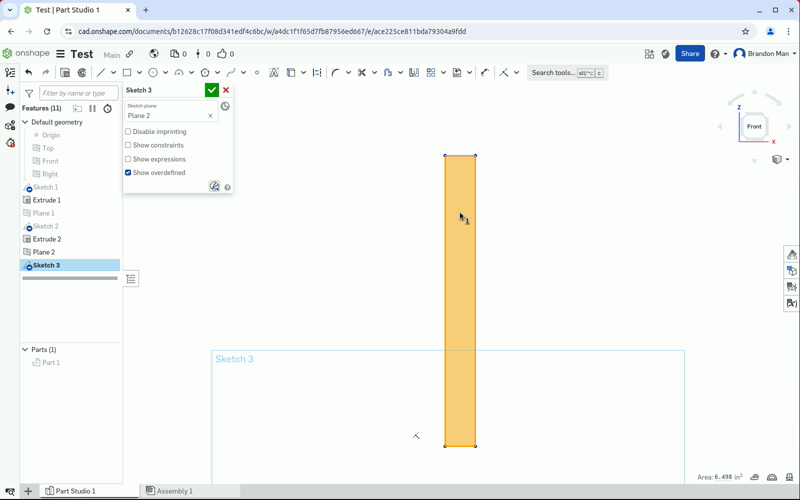
scroll(-6)
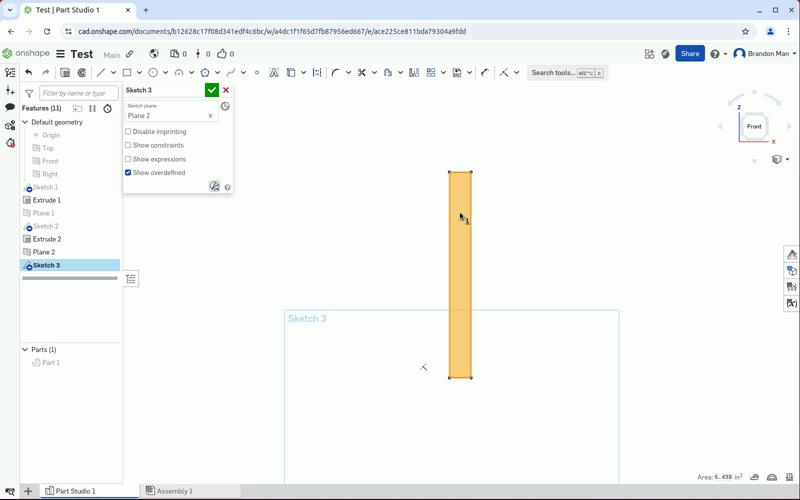
scroll(-6)
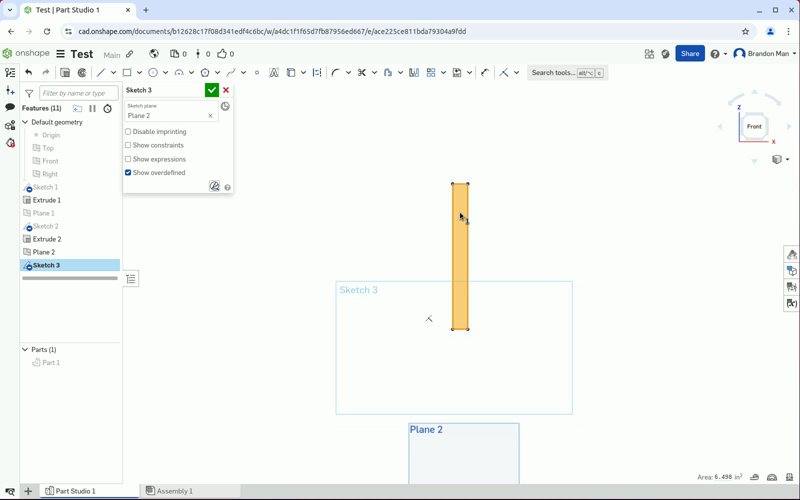
scroll(-6)
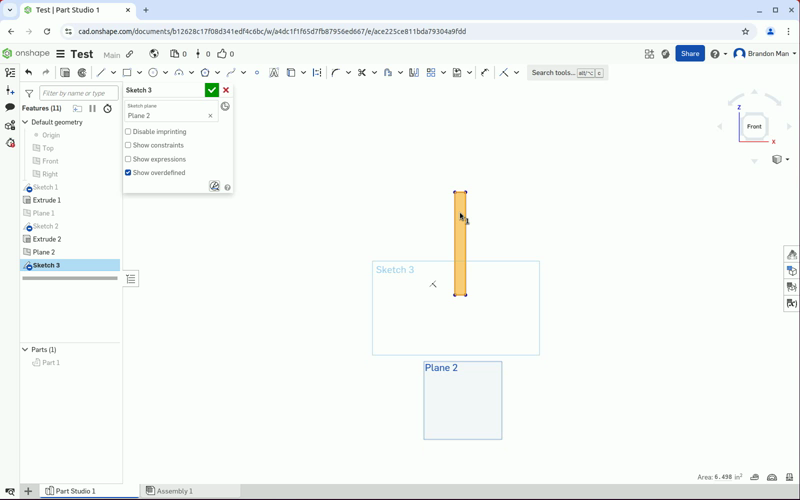
scroll(-6)
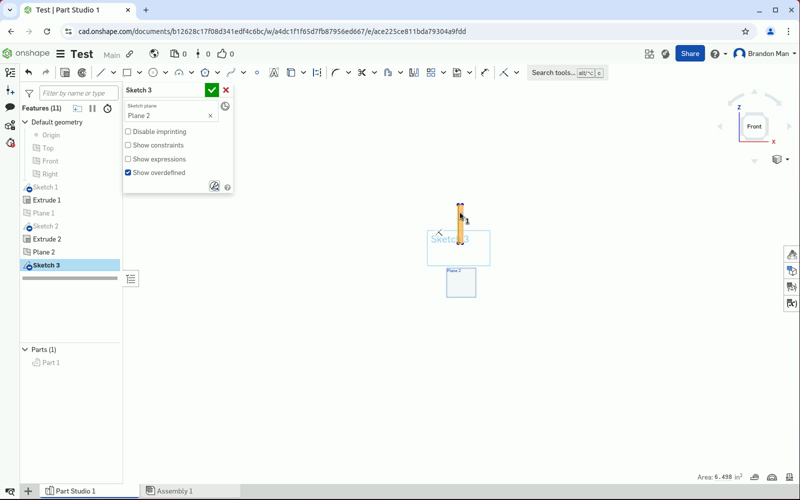
mouse_move(73, 352)
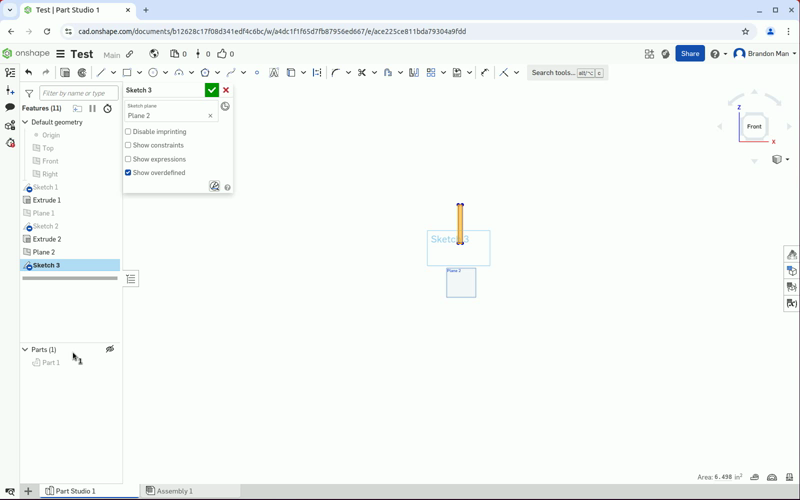
key(shift+y)
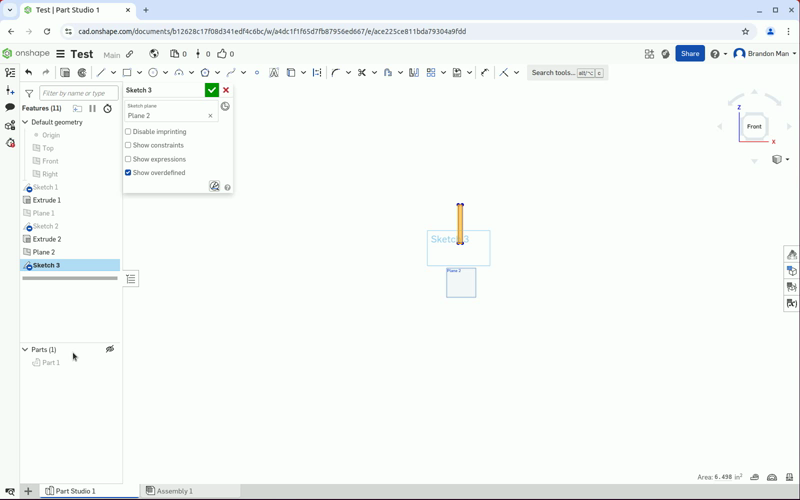
key(shift+e)
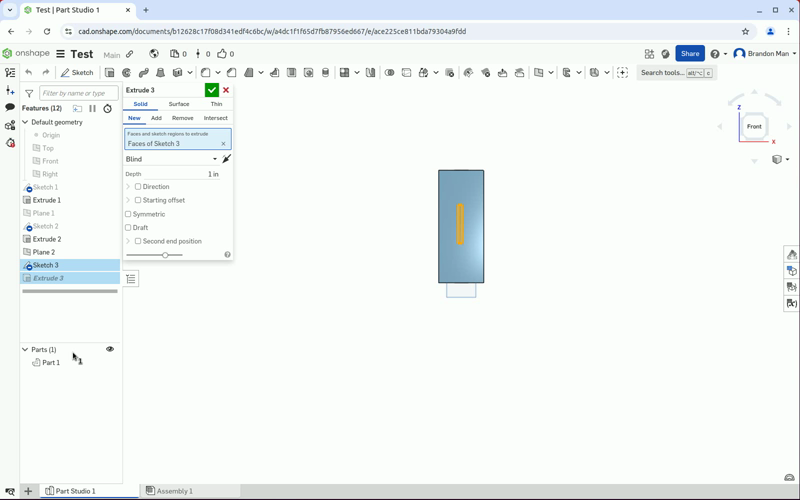
mouse_move(143, 106)
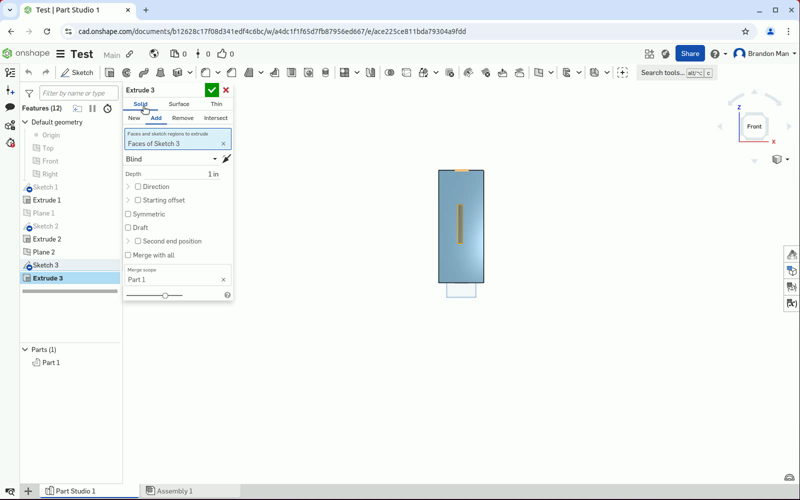
click(143, 106)
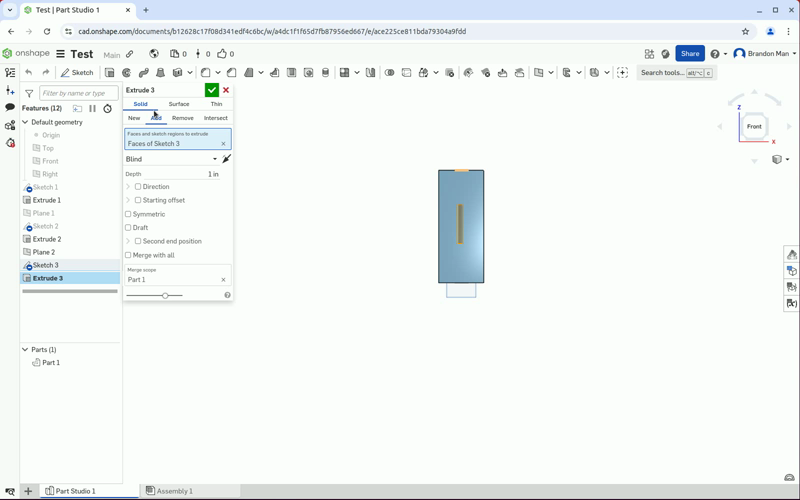
mouse_move(186, 120)
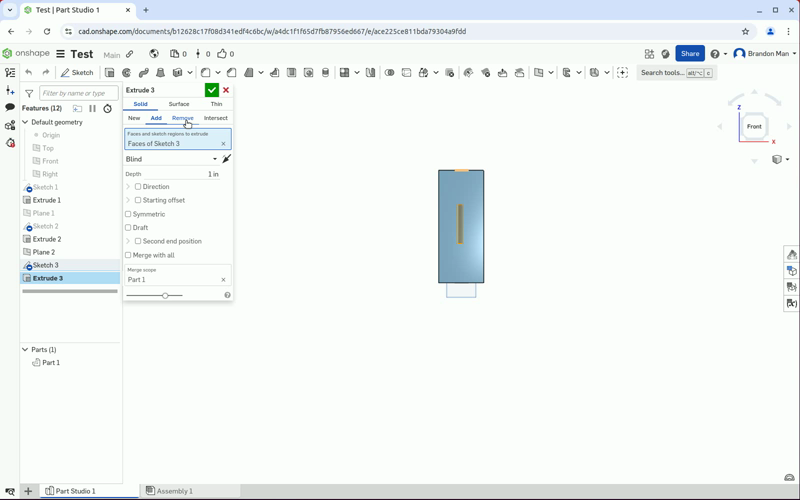
click(186, 120)
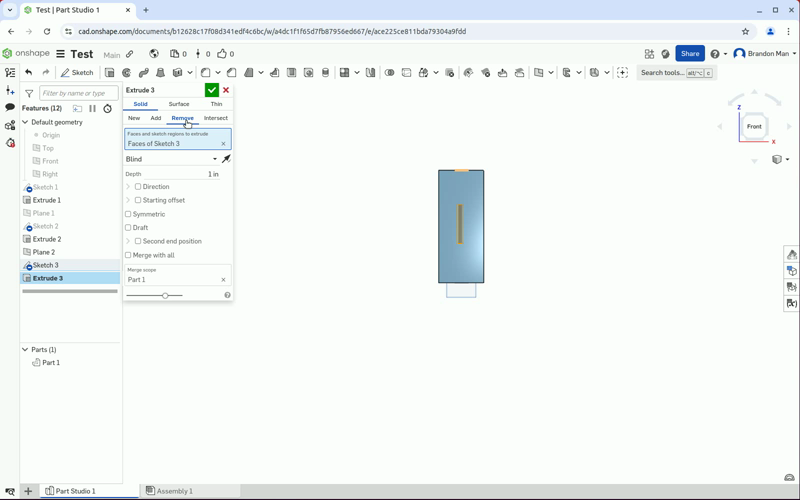
key(tab, 4)
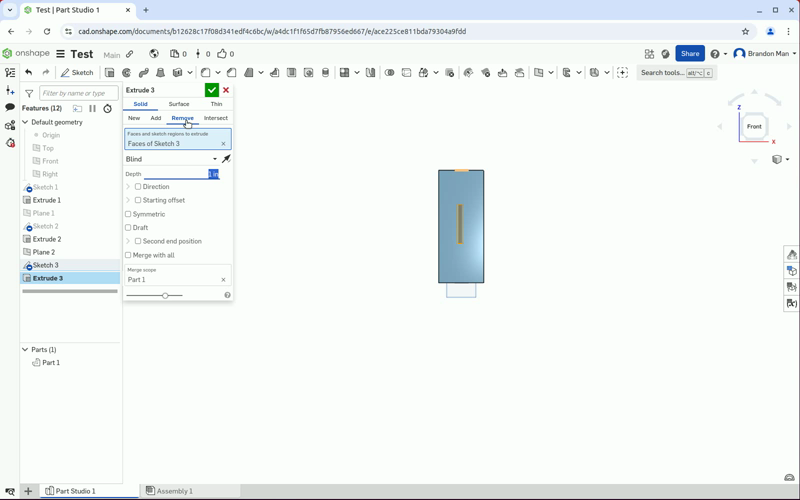
text(4.574)
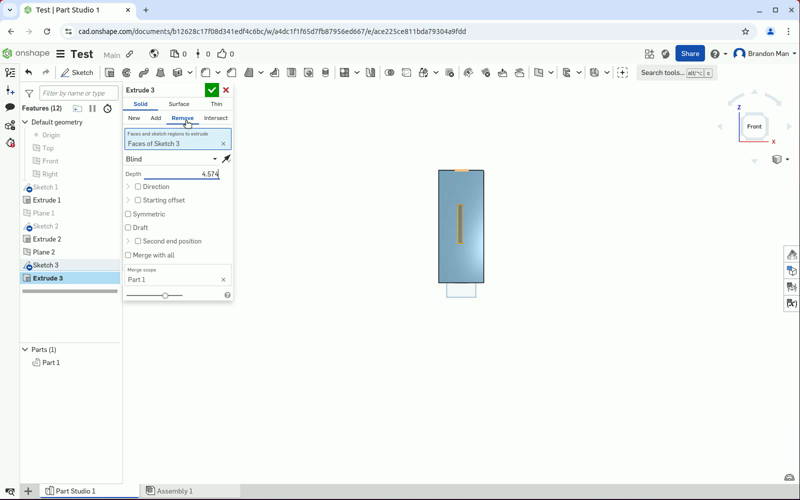
key(tab, 6)
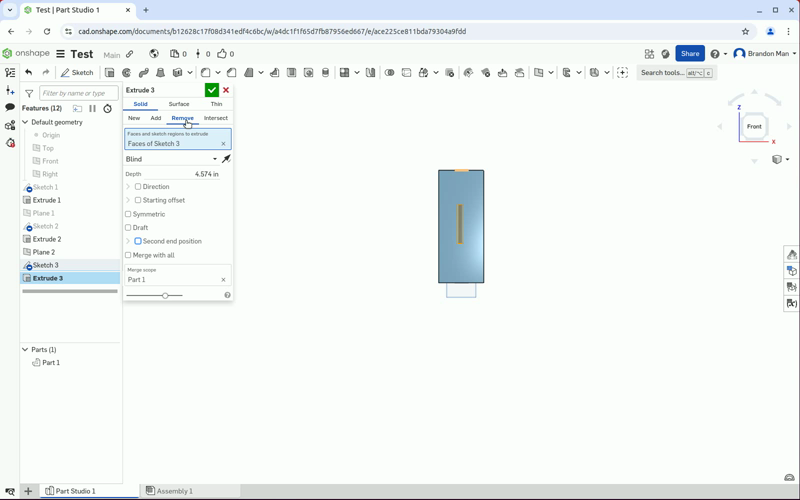
key(space)
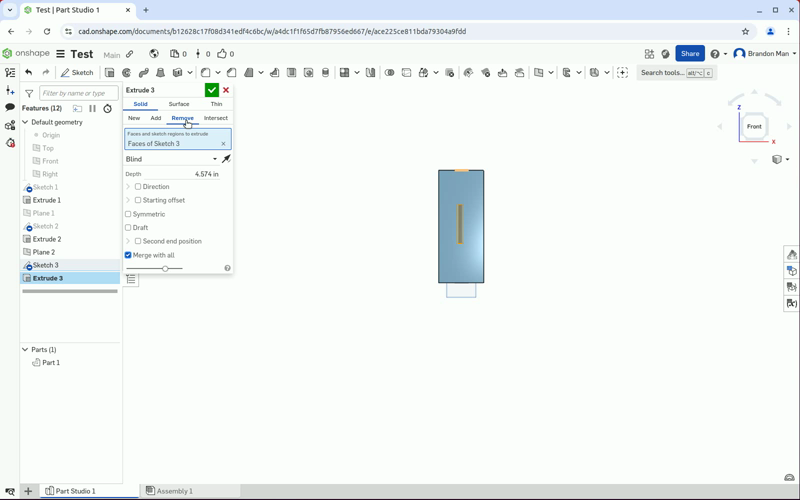
key(enter)
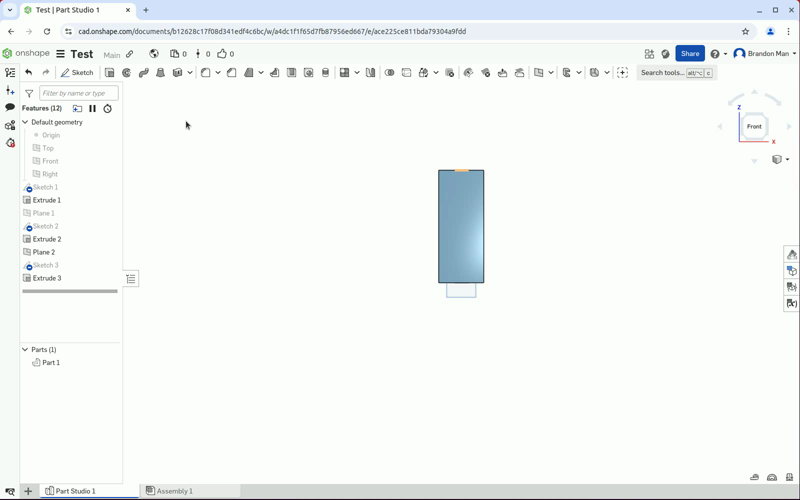
key(shift+h)
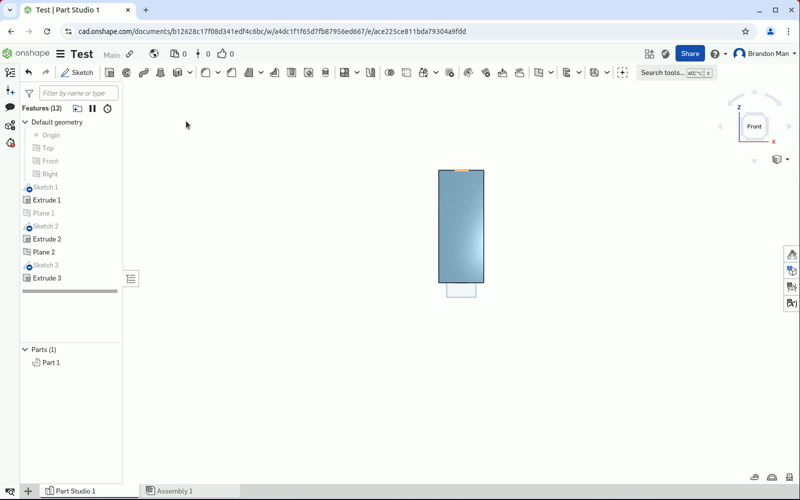
key(shift+h)
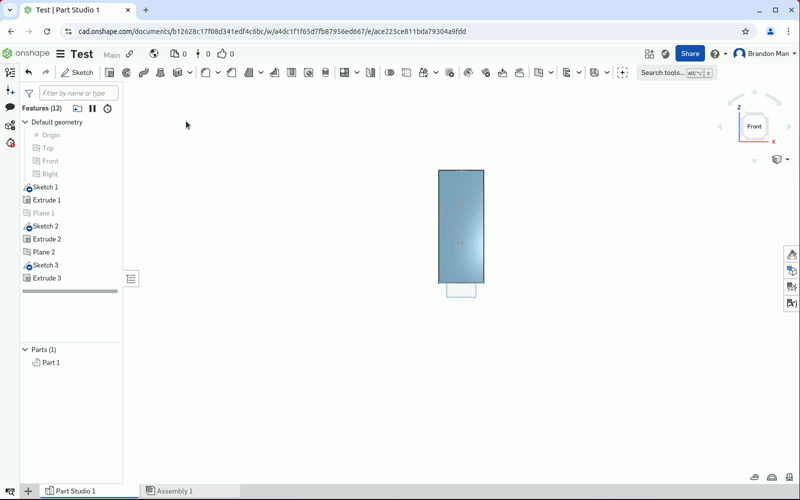
key(shift+7)
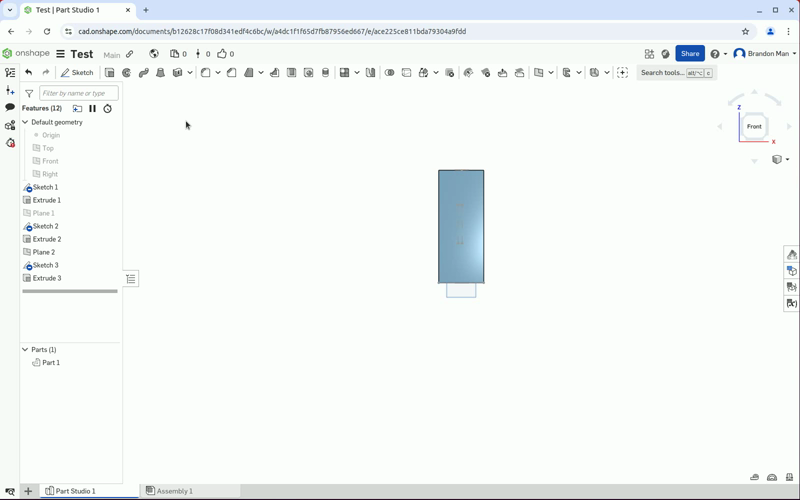
key(left, 2)
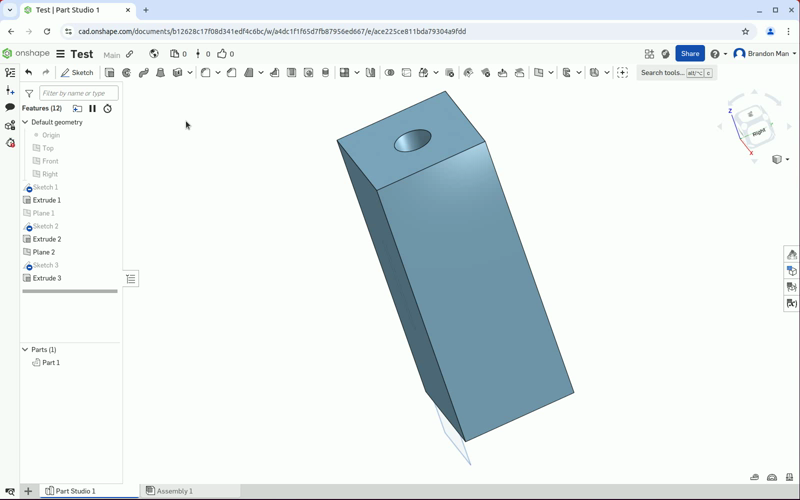
key(down, 2)
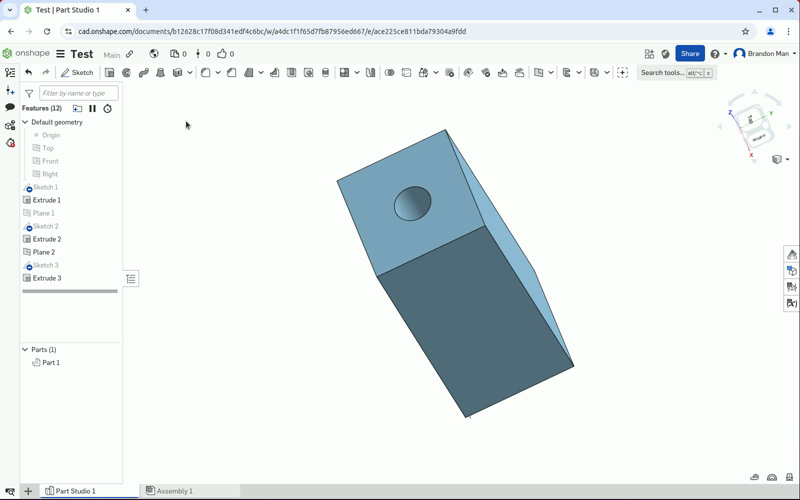
key(up, 2)
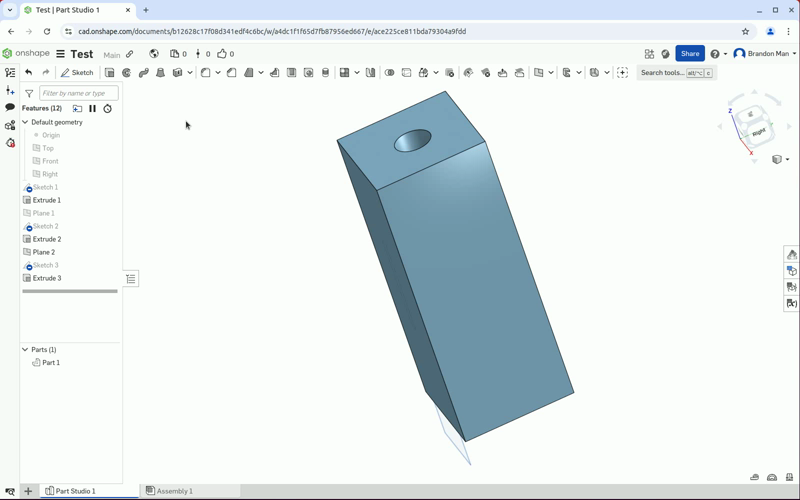
key(right, 2)
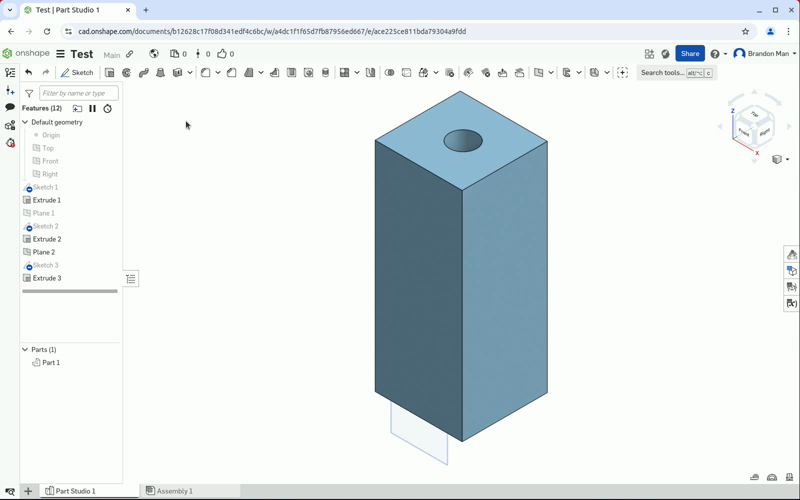
mouse_move(73, 189)
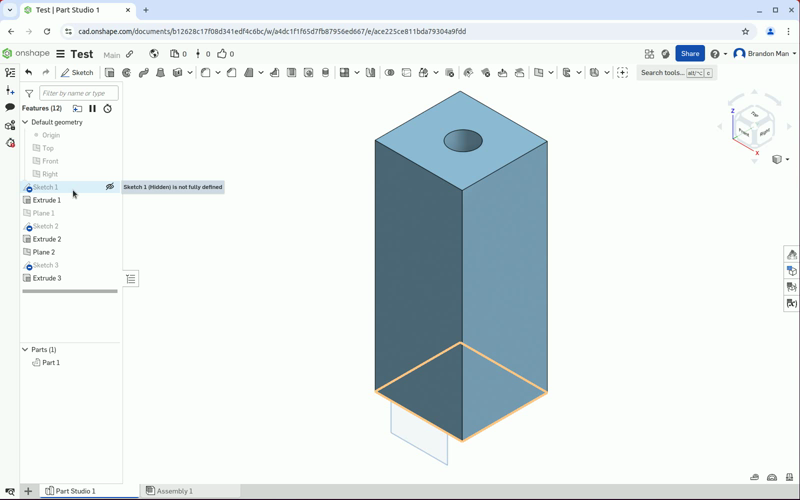
click(73, 189)